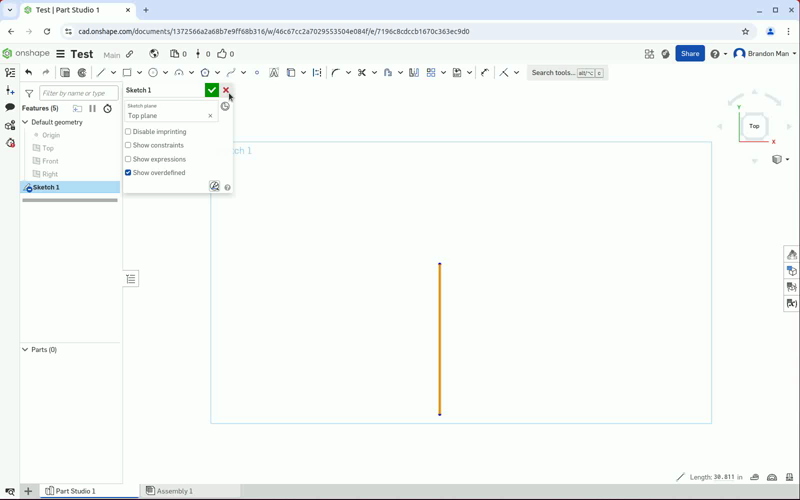
key(shift+h)
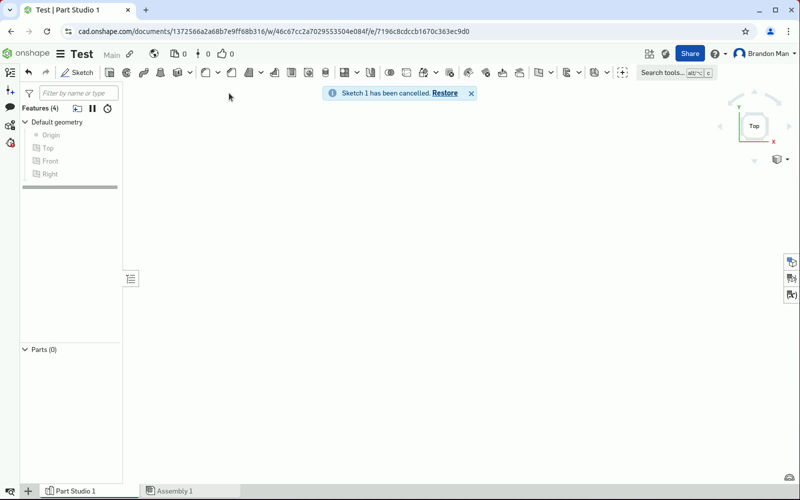
mouse_move(73, 352)
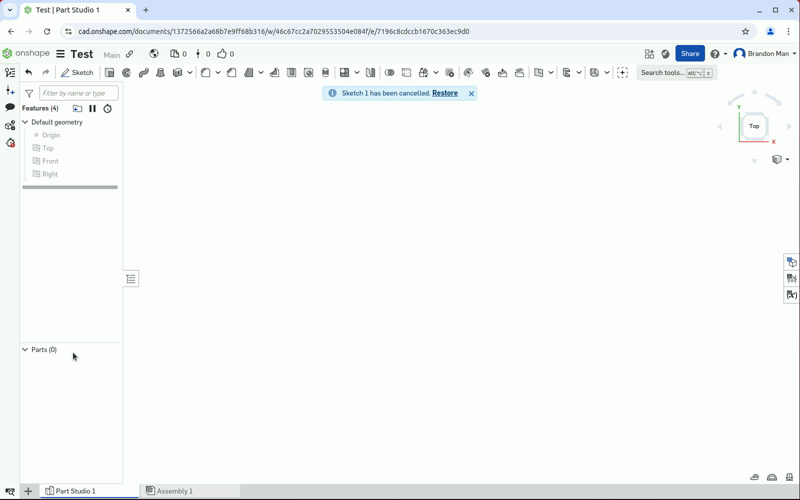
key(y)
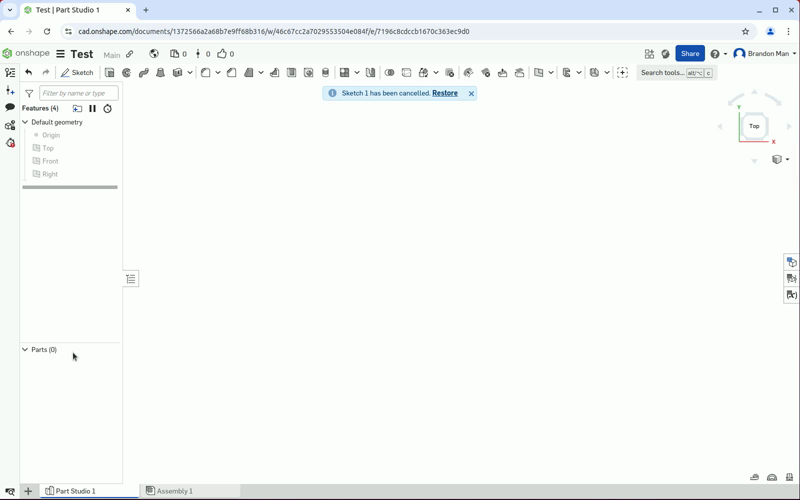
key(shift+p)
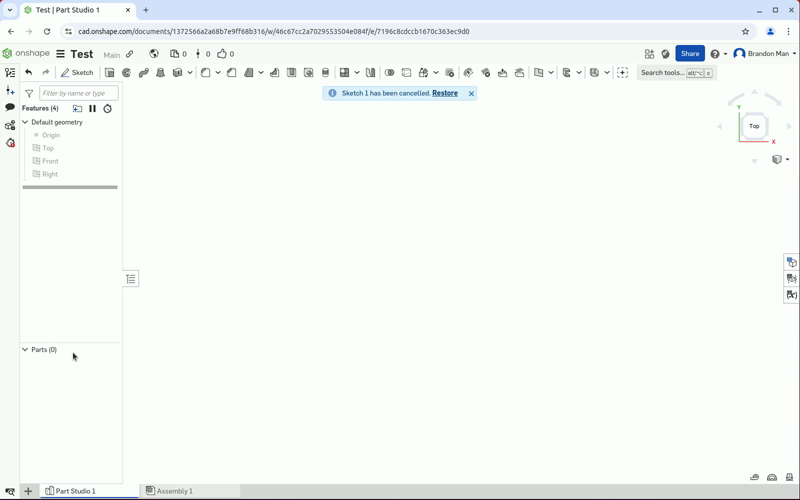
key(space)
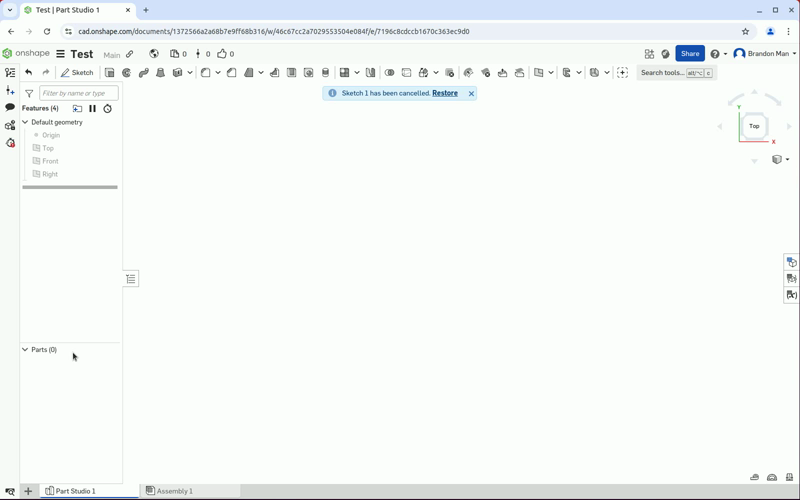
key_down(shift)
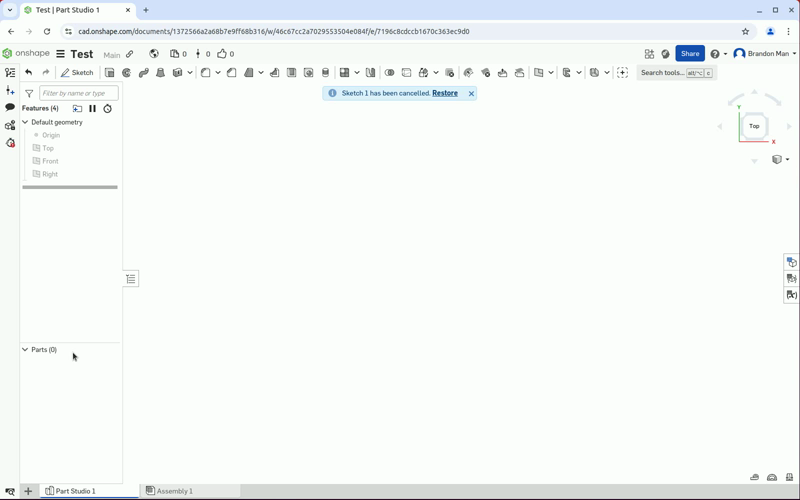
key(up)
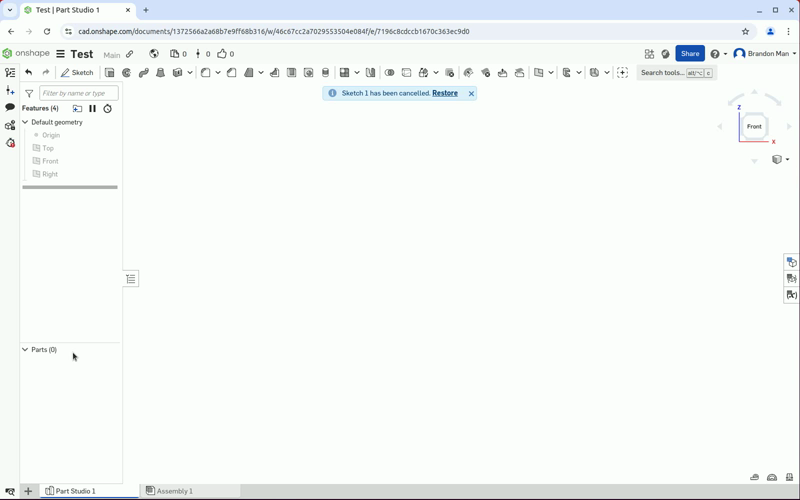
key_up(shift)
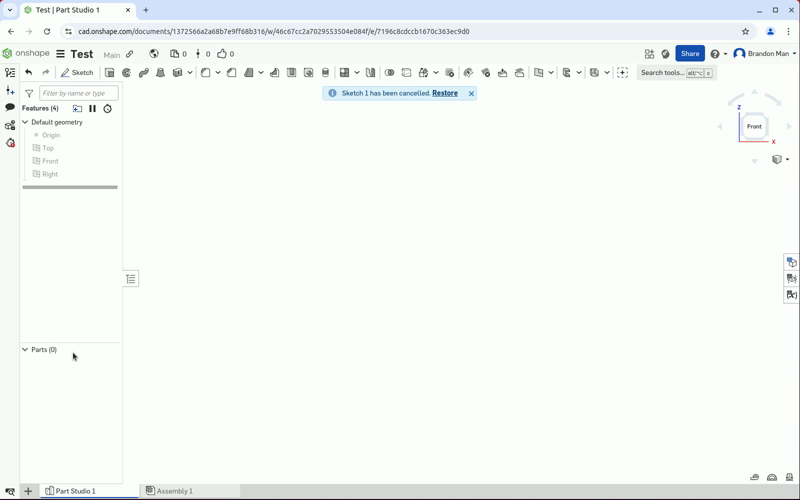
mouse_move(73, 352)
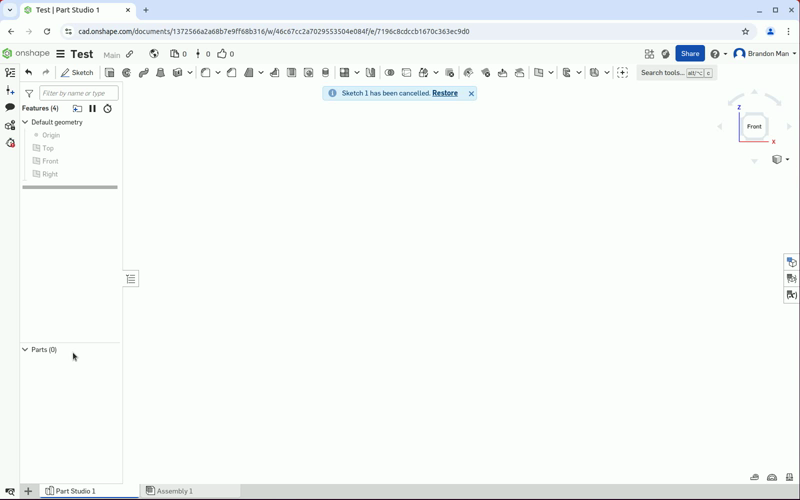
key(shift+y)
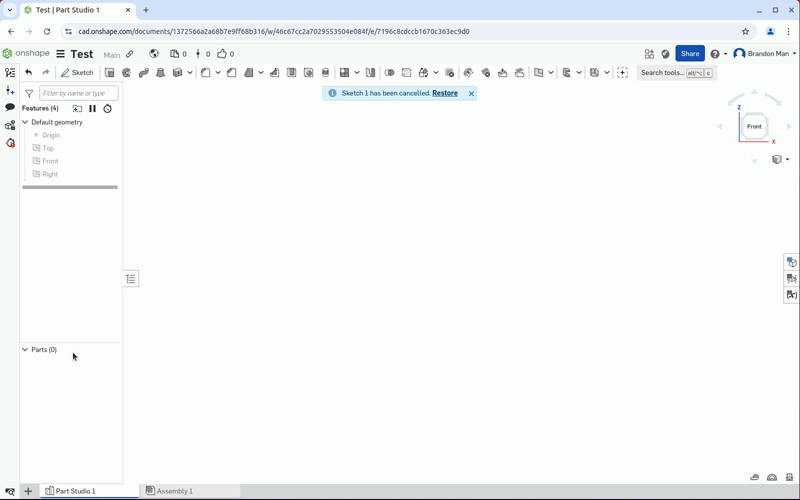
key(shift+s)
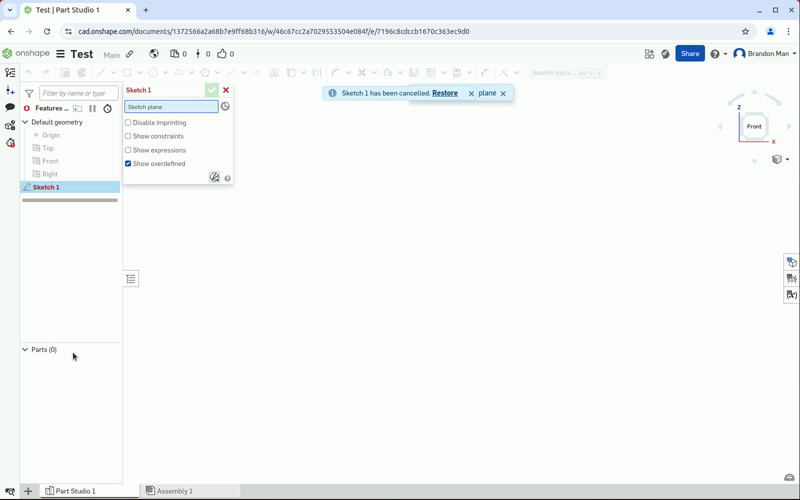
mouse_move(73, 163)
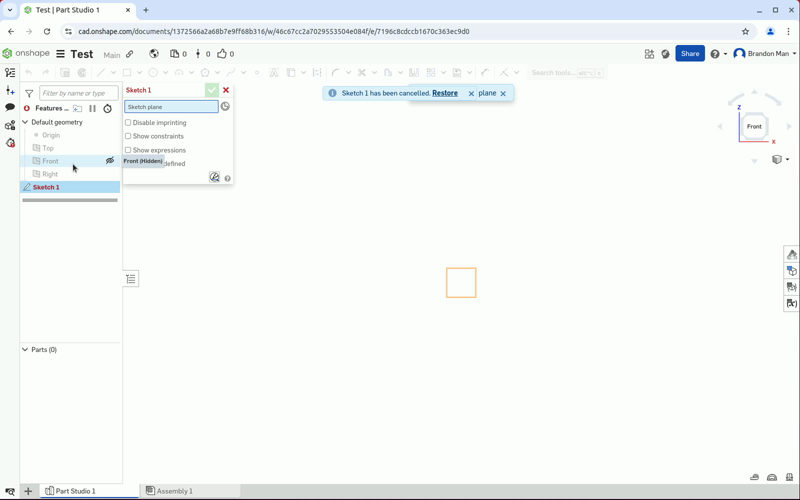
click(73, 163)
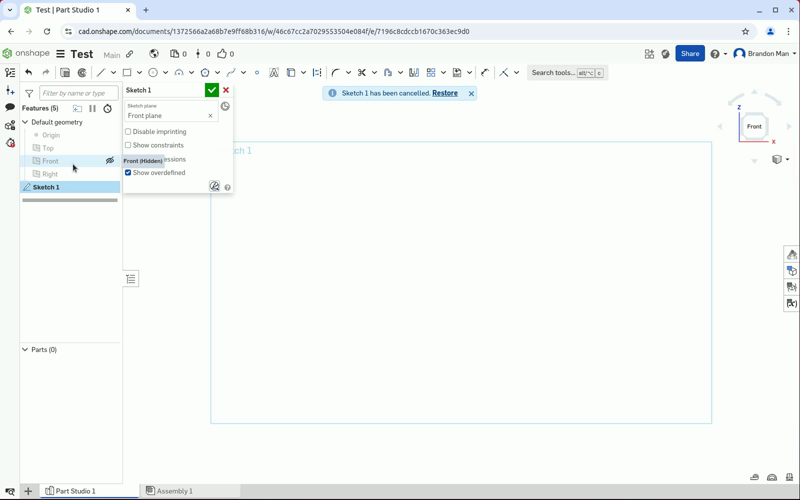
mouse_move(73, 352)
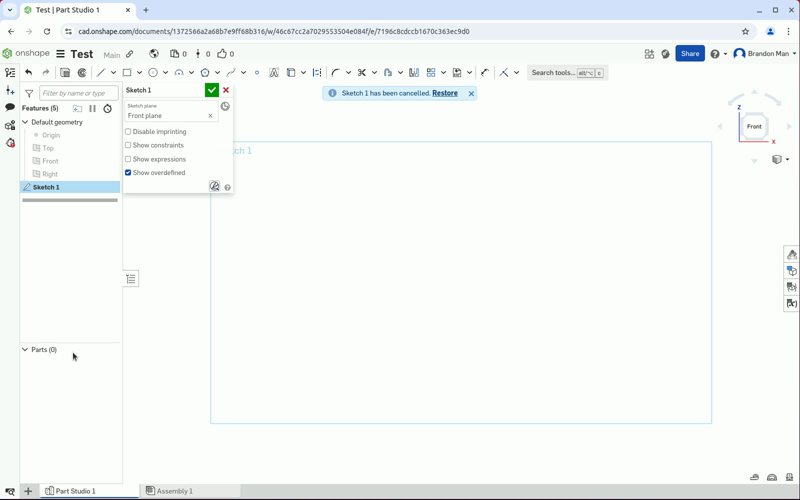
key(y)
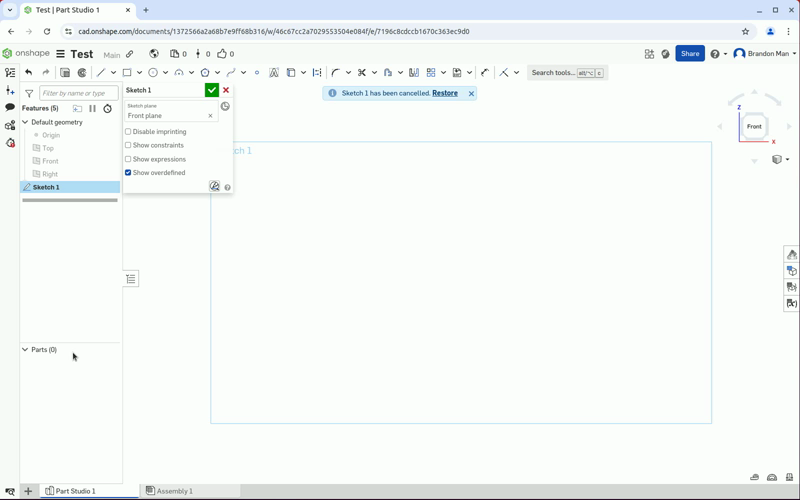
key(l)
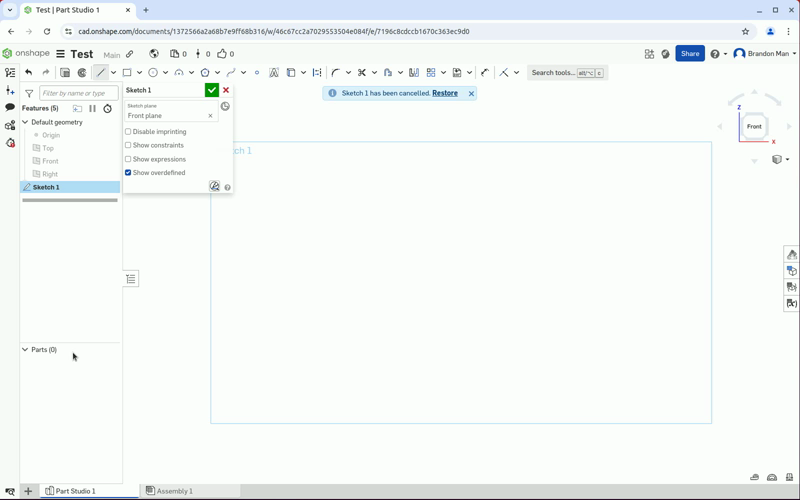
key_down(shift)
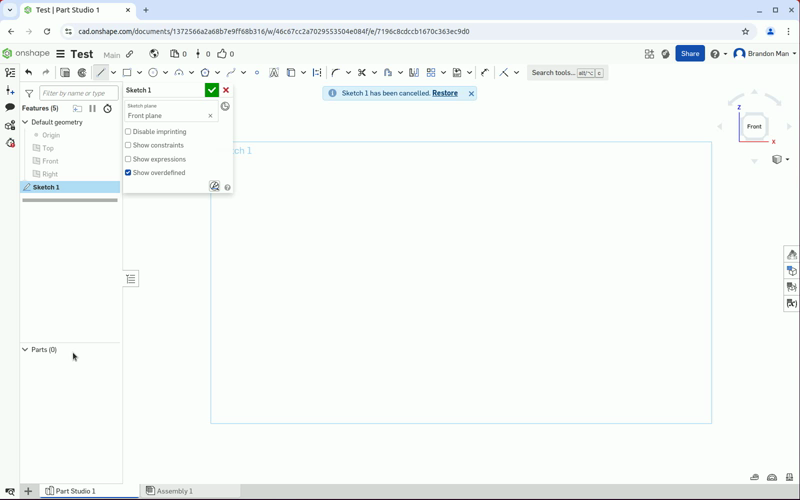
mouse_move(459, 278)
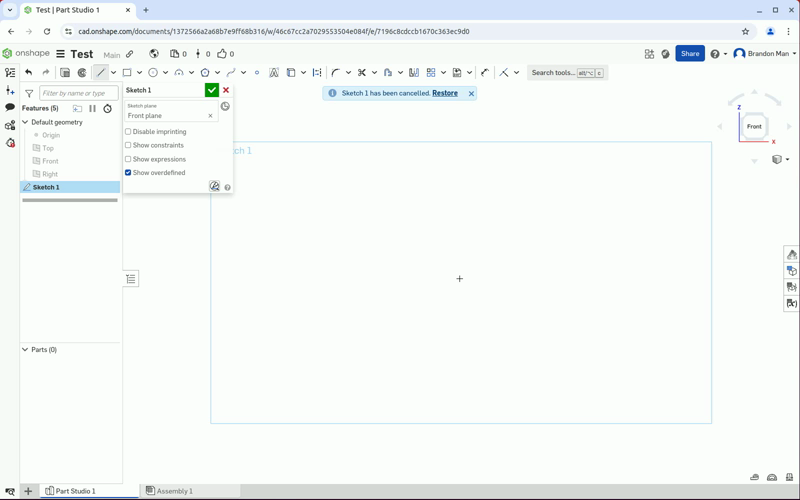
click(459, 278)
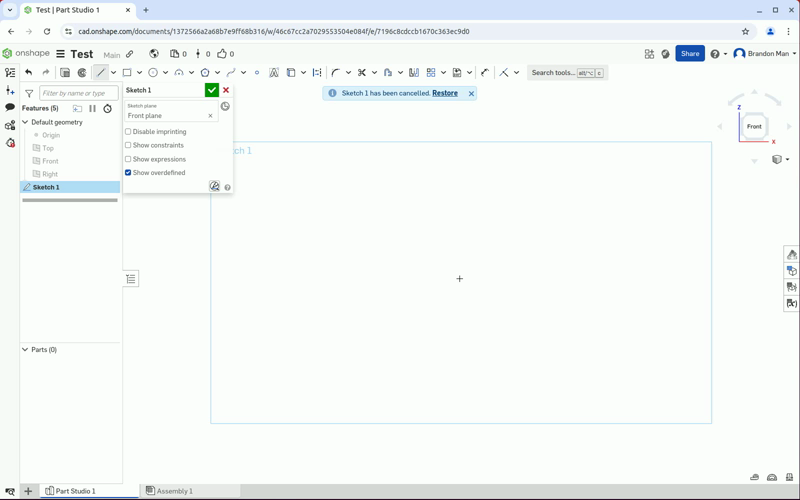
key_up(shift)
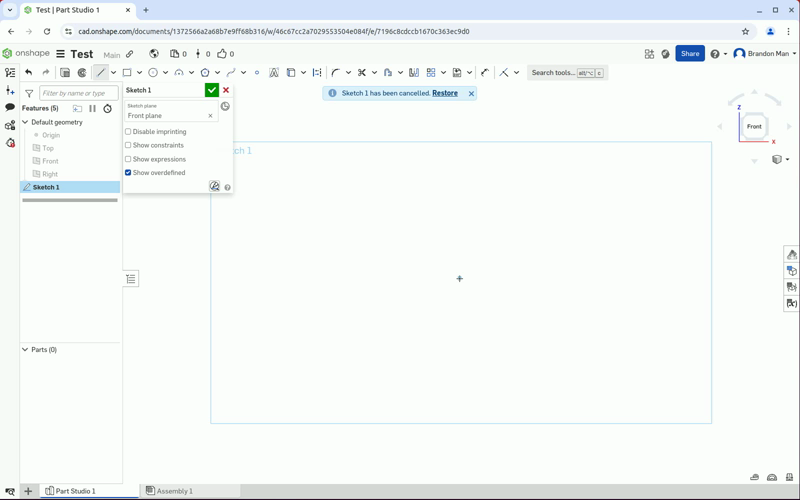
key_down(shift)
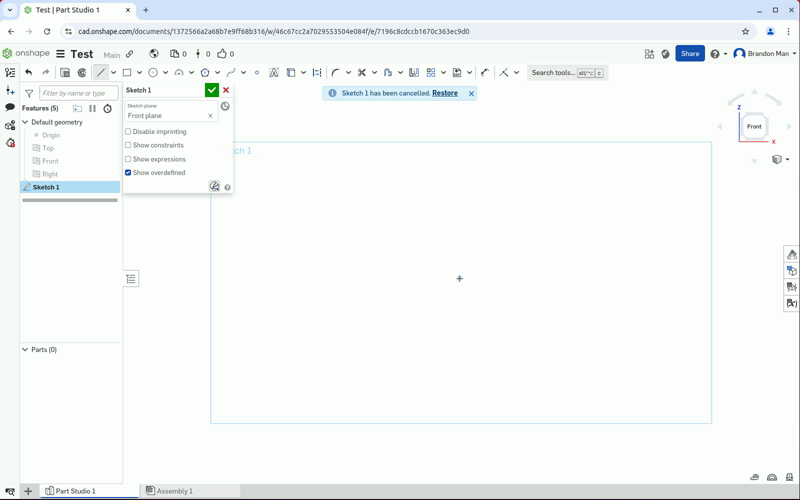
mouse_move(489, 278)
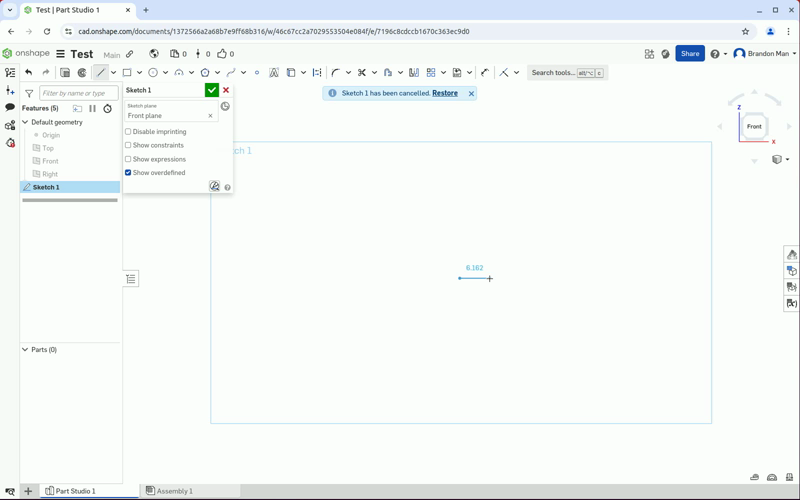
mouse_move(461, 278)
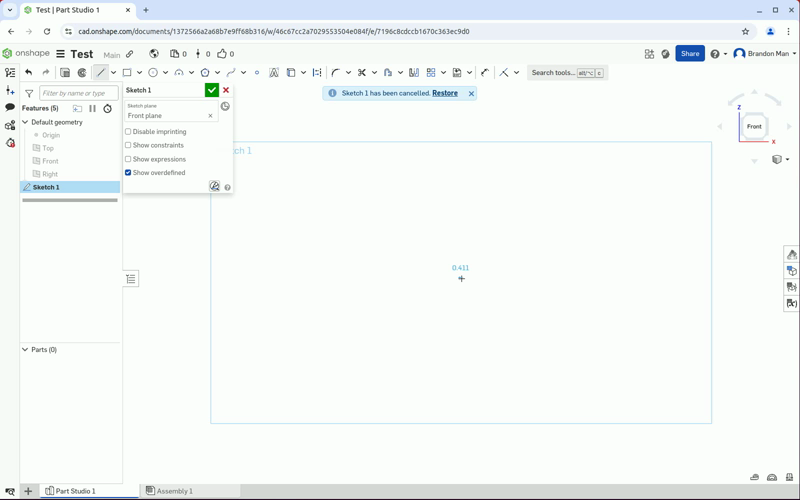
scroll(6)
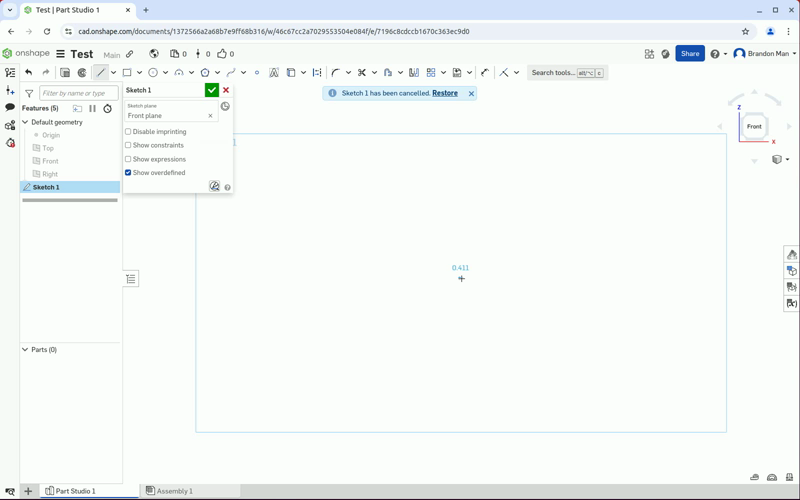
scroll(6)
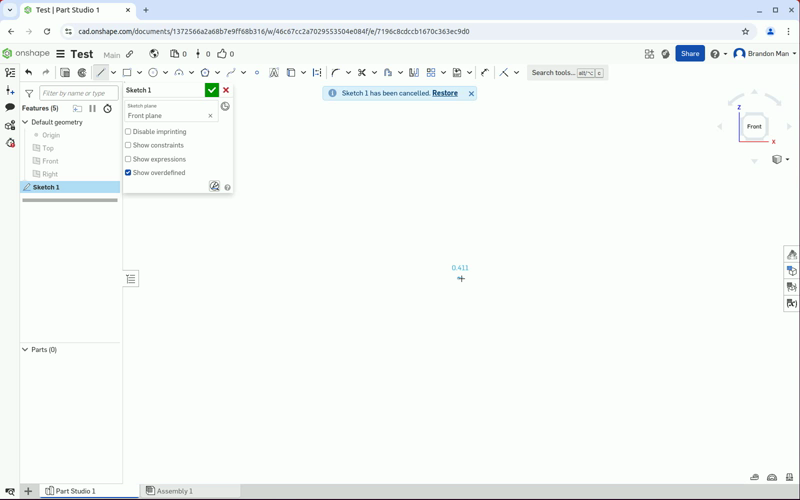
scroll(6)
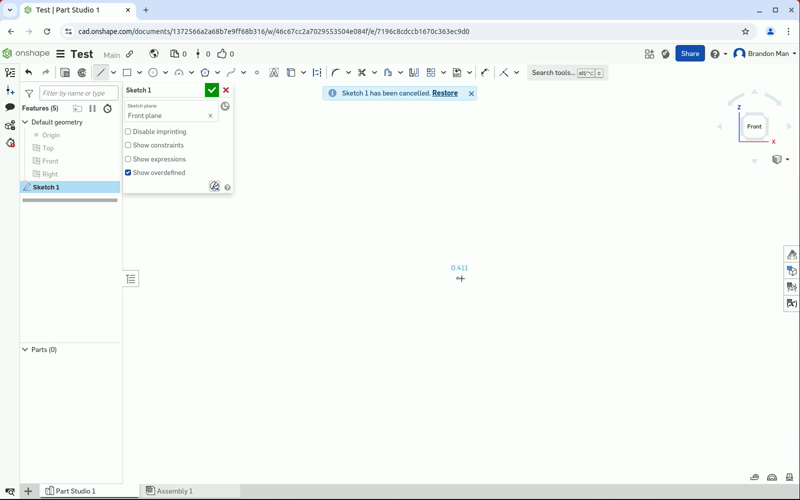
scroll(6)
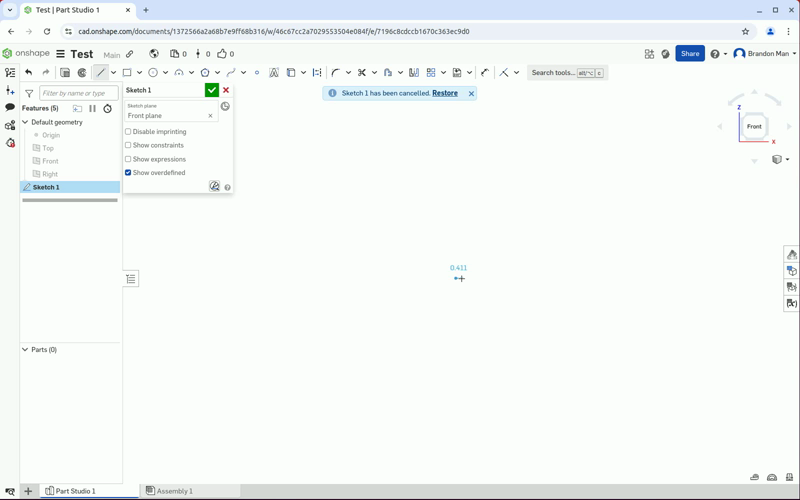
scroll(6)
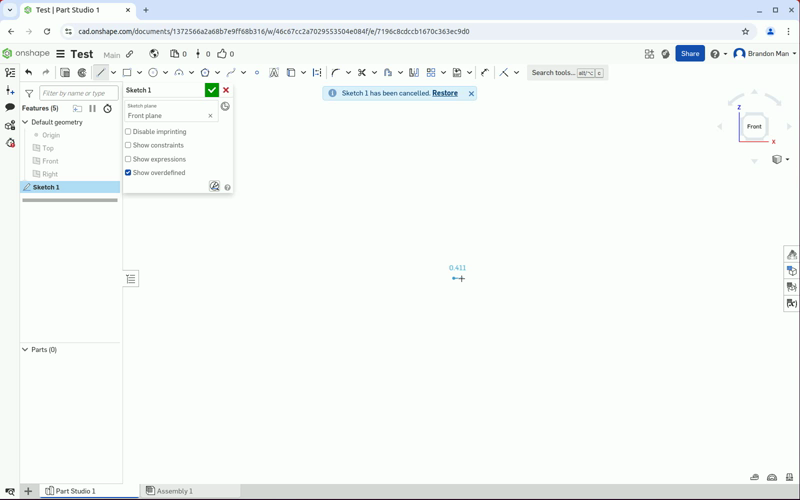
scroll(6)
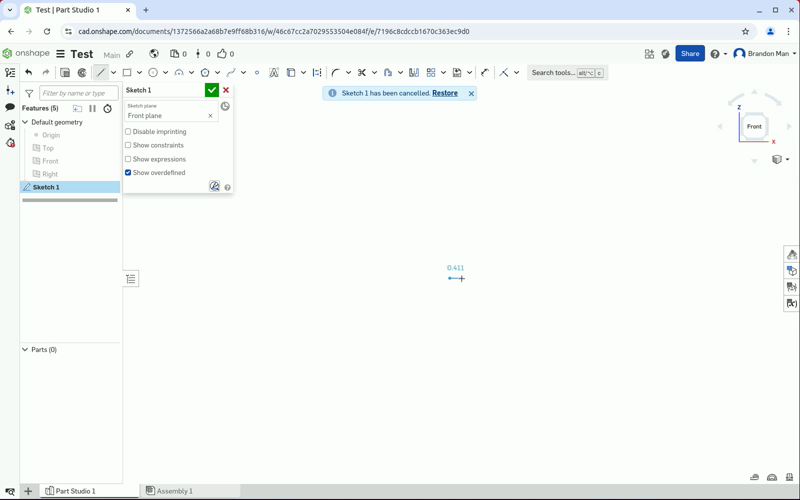
scroll(6)
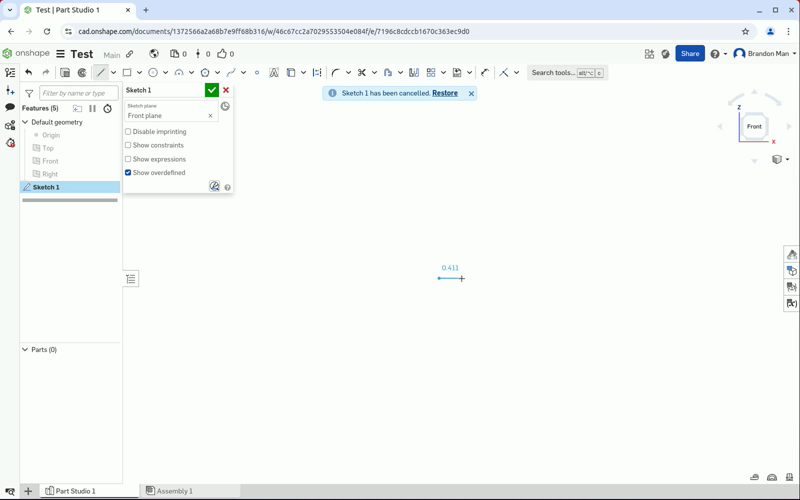
click(461, 278)
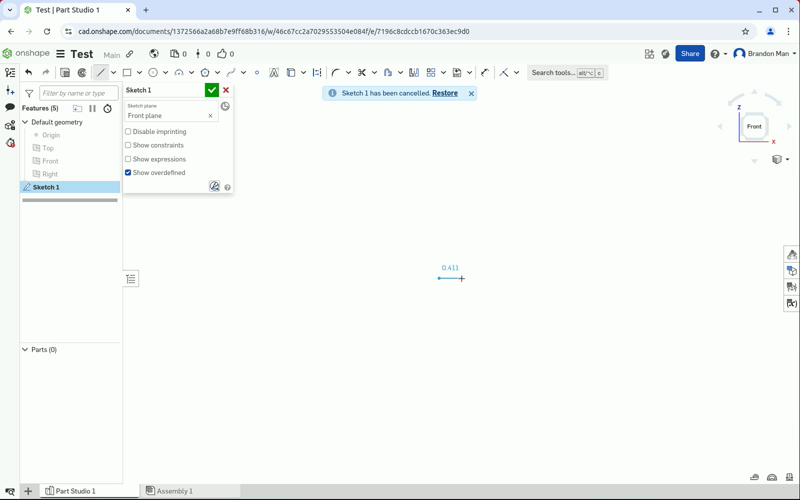
scroll(-6)
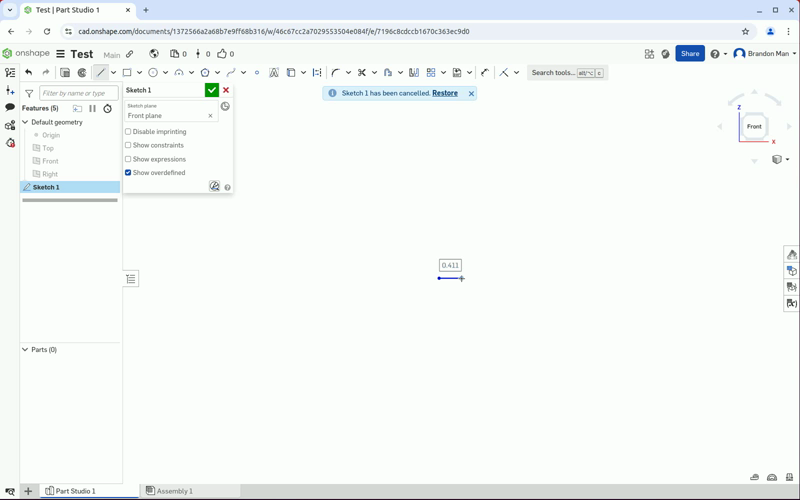
scroll(-6)
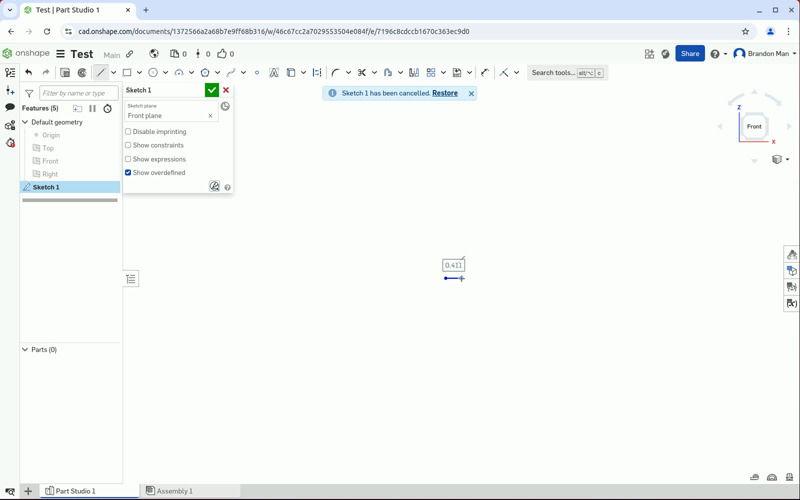
scroll(-6)
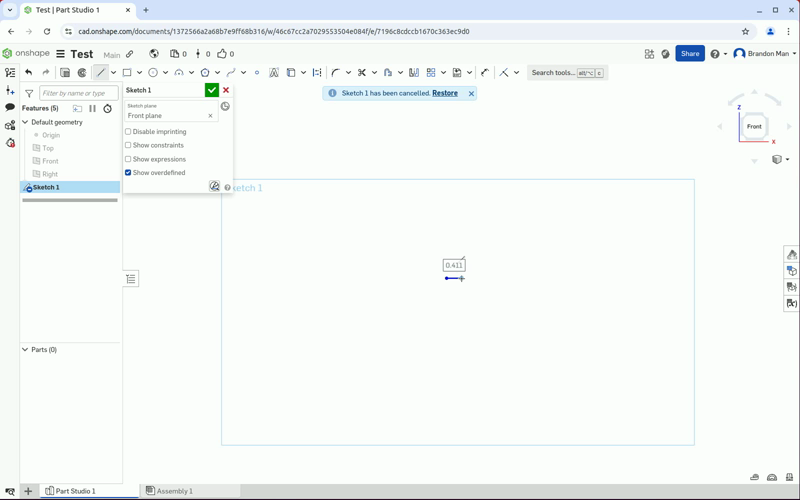
scroll(-6)
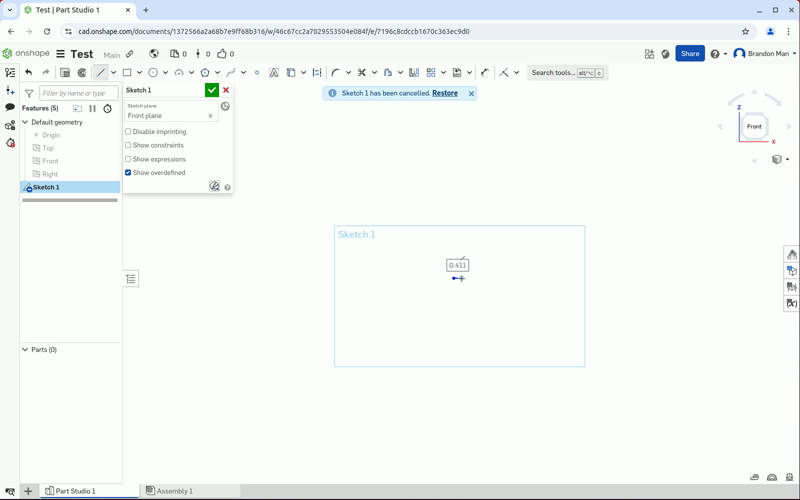
scroll(-6)
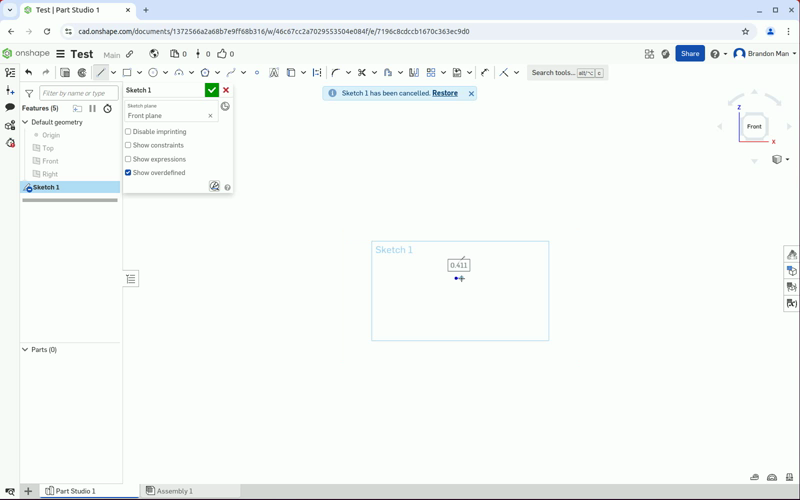
scroll(-6)
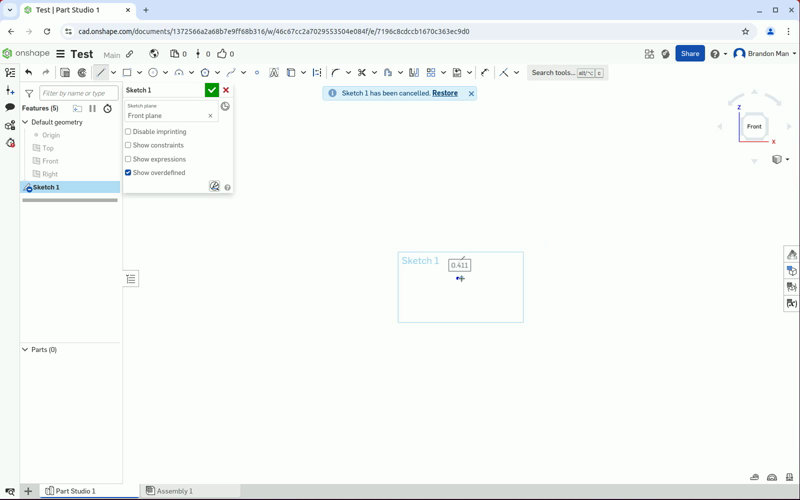
scroll(-6)
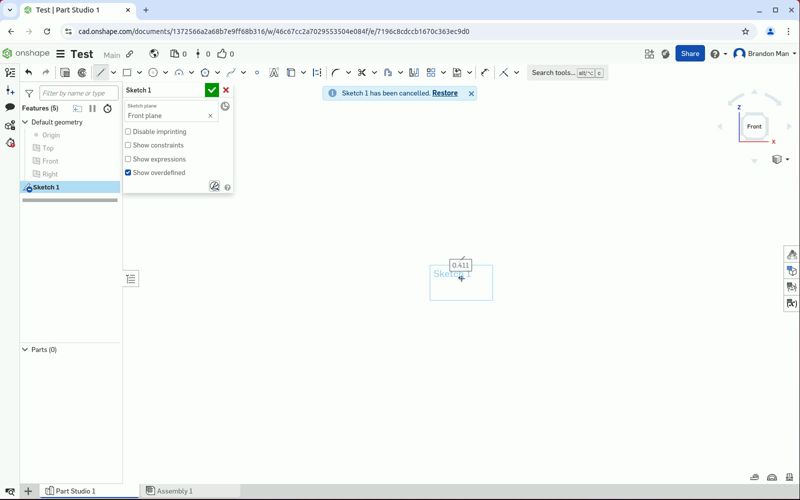
key_up(shift)
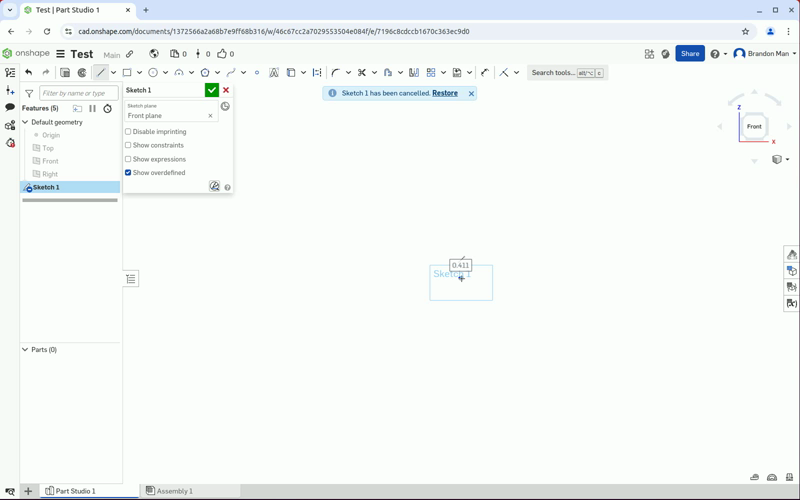
key_down(shift)
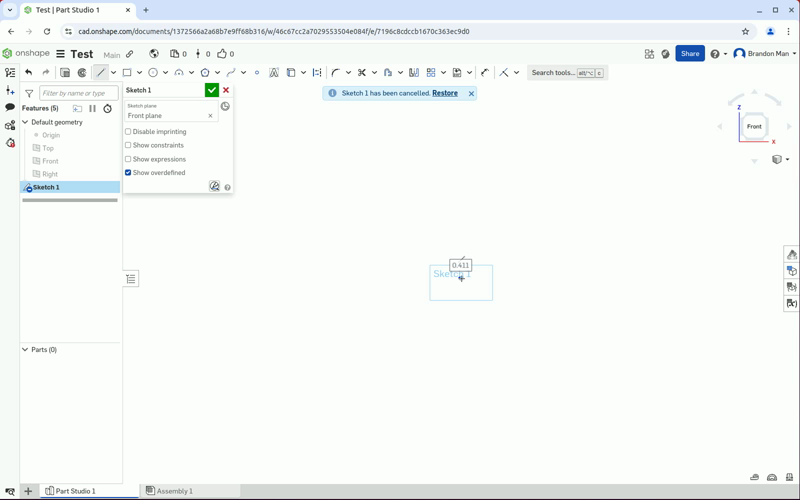
mouse_move(492, 278)
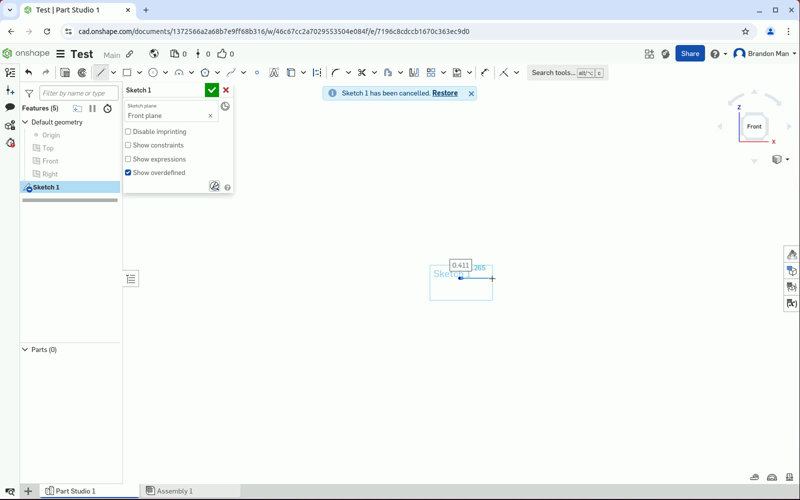
mouse_move(461, 276)
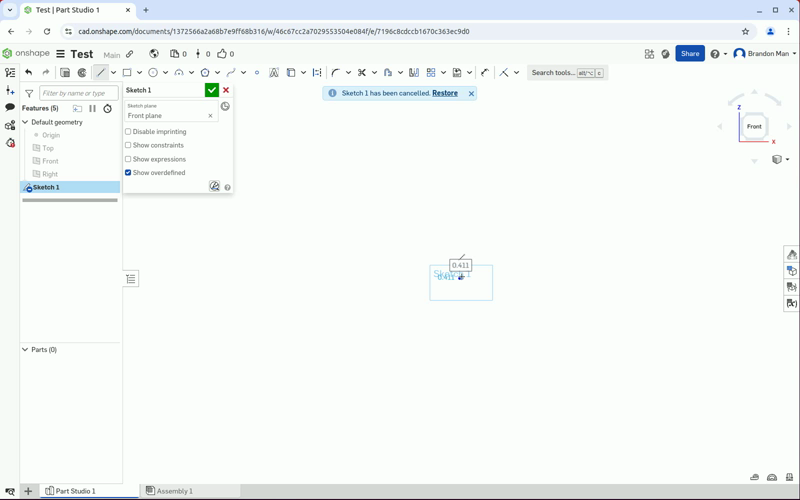
scroll(6)
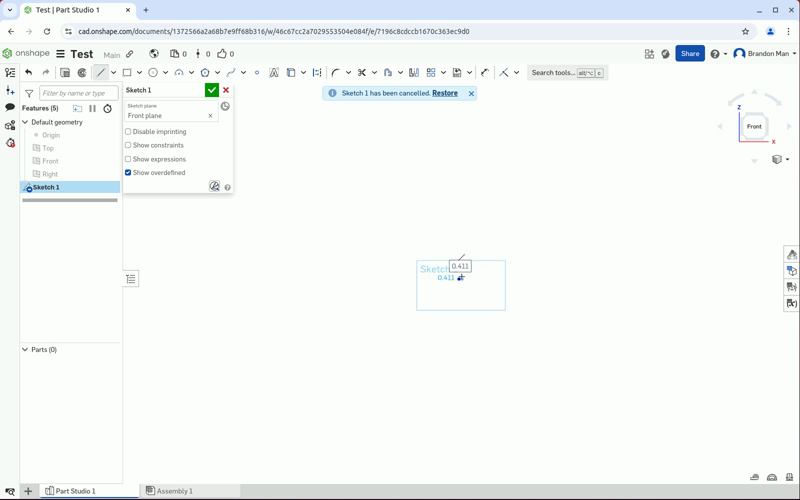
scroll(6)
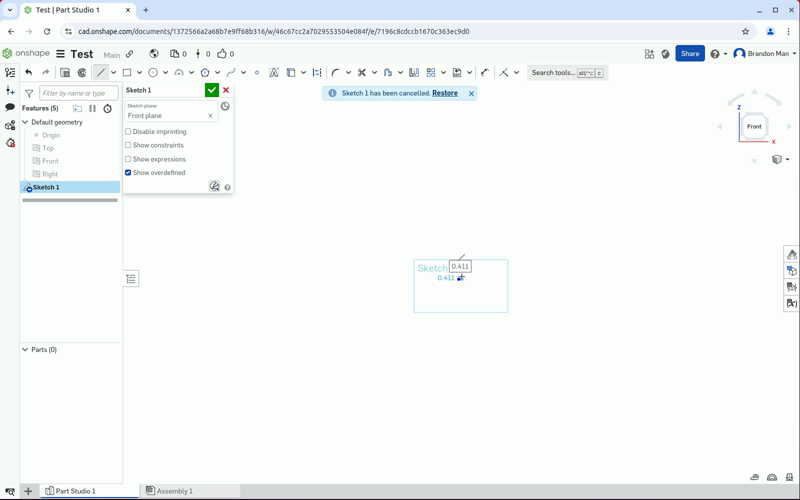
scroll(6)
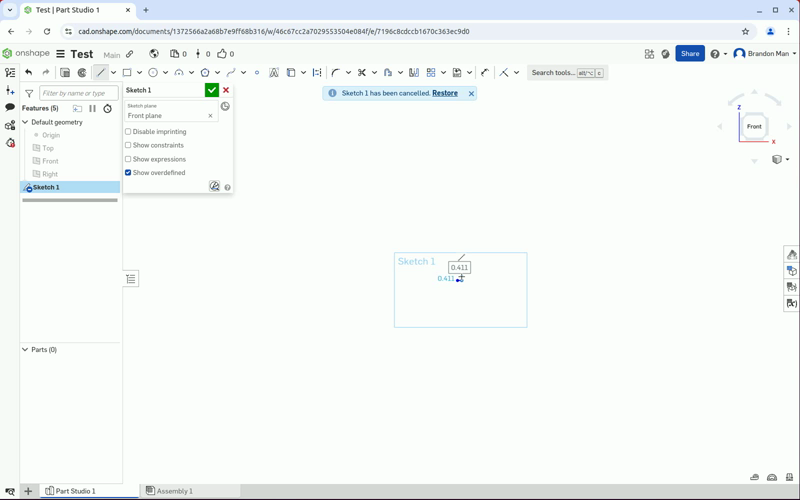
scroll(6)
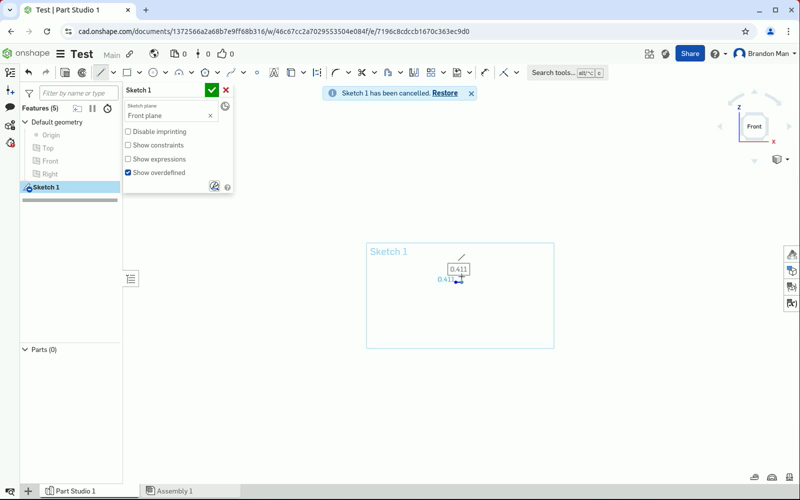
scroll(6)
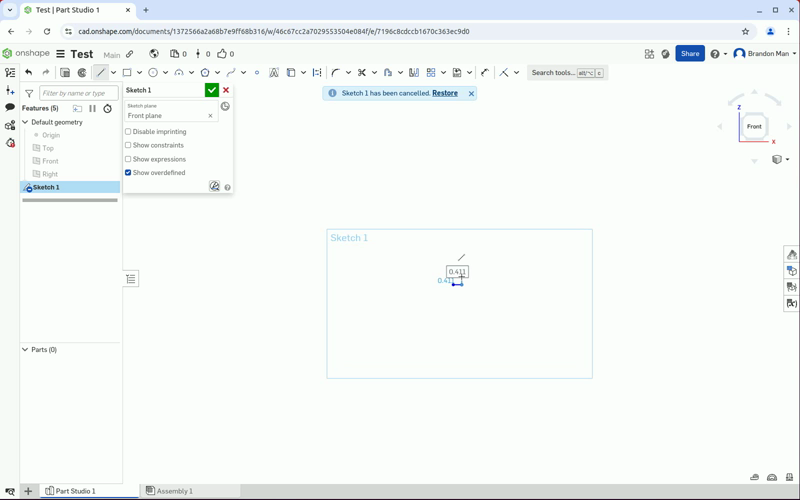
scroll(6)
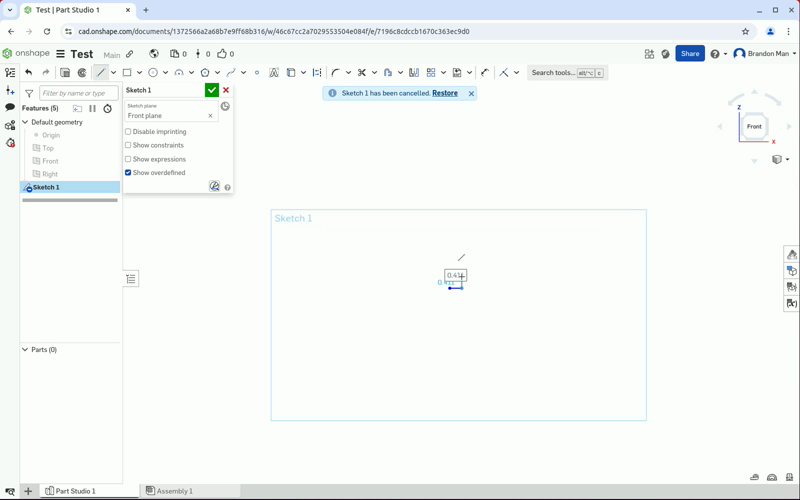
scroll(6)
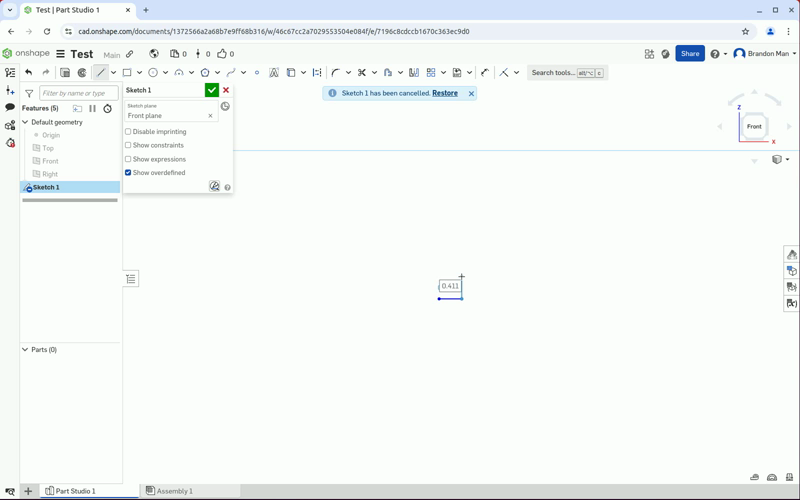
click(461, 276)
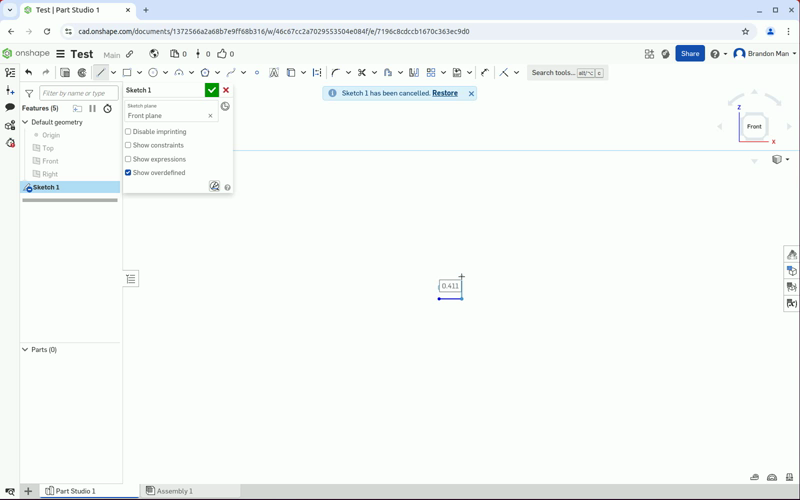
scroll(-6)
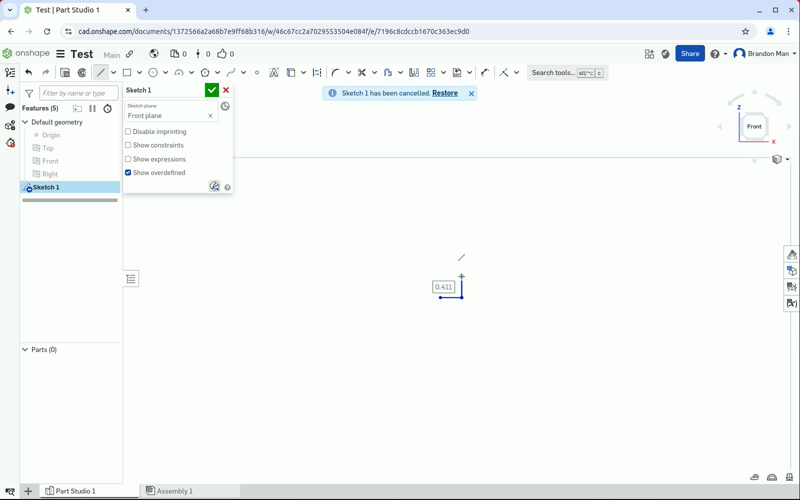
scroll(-6)
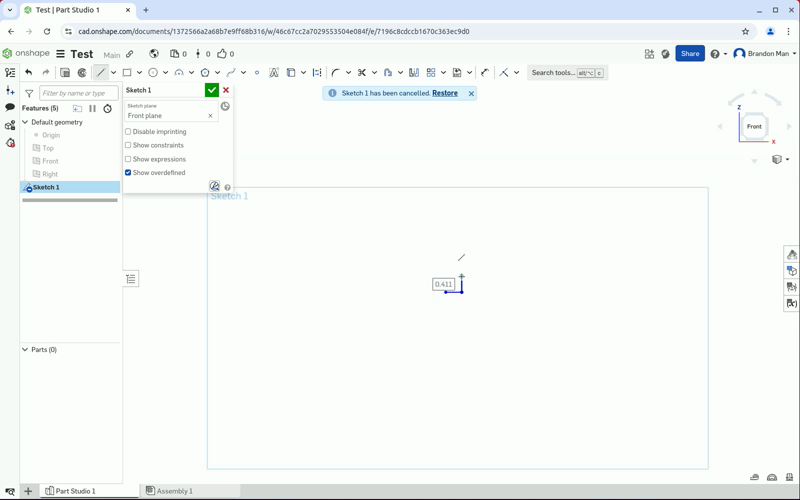
scroll(-6)
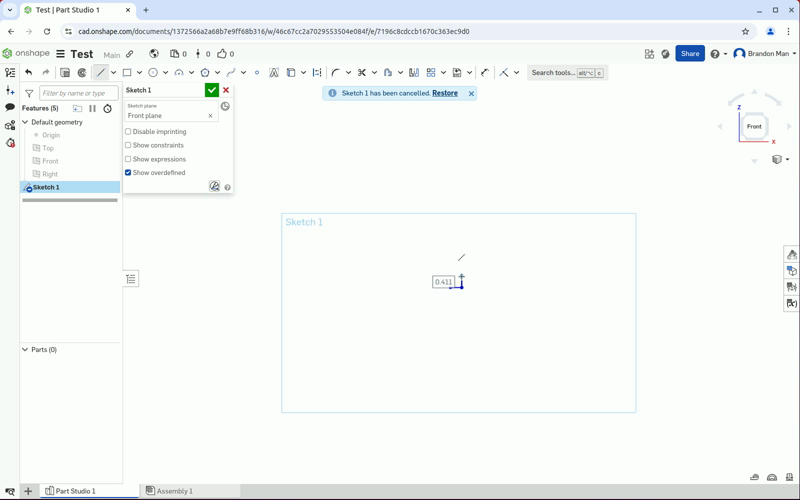
scroll(-6)
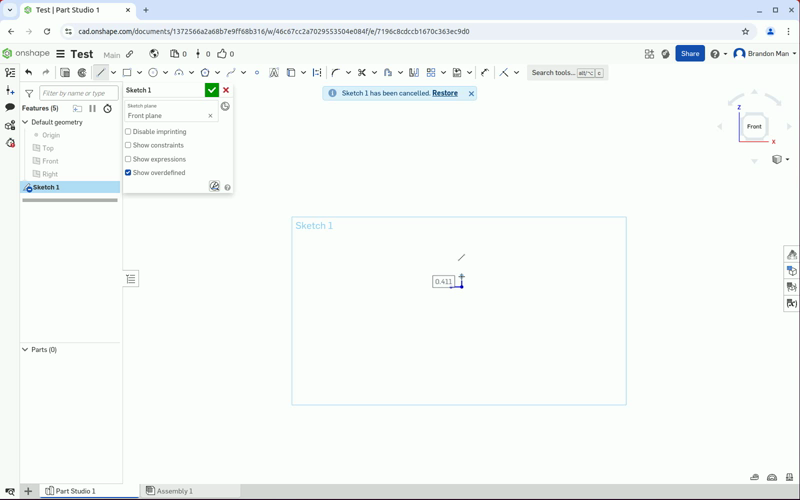
scroll(-6)
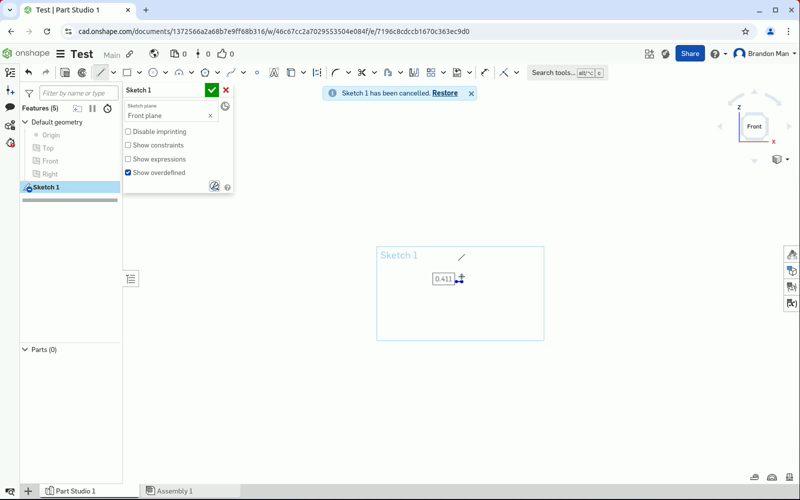
scroll(-6)
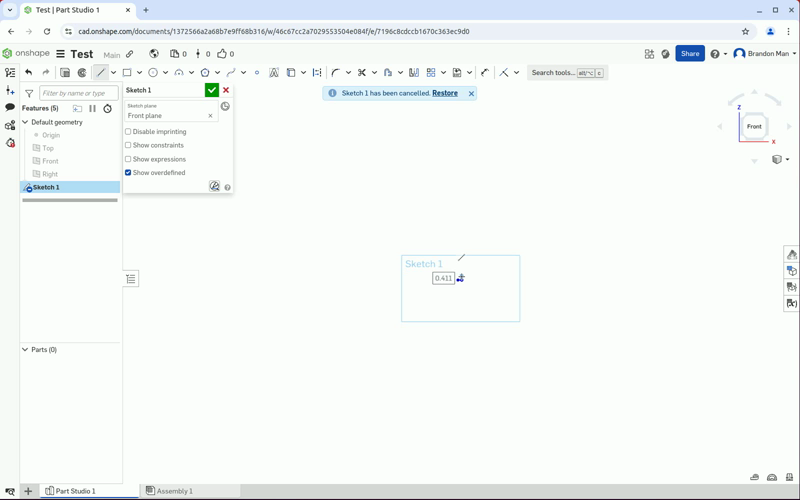
scroll(-6)
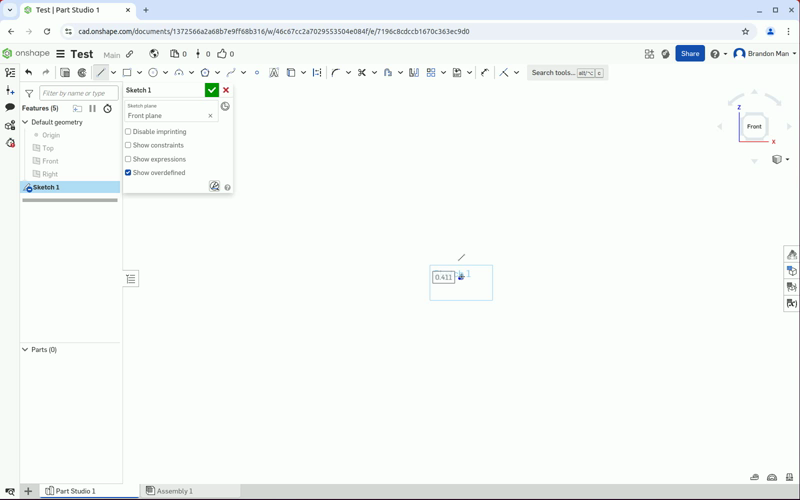
key_up(shift)
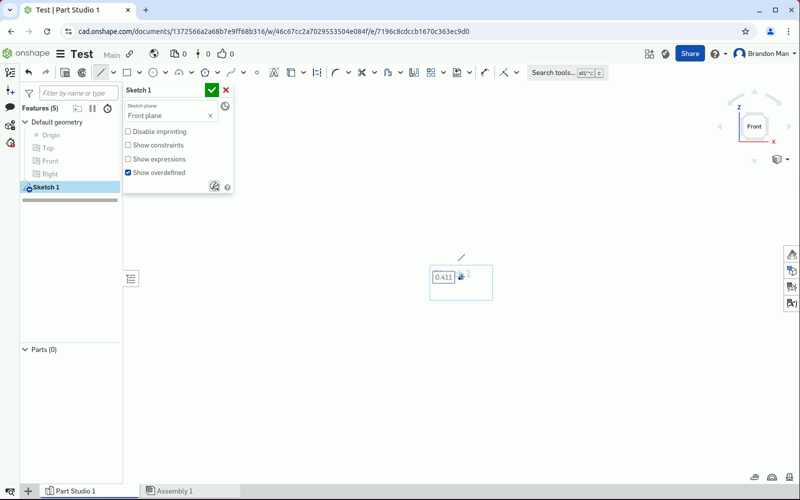
key_down(shift)
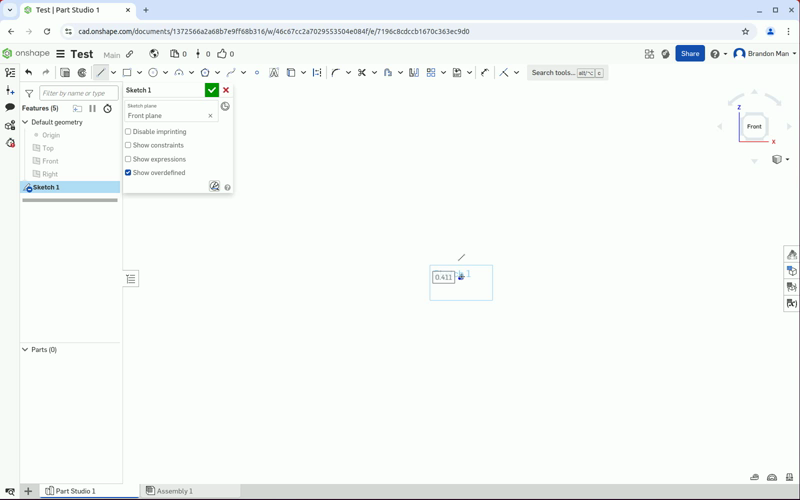
mouse_move(492, 276)
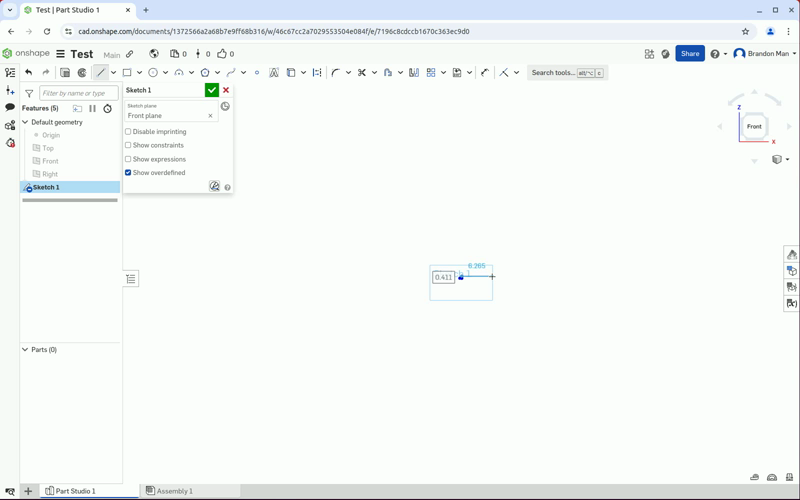
mouse_move(459, 276)
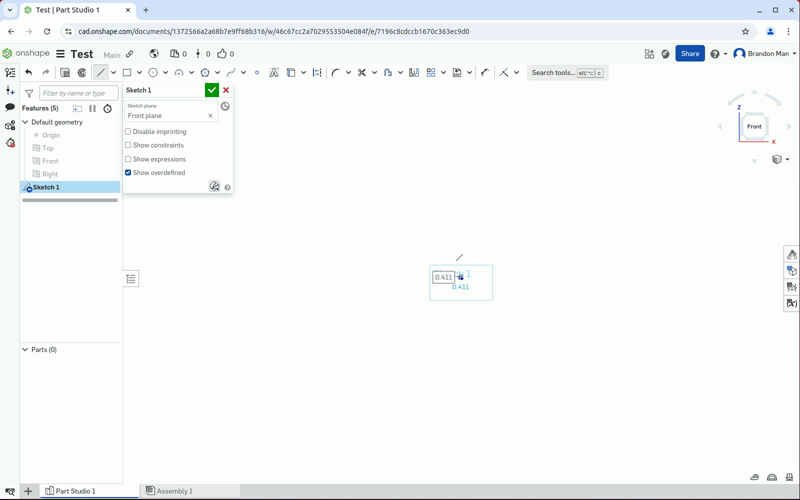
scroll(6)
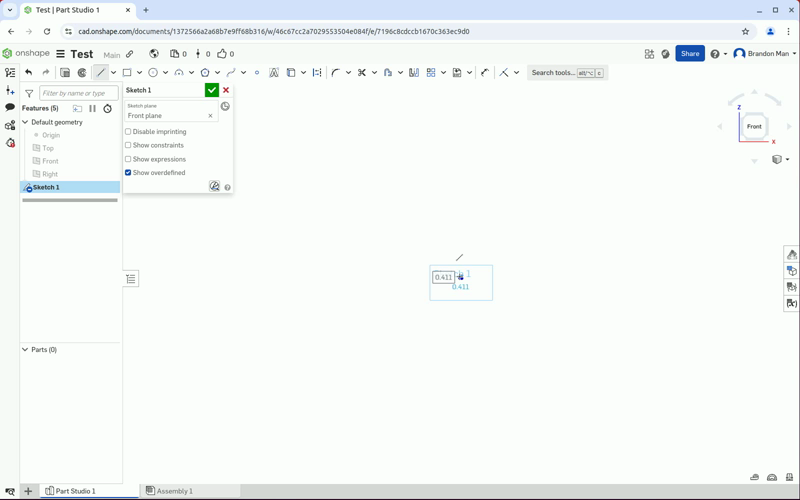
scroll(6)
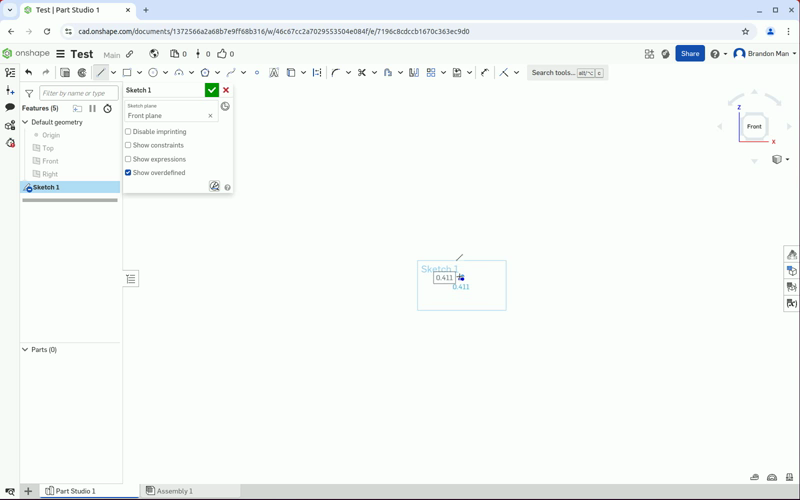
scroll(6)
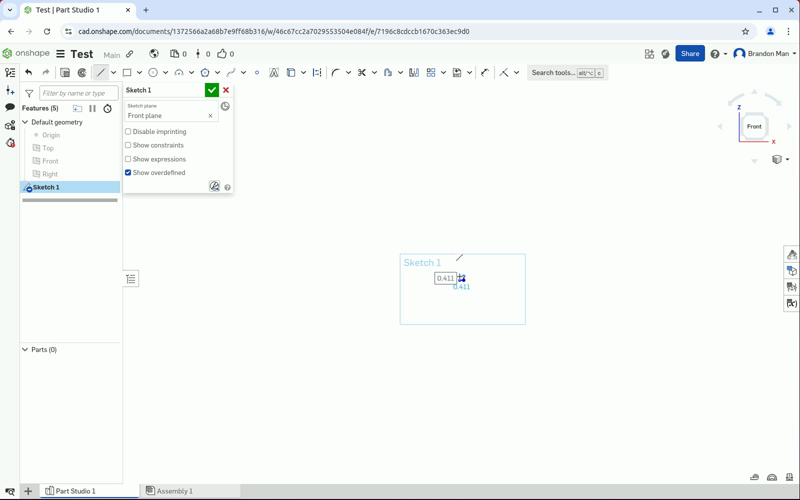
scroll(6)
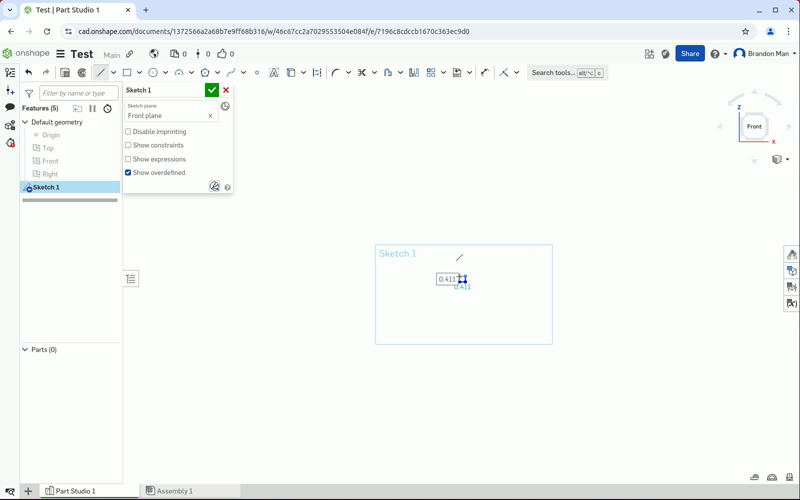
scroll(6)
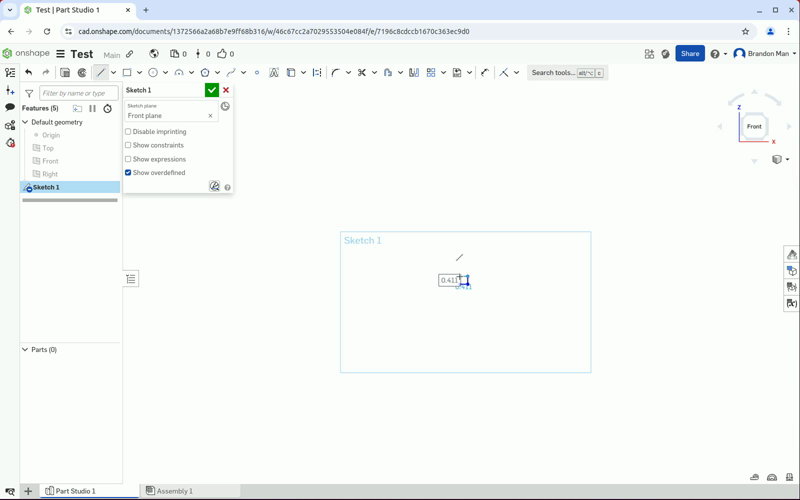
scroll(6)
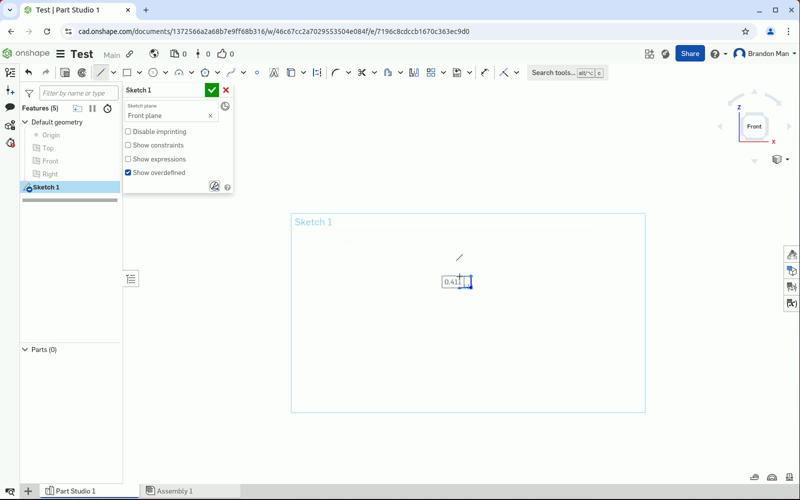
scroll(6)
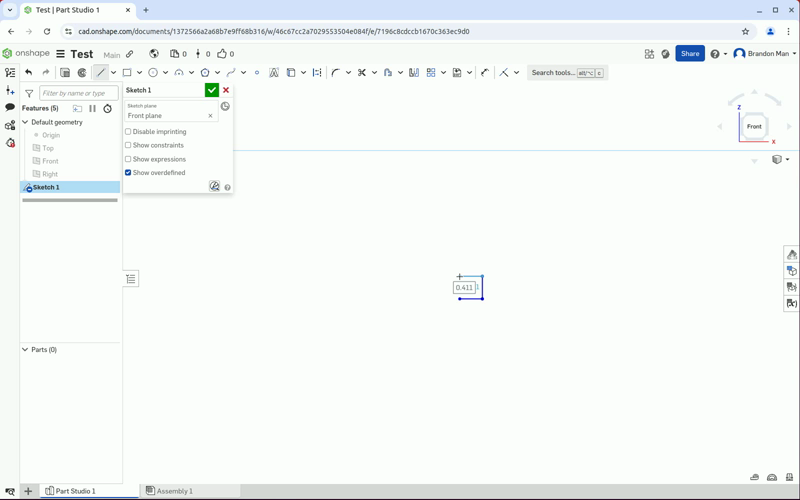
click(459, 276)
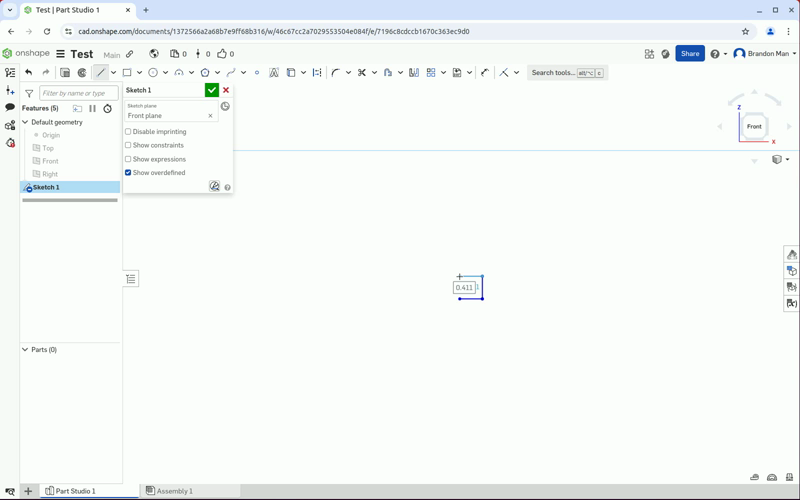
scroll(-6)
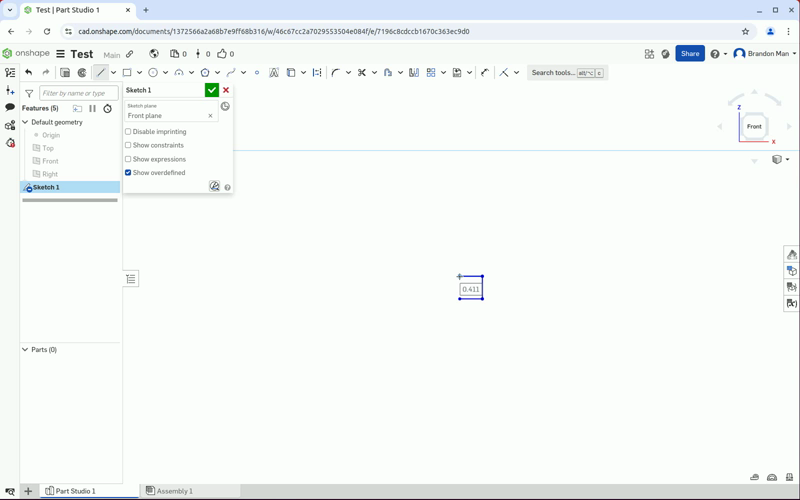
scroll(-6)
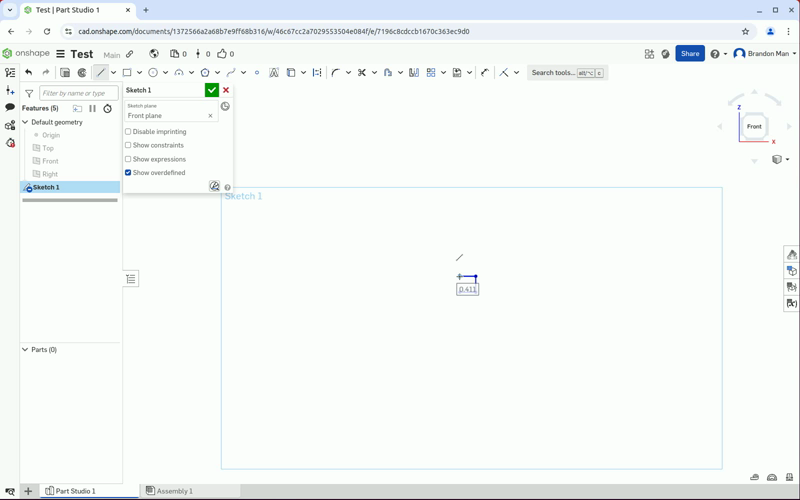
scroll(-6)
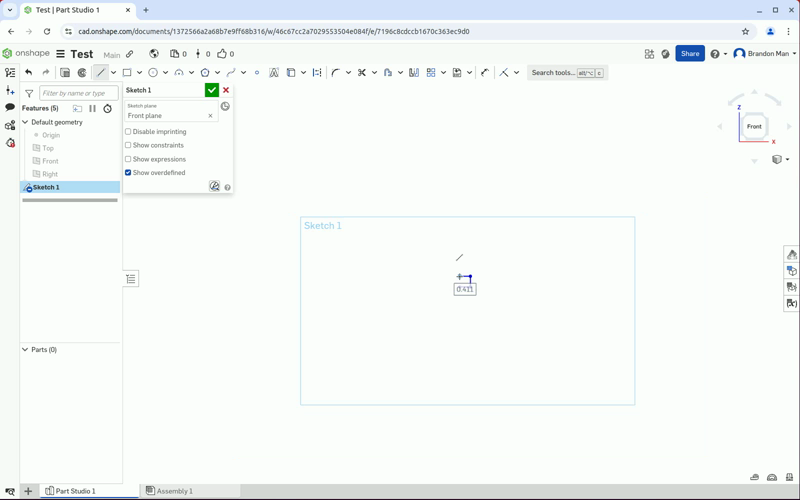
scroll(-6)
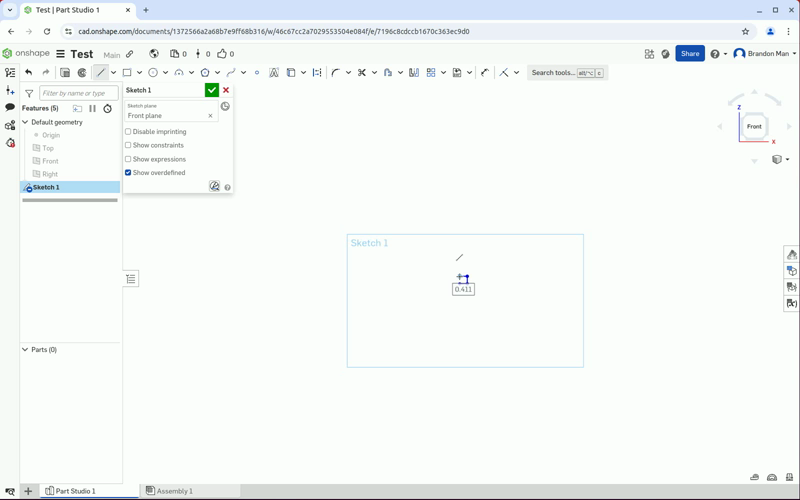
scroll(-6)
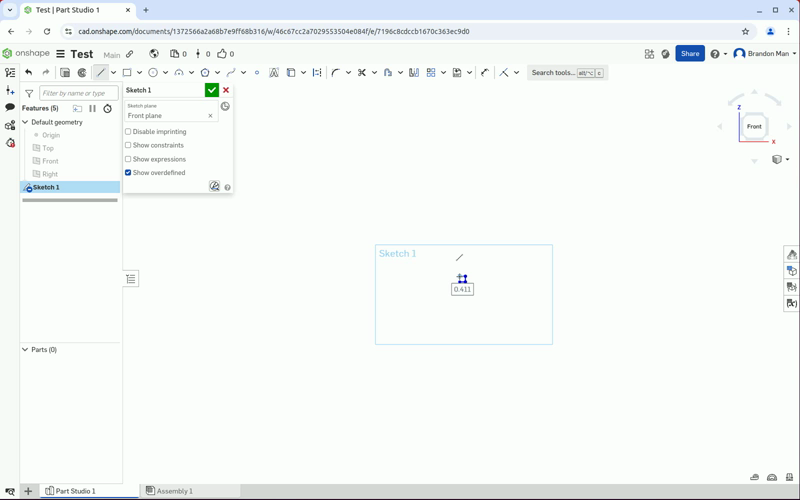
scroll(-6)
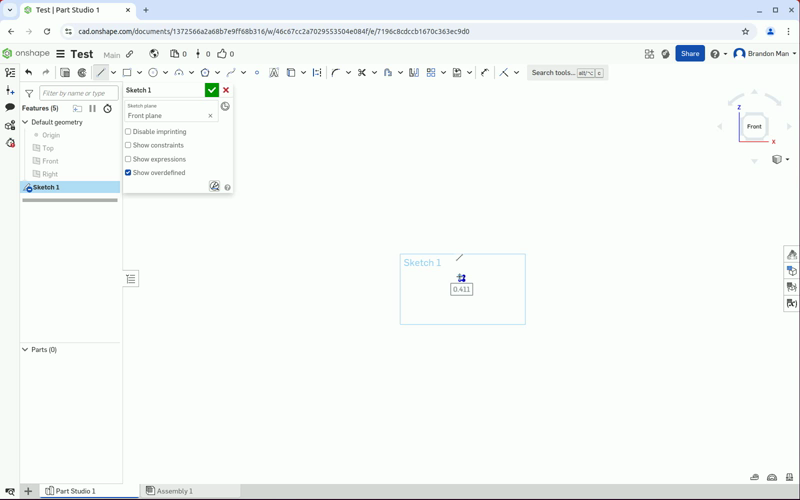
scroll(-6)
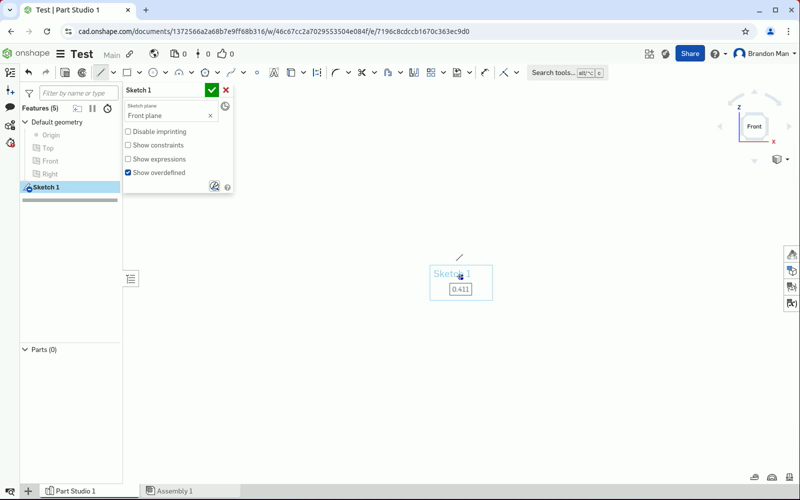
key_up(shift)
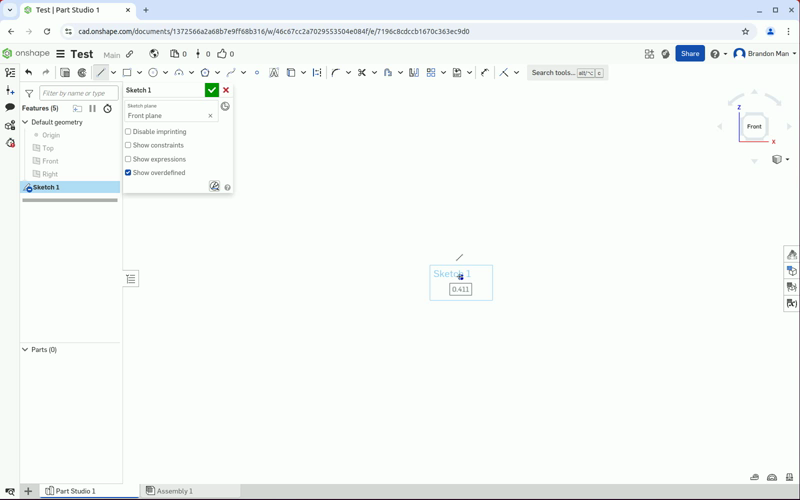
mouse_move(489, 276)
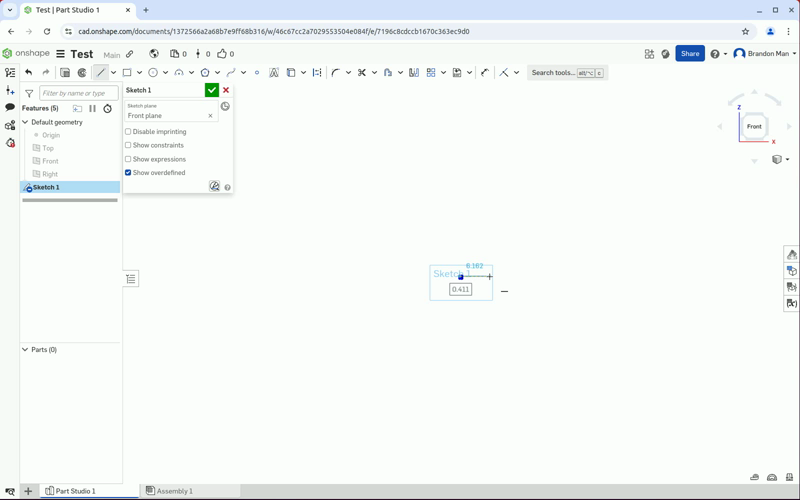
key_down(shift)
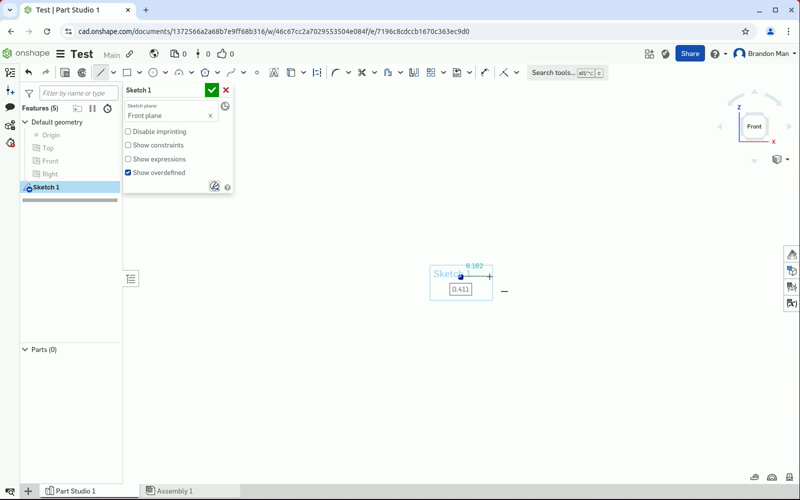
mouse_move(459, 278)
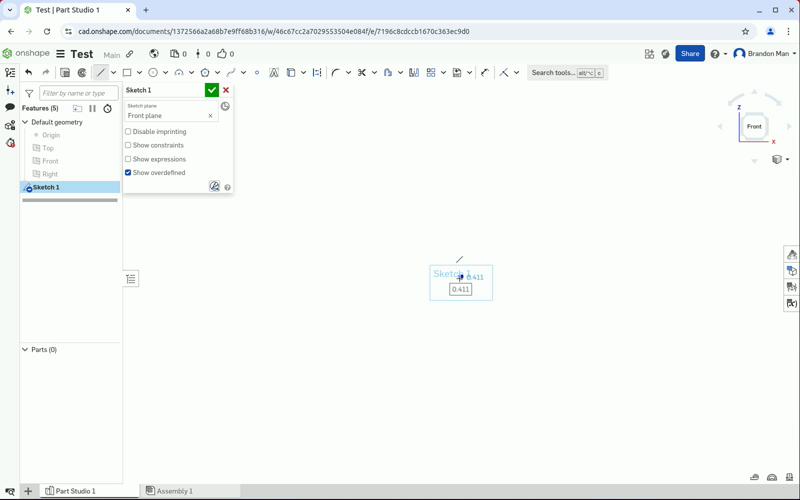
scroll(6)
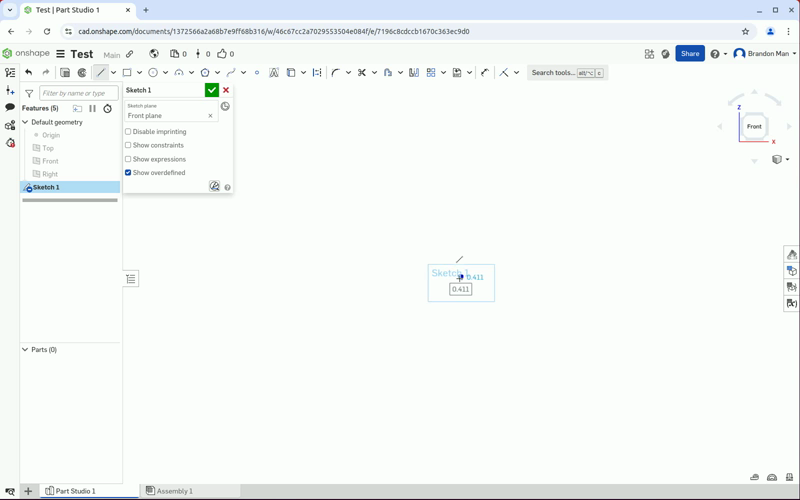
scroll(6)
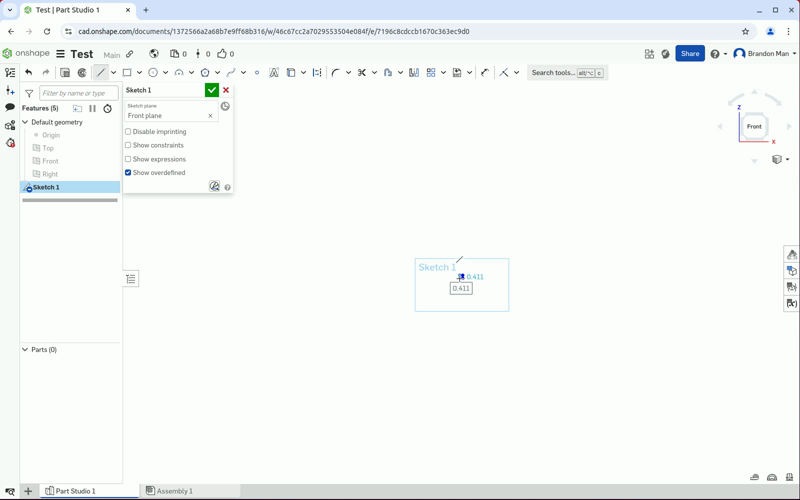
scroll(6)
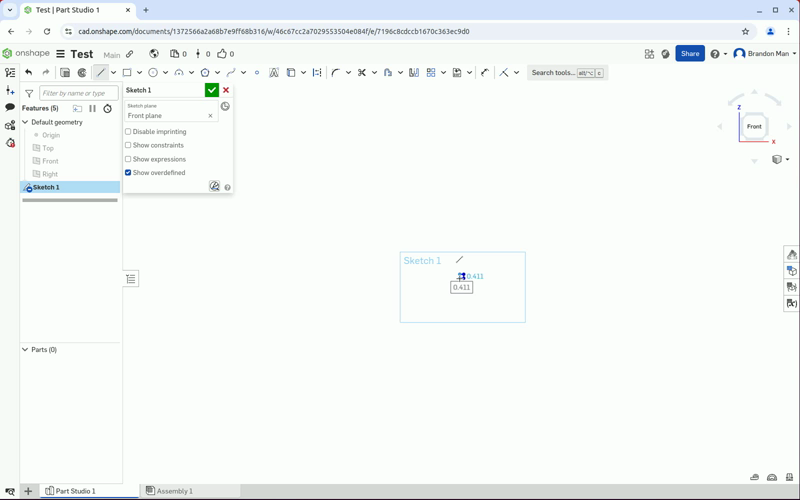
scroll(6)
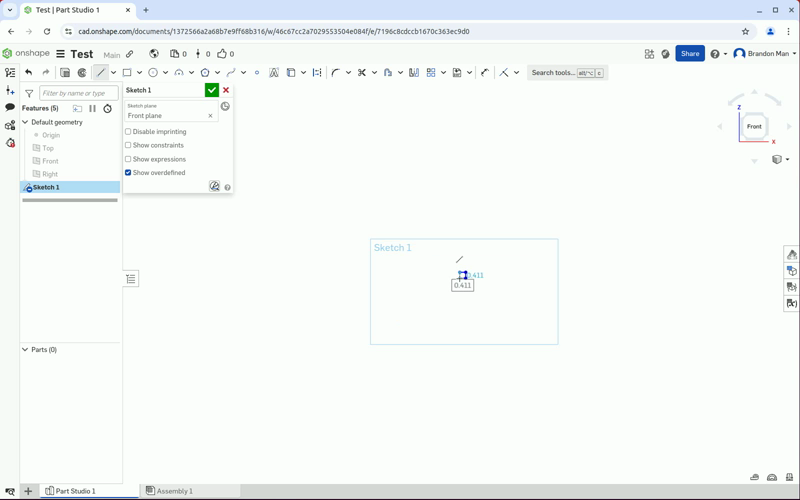
scroll(6)
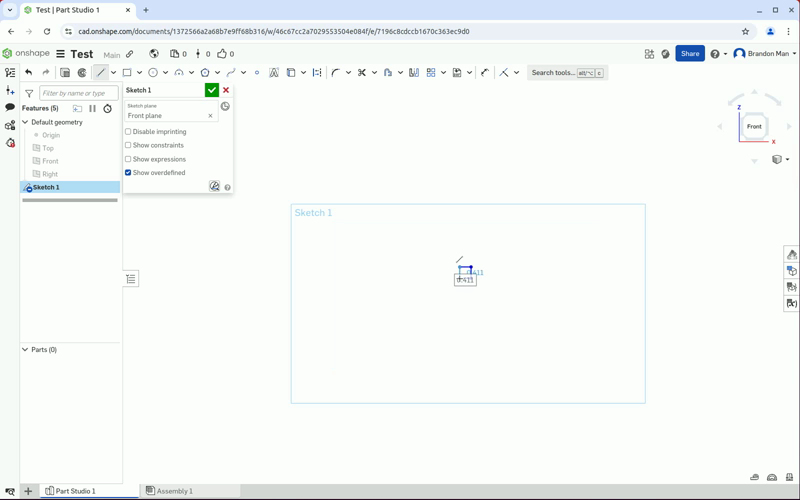
scroll(6)
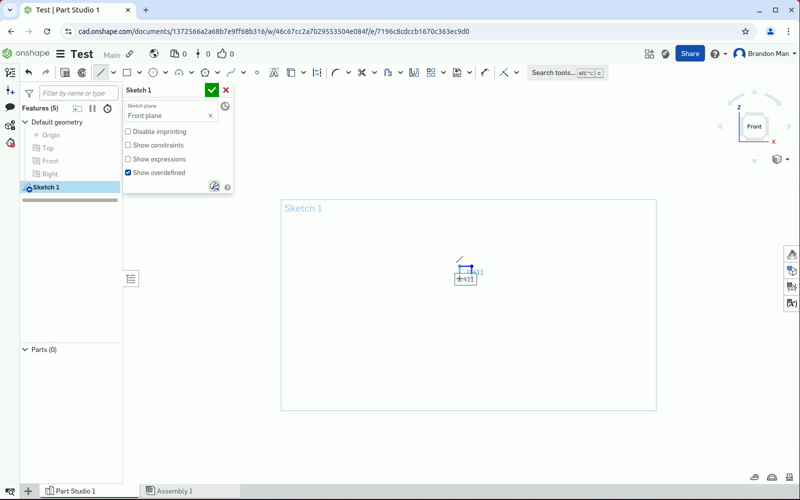
scroll(6)
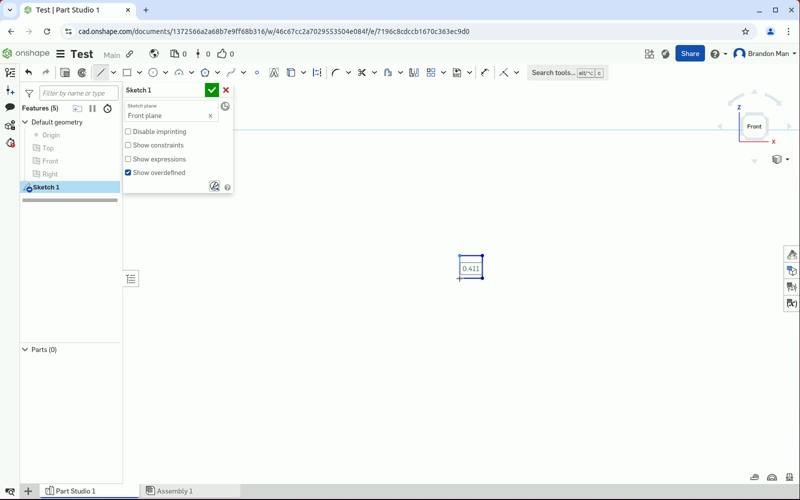
key_up(shift)
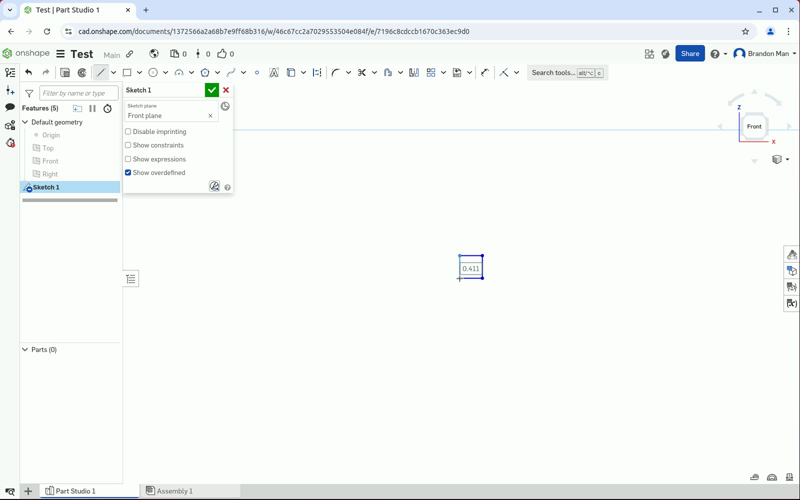
click(459, 278)
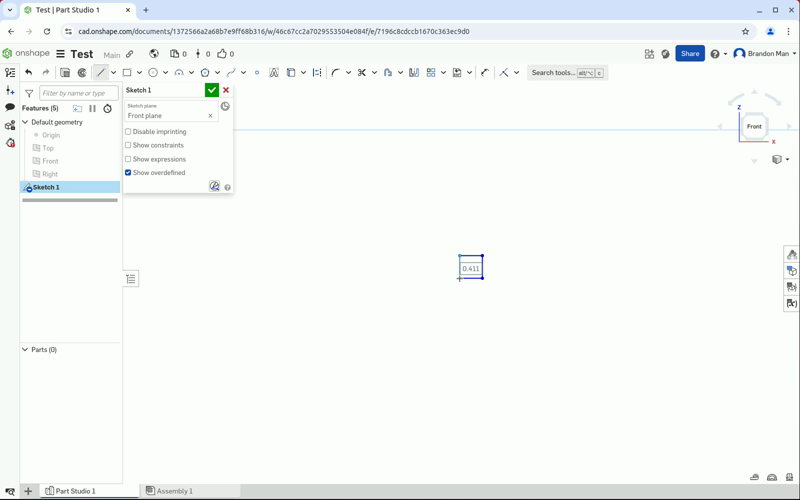
scroll(-6)
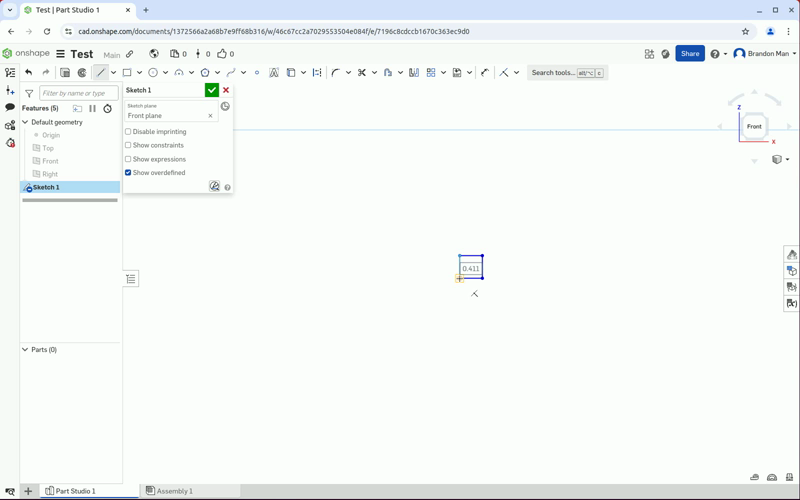
scroll(-6)
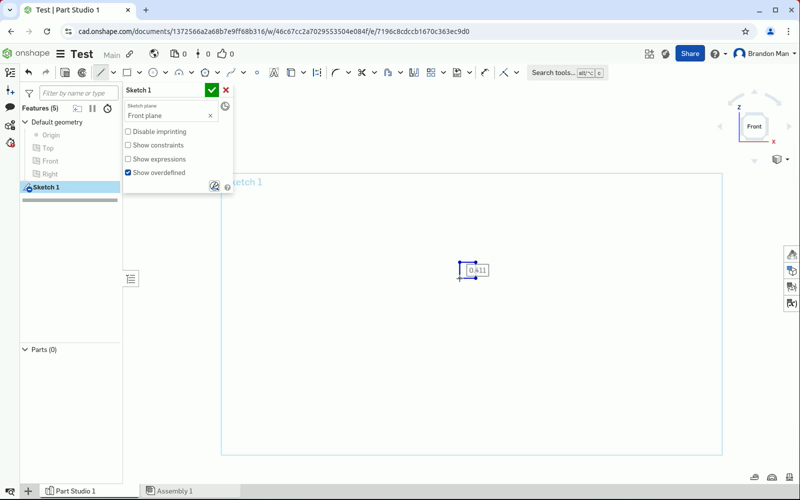
scroll(-6)
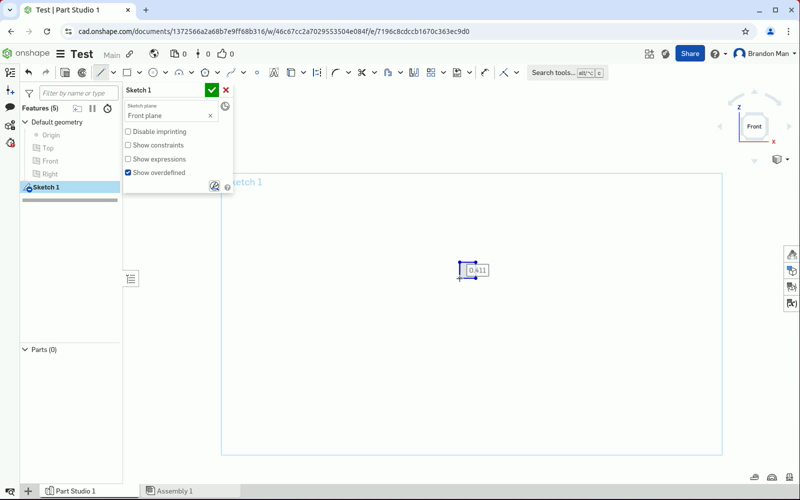
scroll(-6)
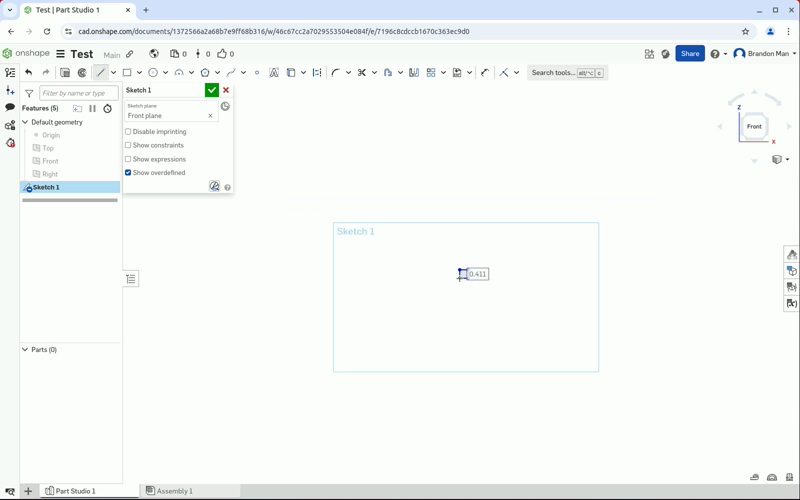
scroll(-6)
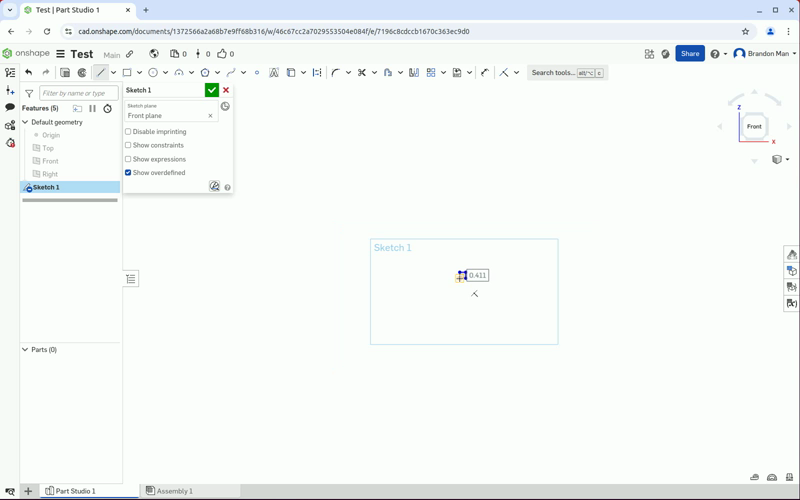
scroll(-6)
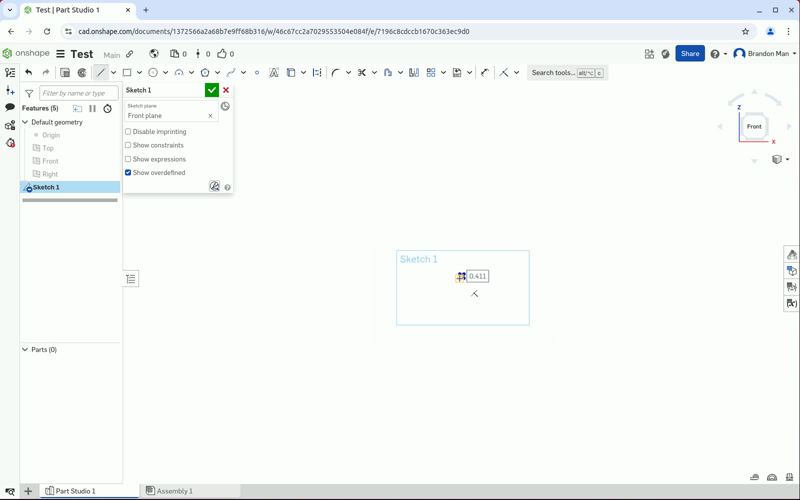
scroll(-6)
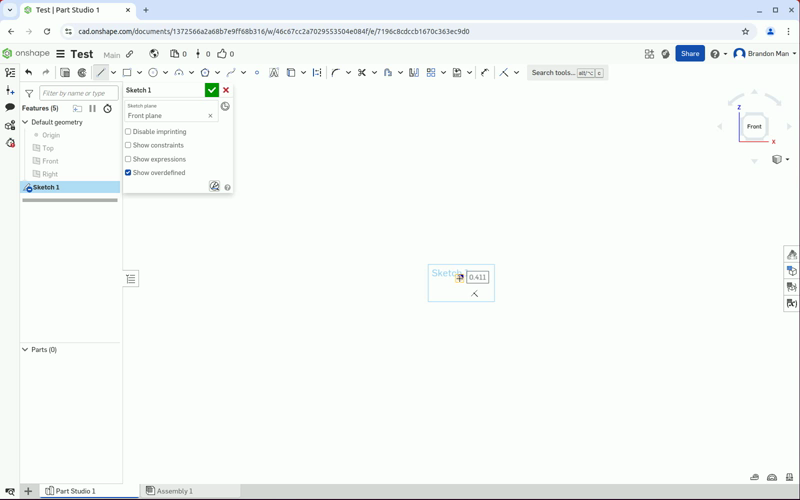
key(esc)
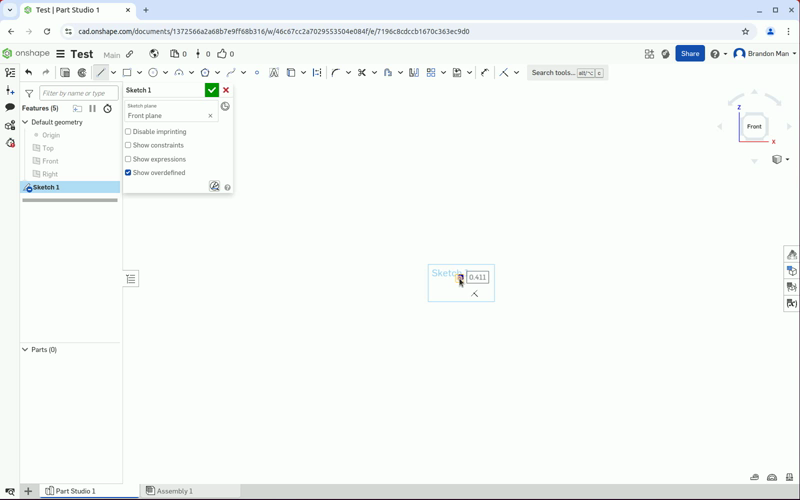
mouse_move(460, 277)
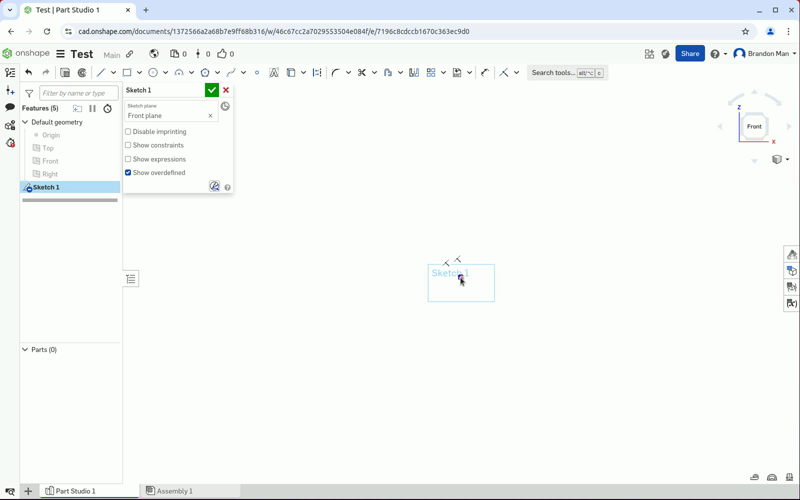
scroll(6)
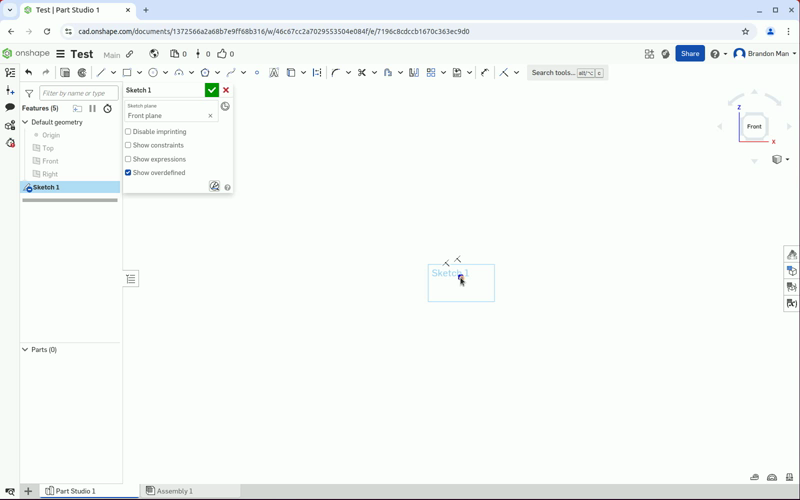
scroll(6)
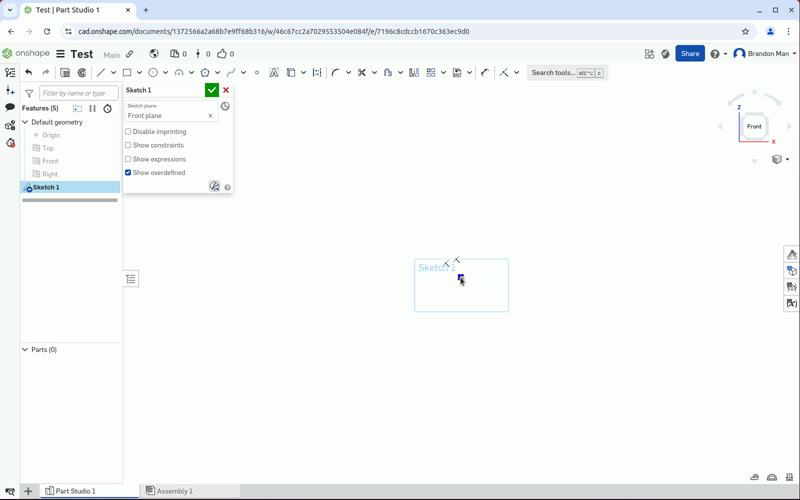
scroll(6)
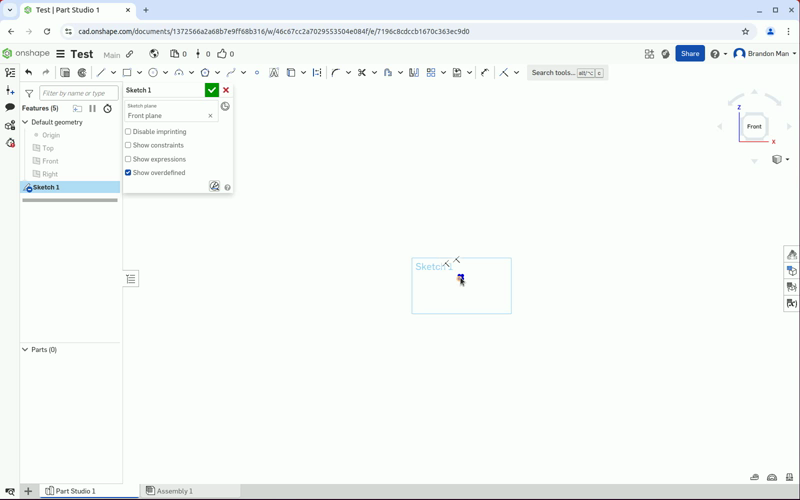
scroll(6)
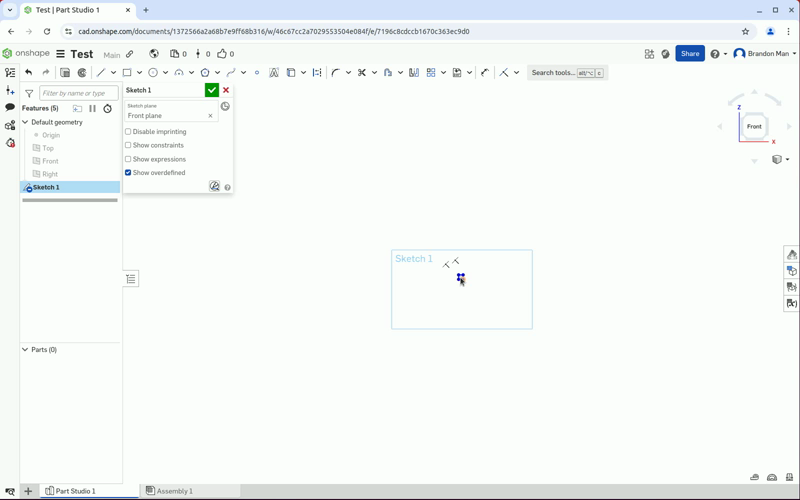
scroll(6)
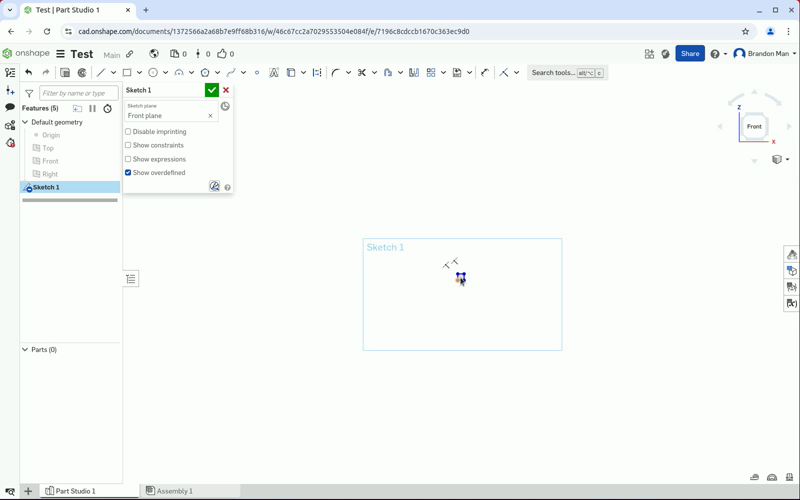
scroll(6)
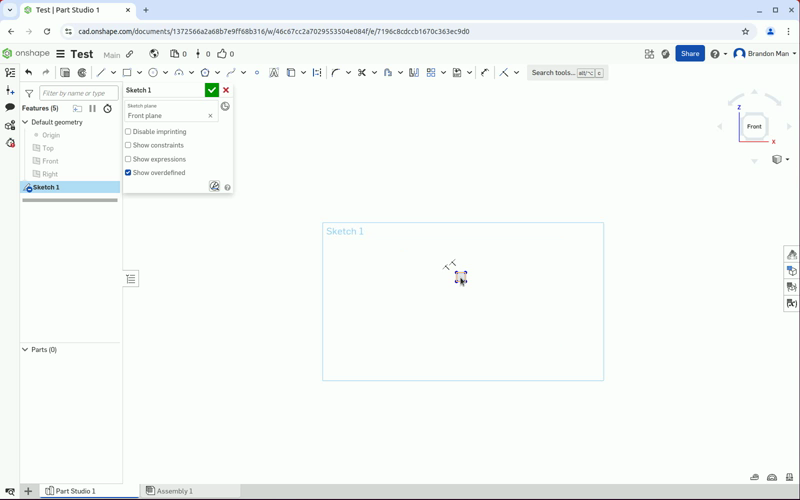
scroll(6)
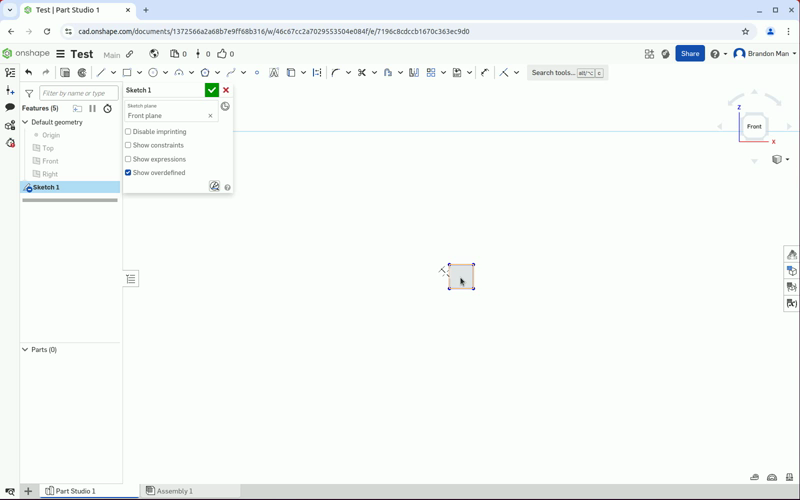
click(460, 277)
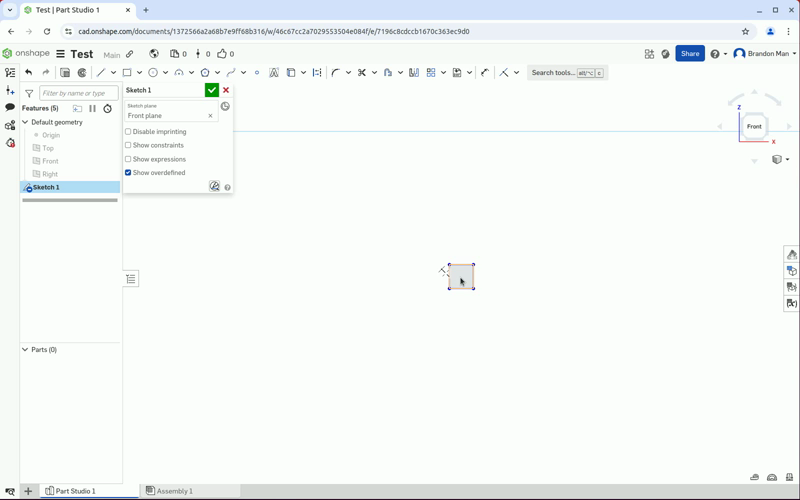
scroll(-6)
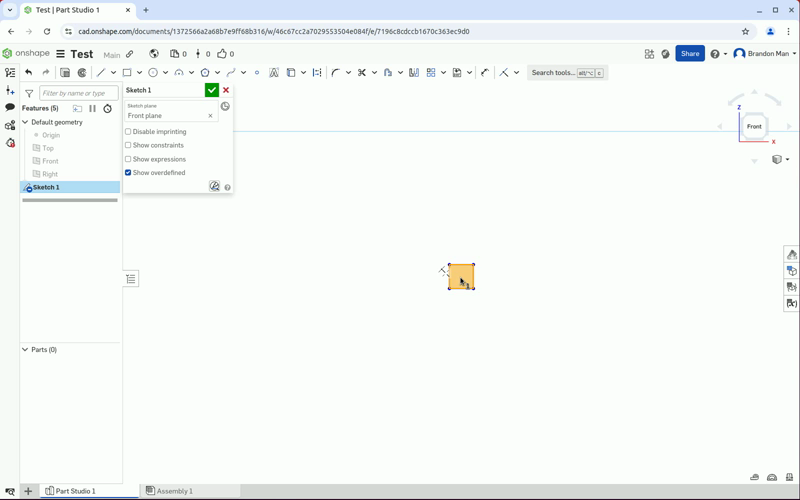
scroll(-6)
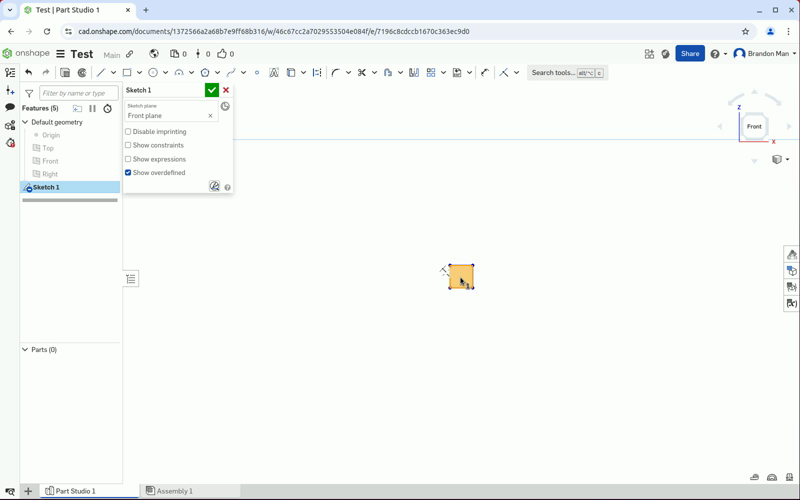
scroll(-6)
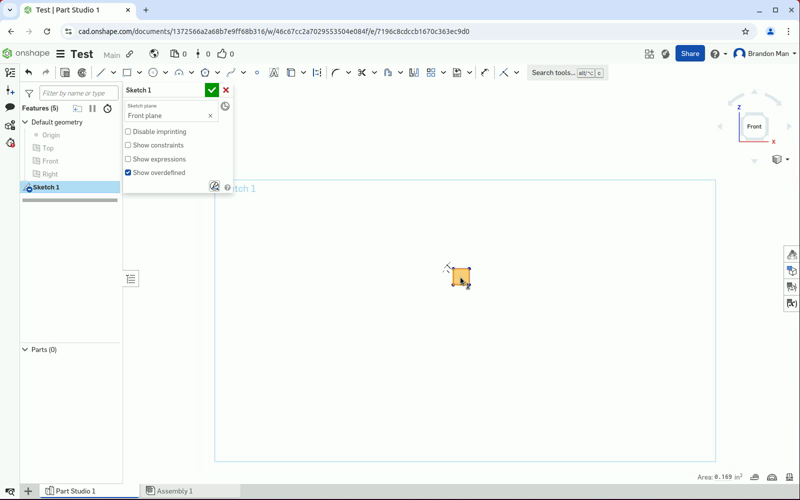
scroll(-6)
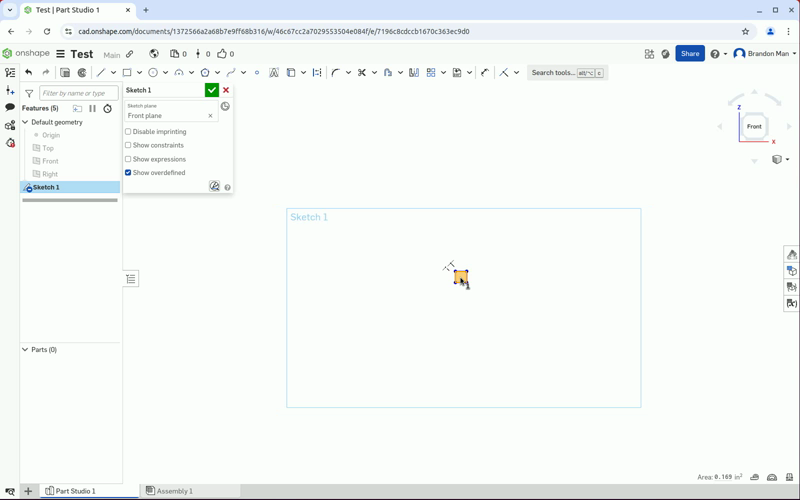
scroll(-6)
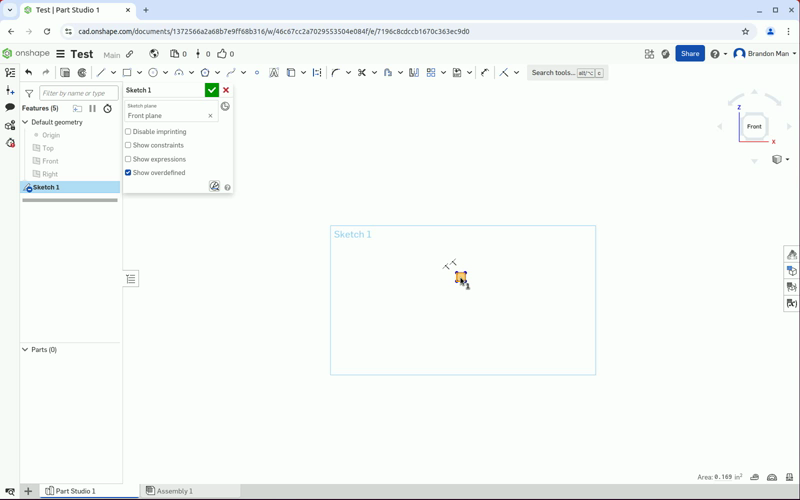
scroll(-6)
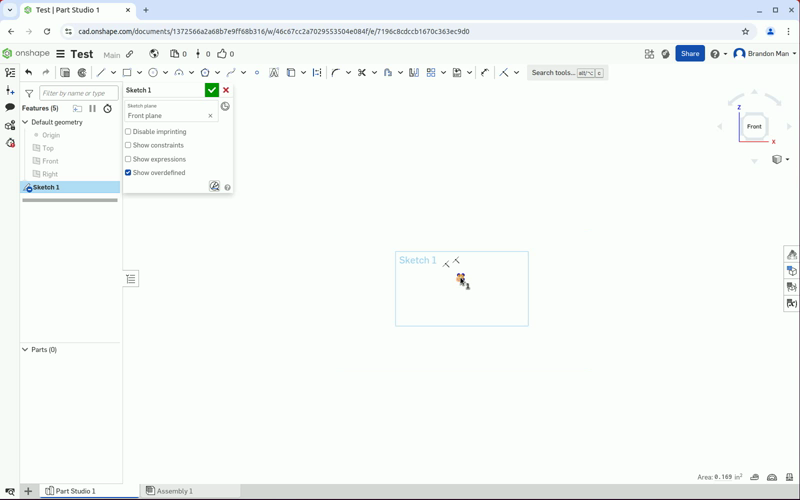
scroll(-6)
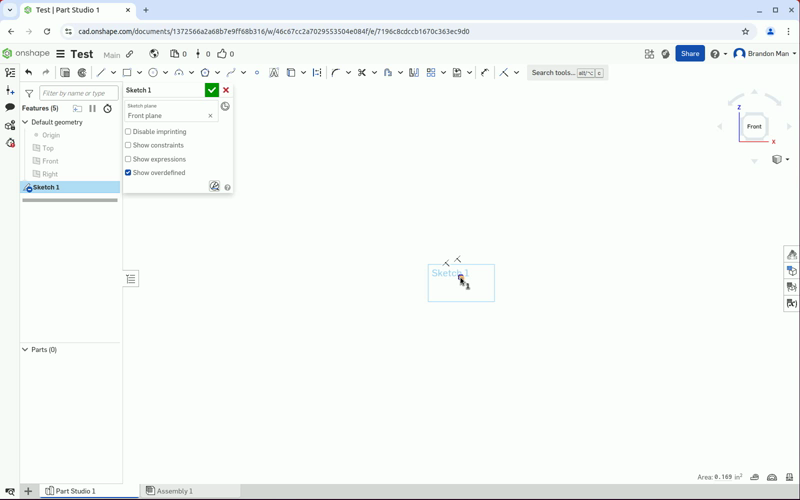
mouse_move(73, 352)
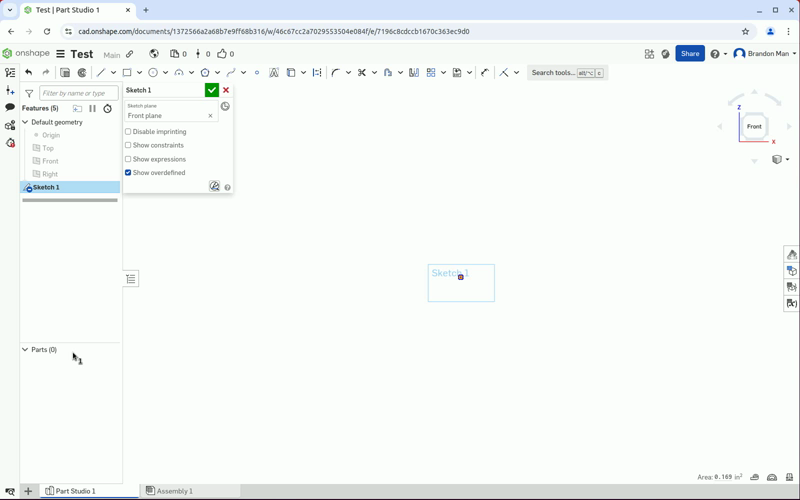
key(shift+y)
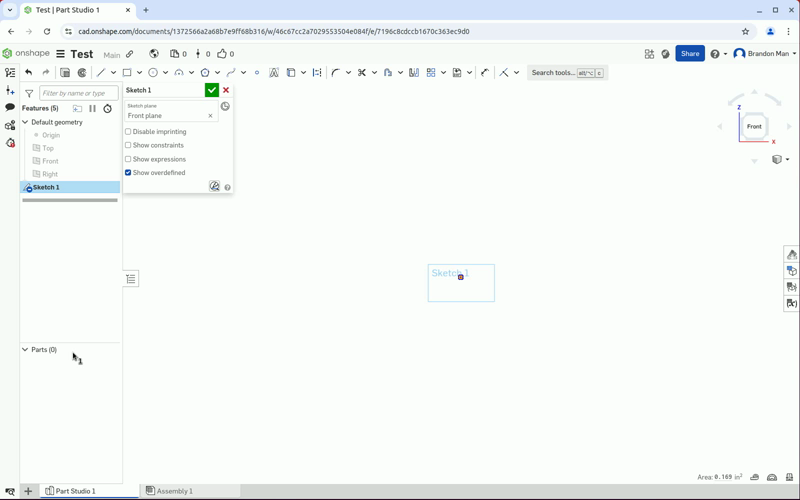
key(shift+e)
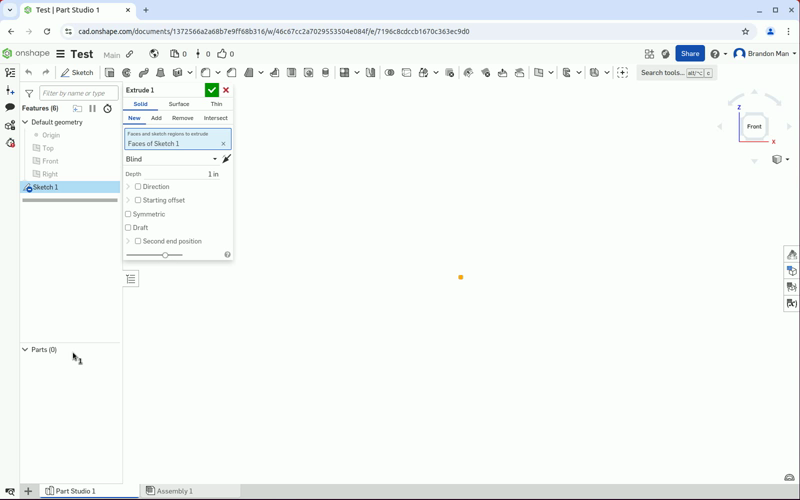
mouse_move(143, 106)
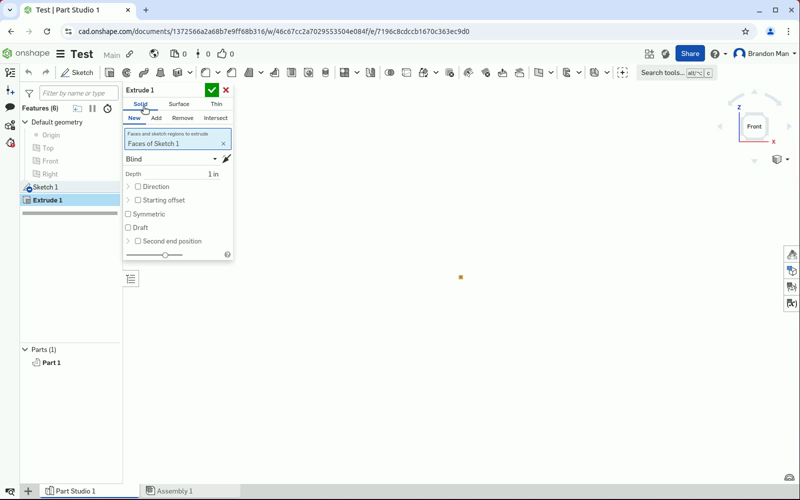
click(143, 106)
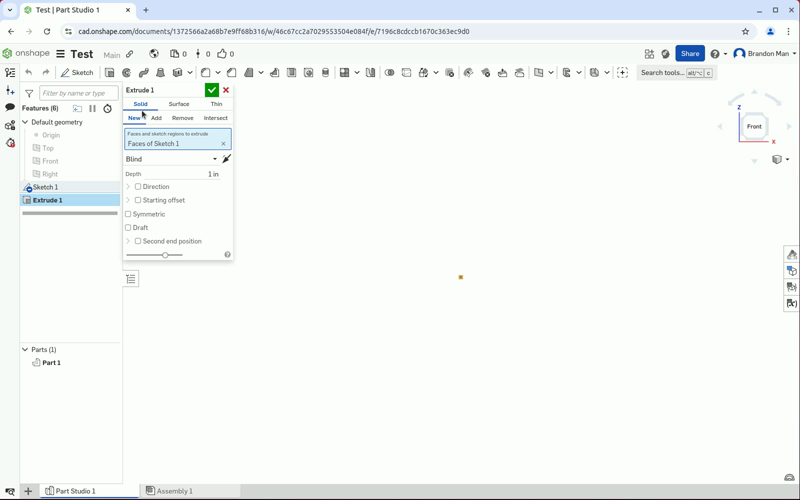
mouse_move(137, 120)
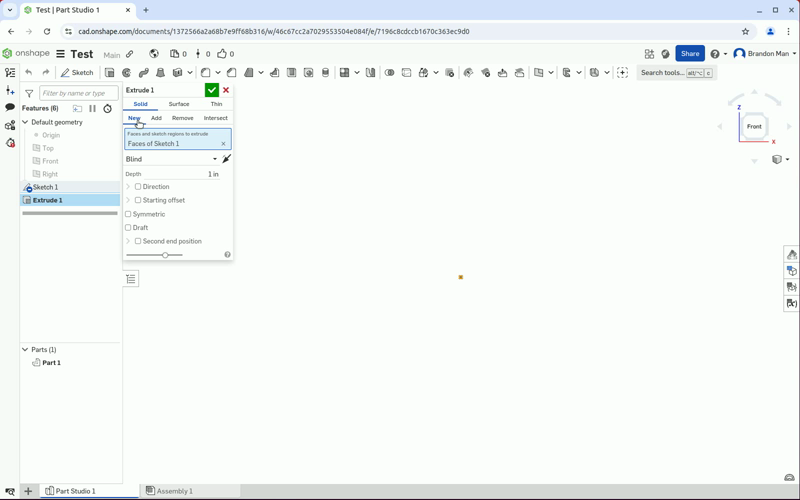
click(137, 120)
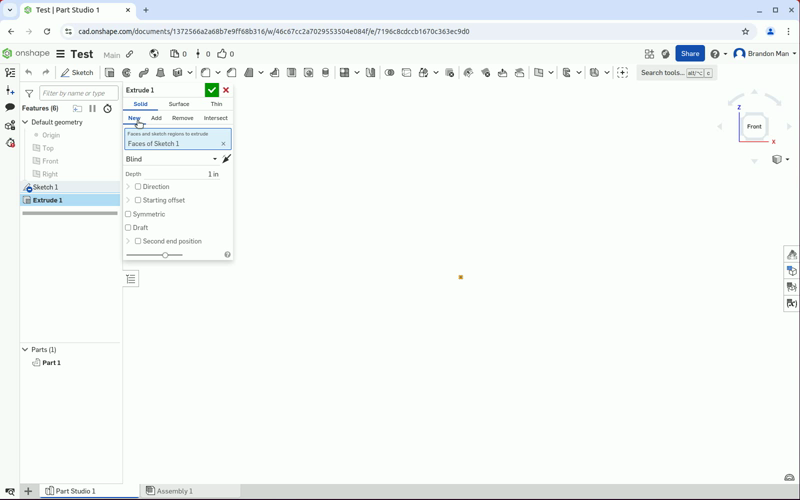
key(tab, 4)
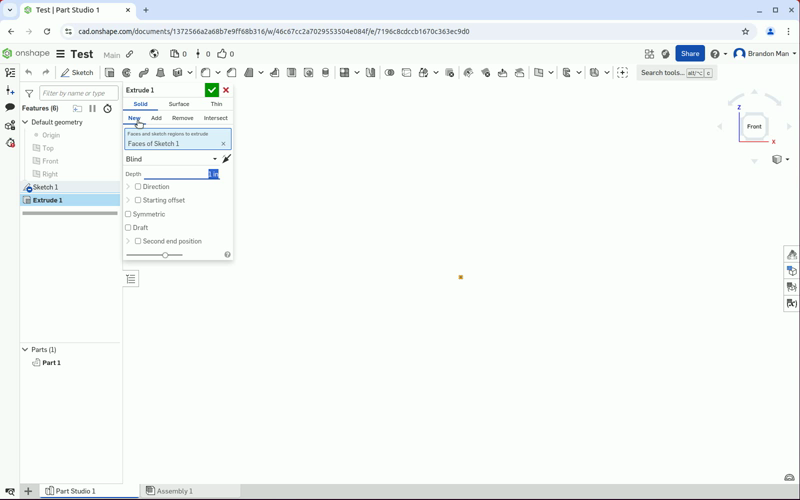
text(23.108)
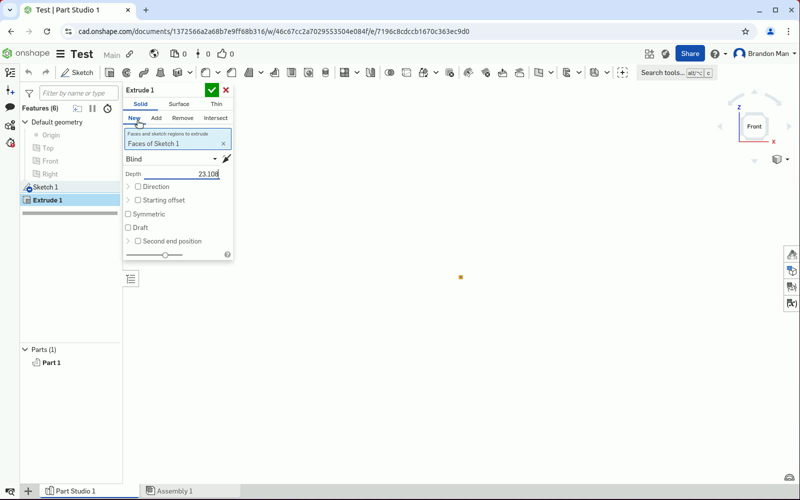
key(enter)
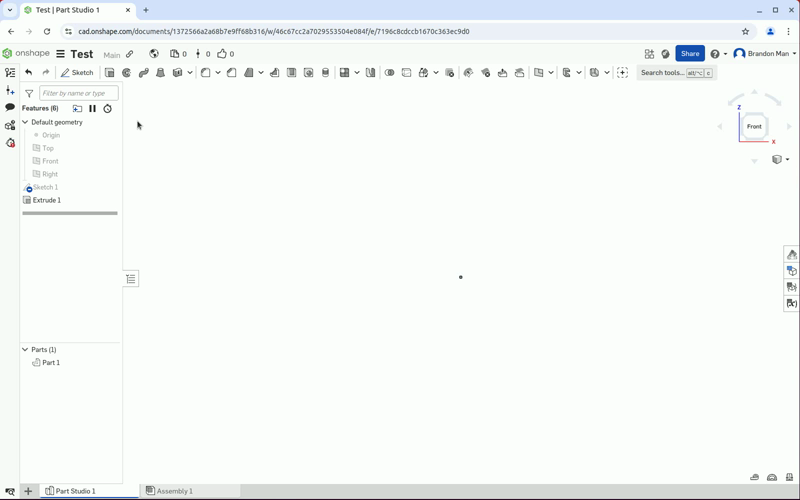
key(shift+h)
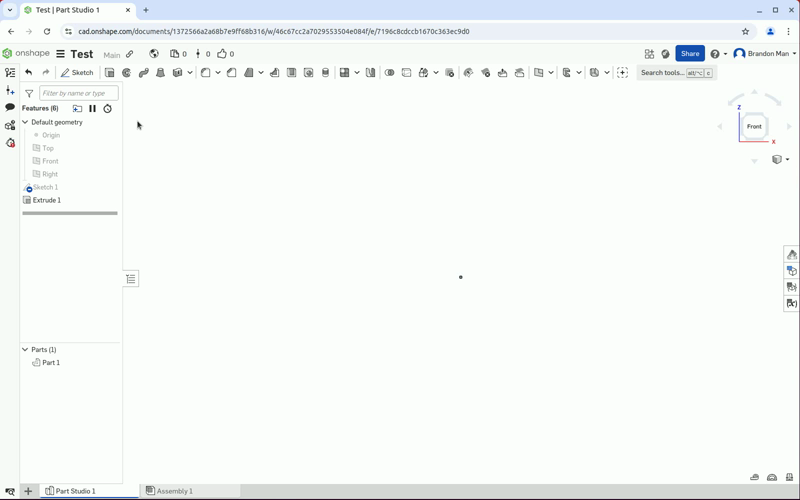
key(shift+h)
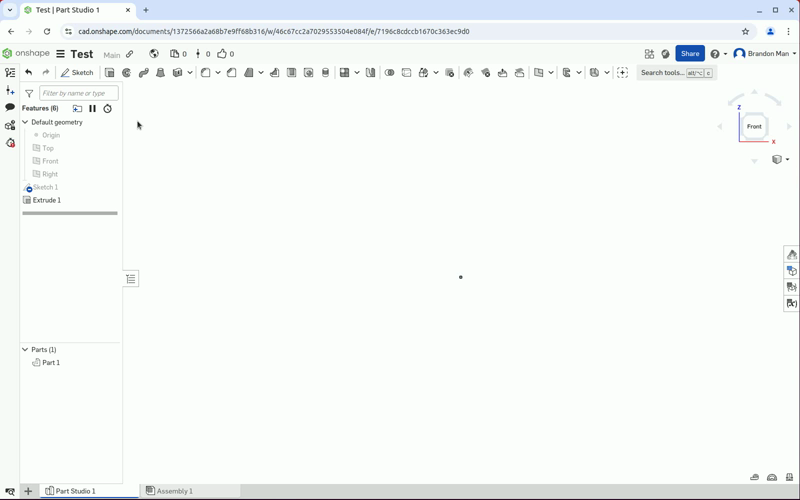
mouse_move(73, 189)
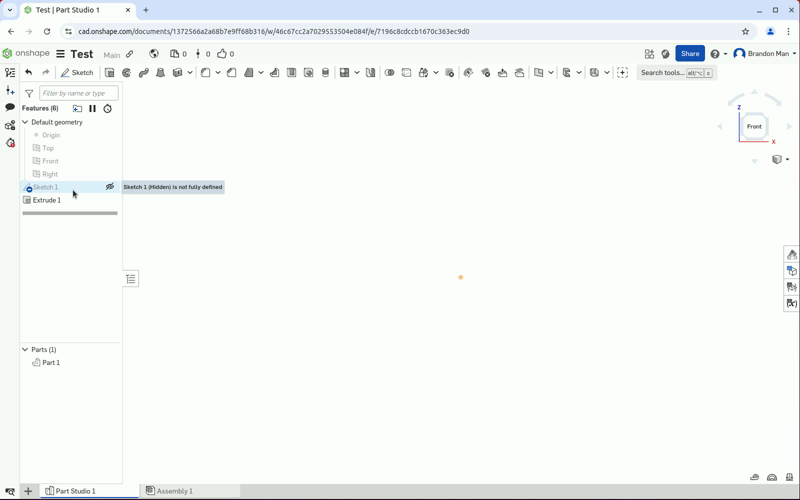
click(73, 189)
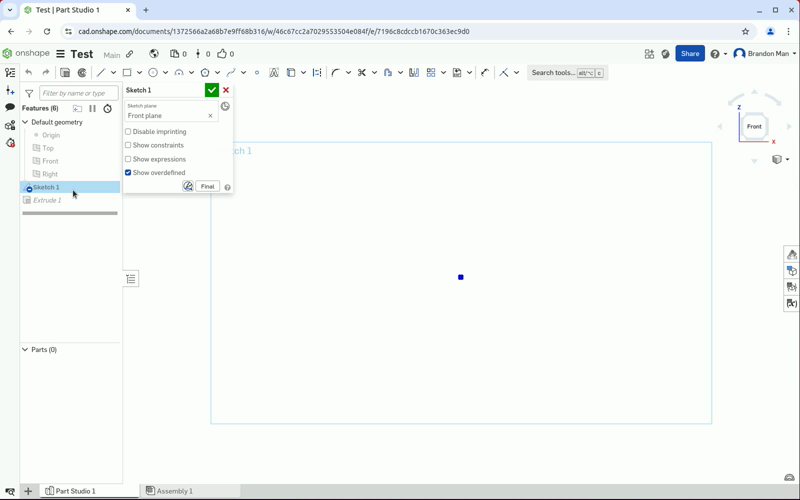
mouse_move(229, 92)
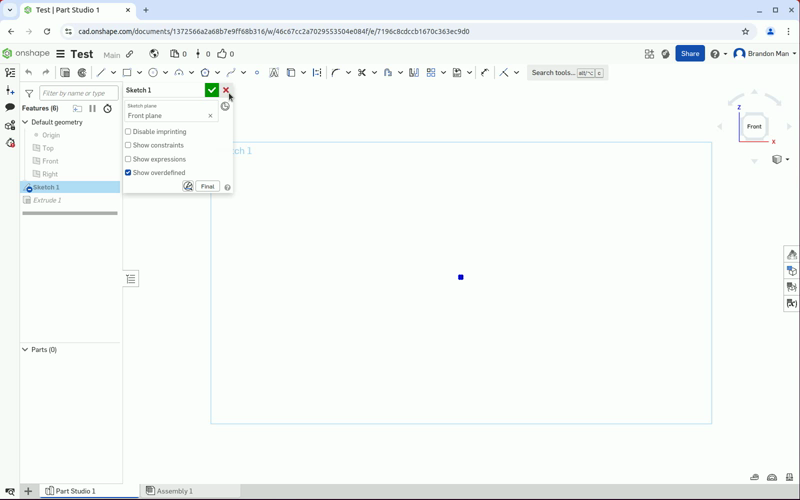
click(229, 92)
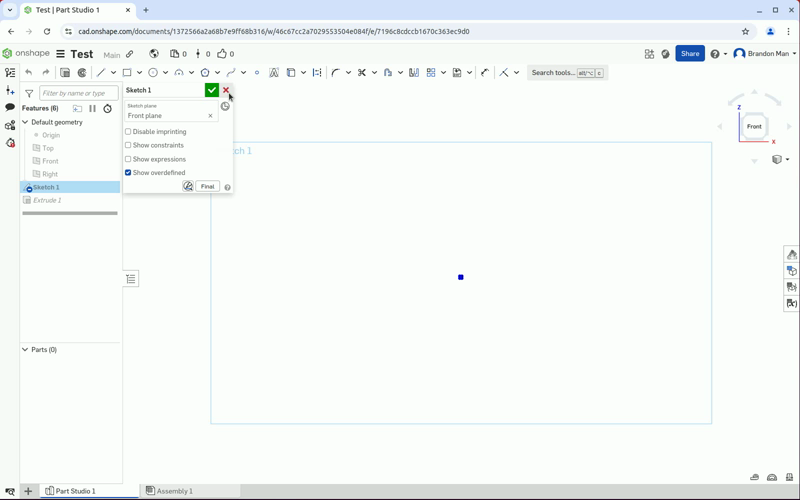
key(shift+s)
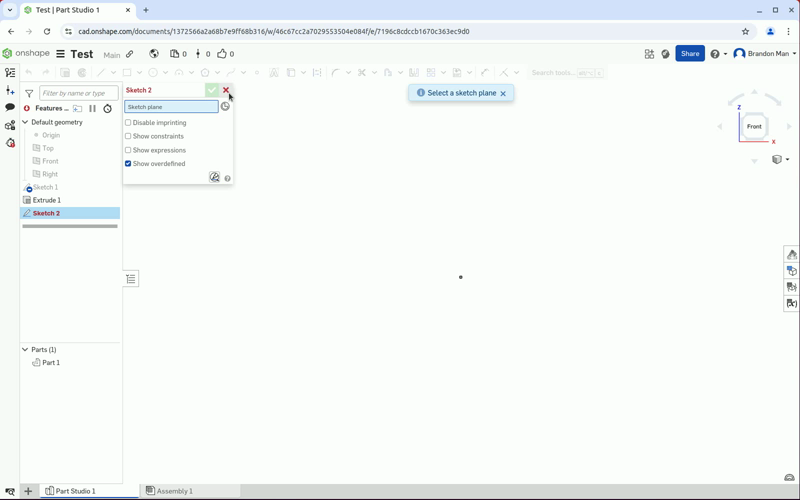
mouse_move(73, 163)
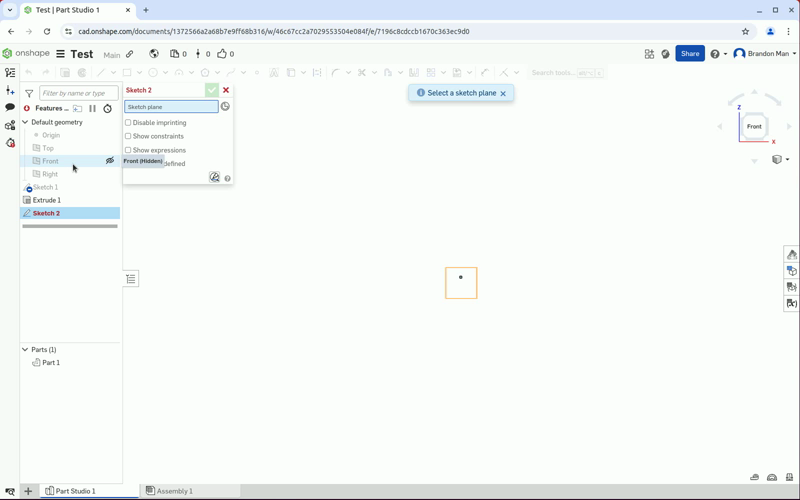
click(73, 163)
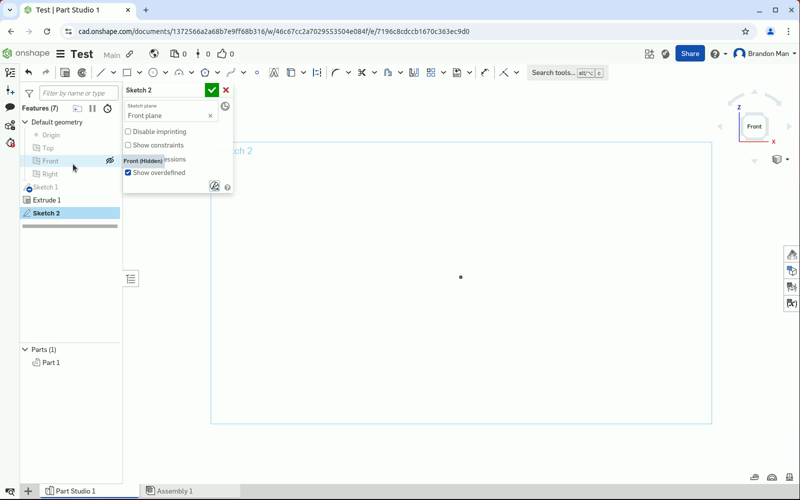
mouse_move(73, 352)
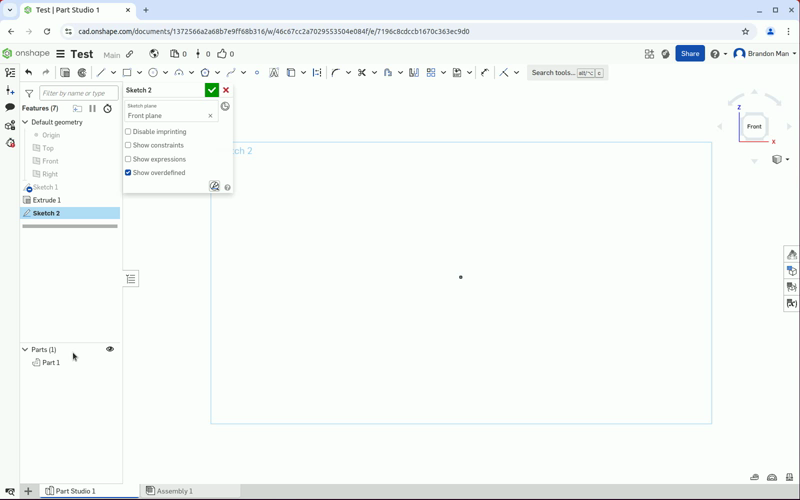
key(y)
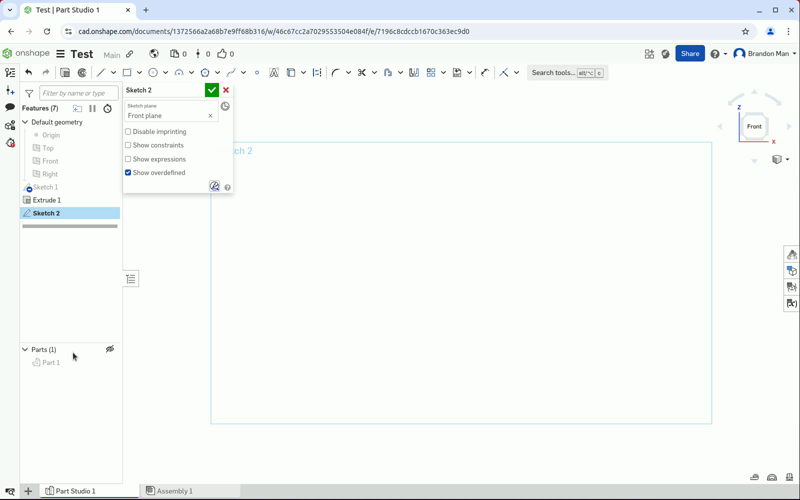
key(l)
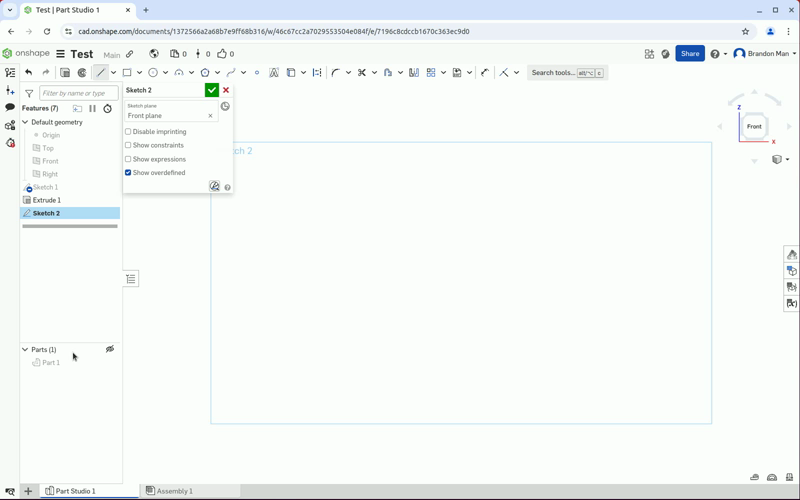
key_down(shift)
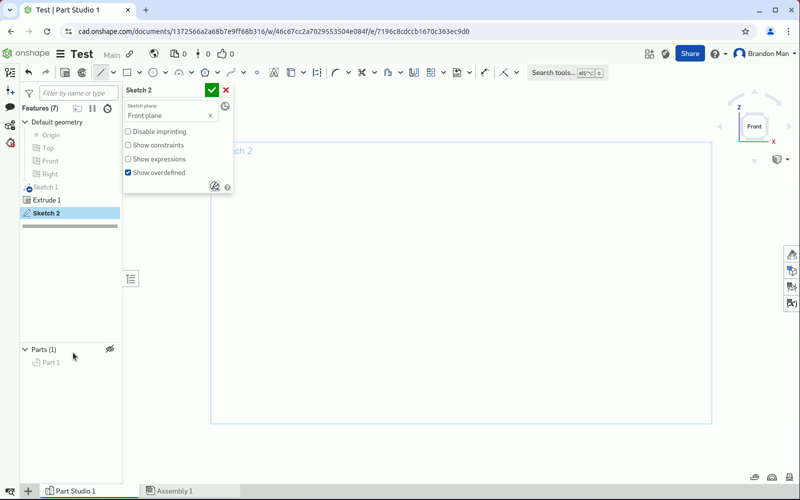
mouse_move(460, 282)
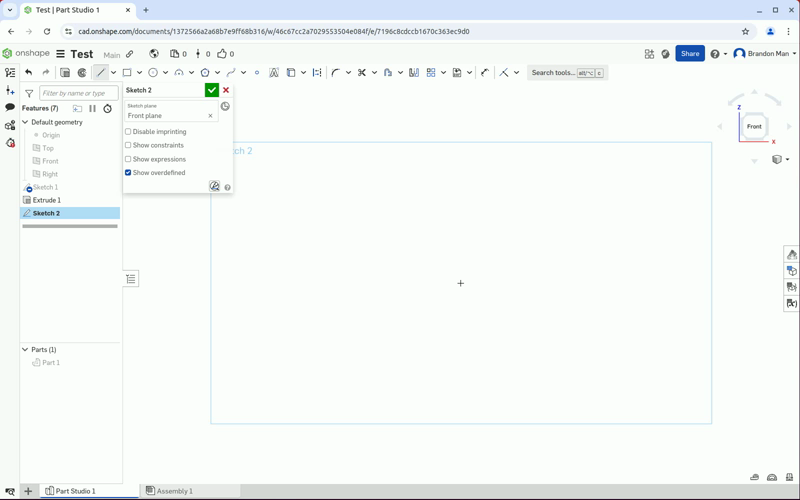
click(460, 282)
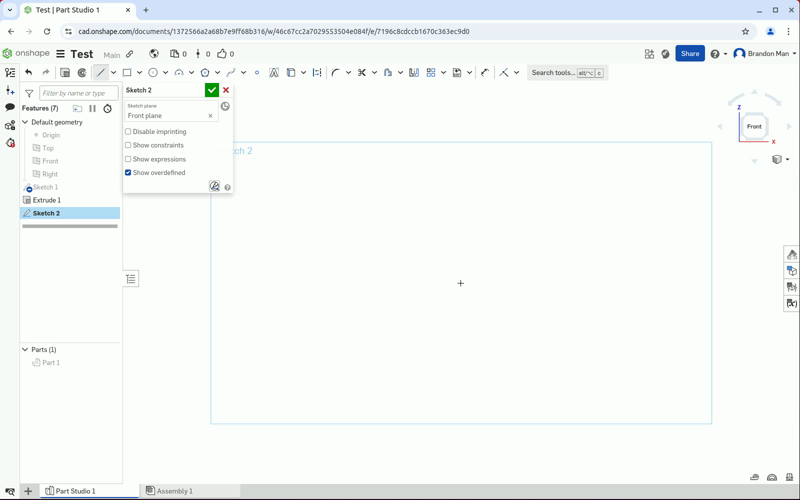
key_up(shift)
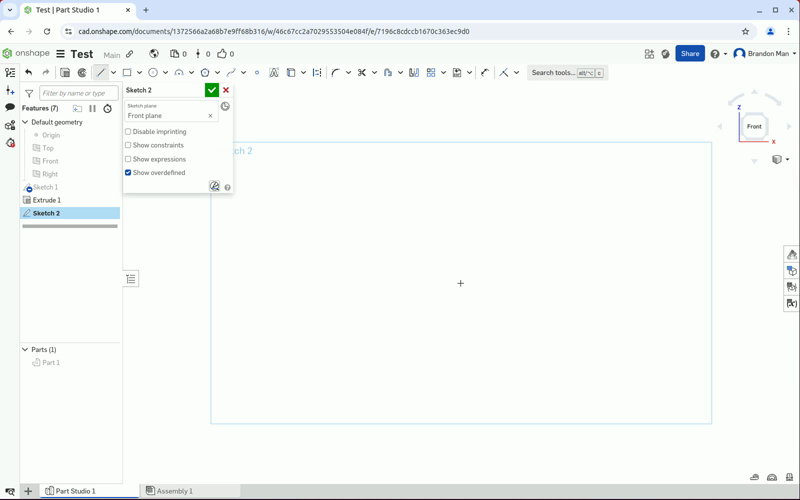
key_down(shift)
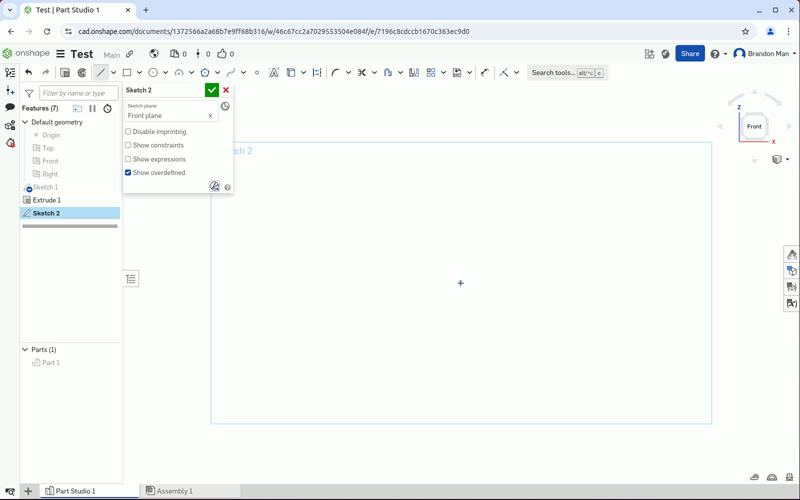
mouse_move(551, 282)
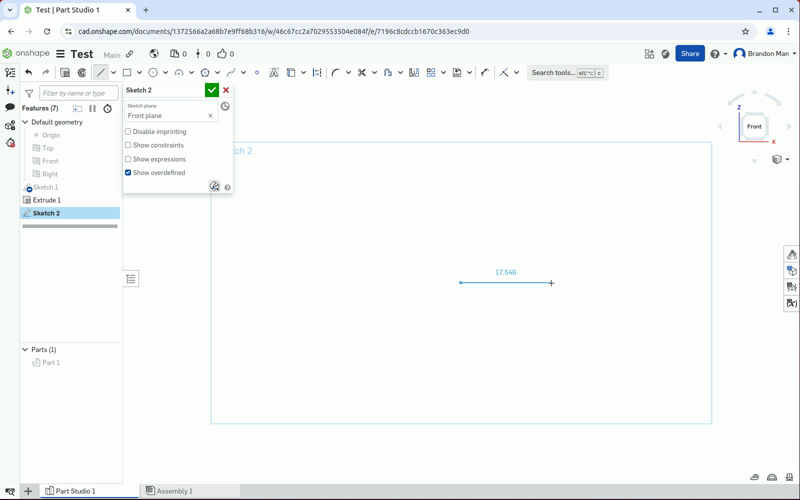
click(551, 282)
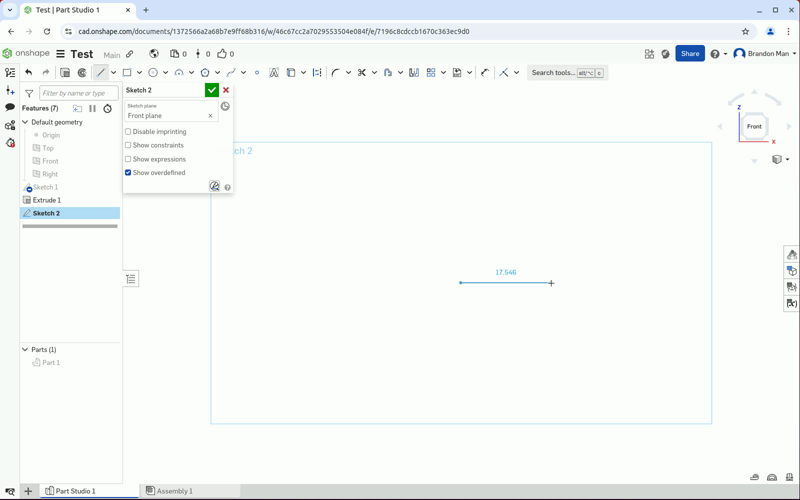
key_up(shift)
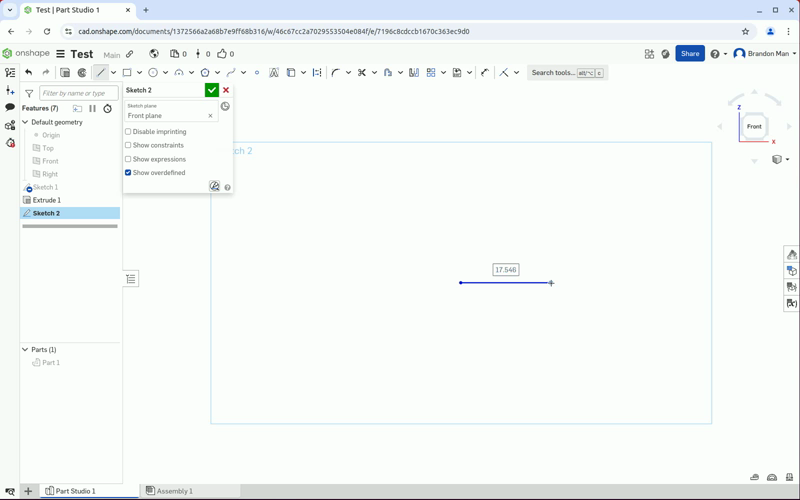
key_down(shift)
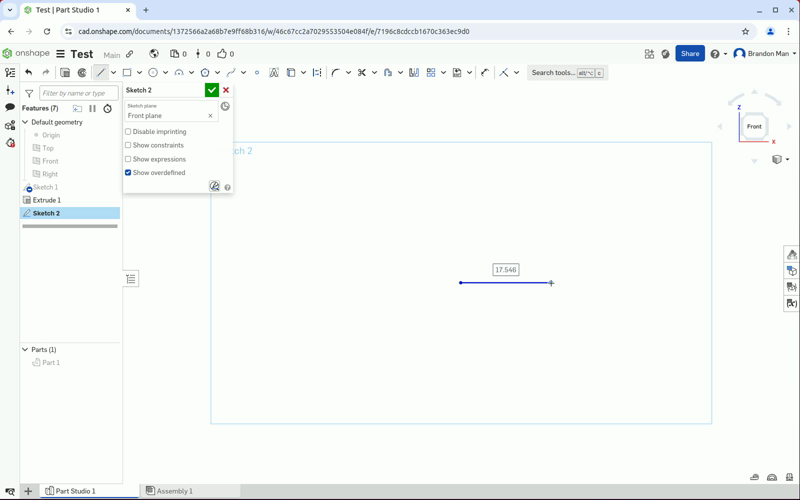
mouse_move(581, 282)
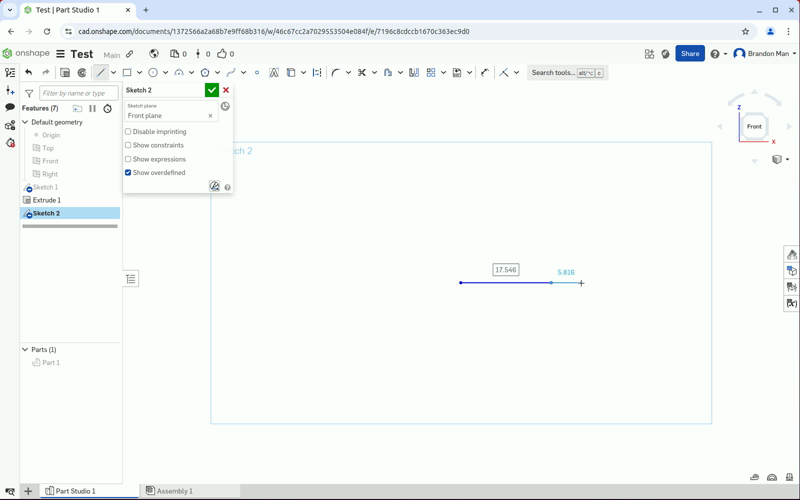
mouse_move(551, 275)
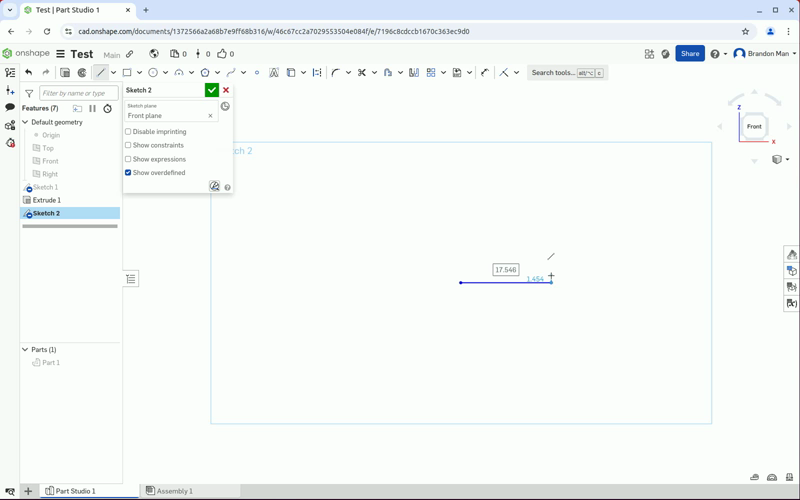
click(551, 275)
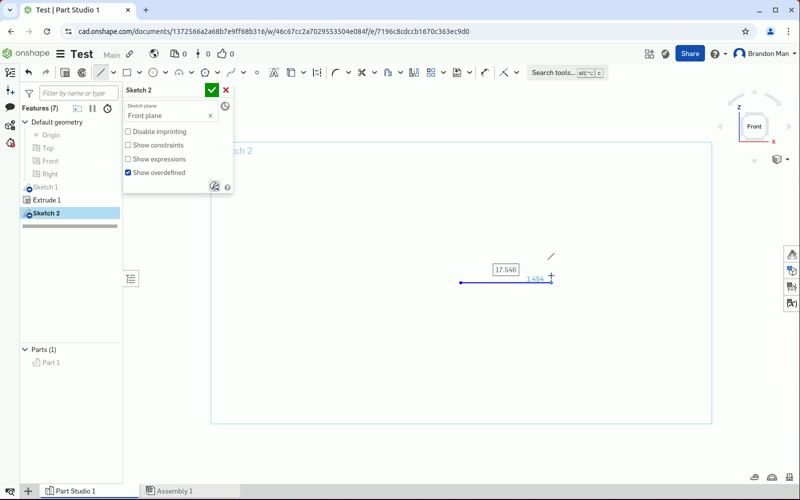
key_up(shift)
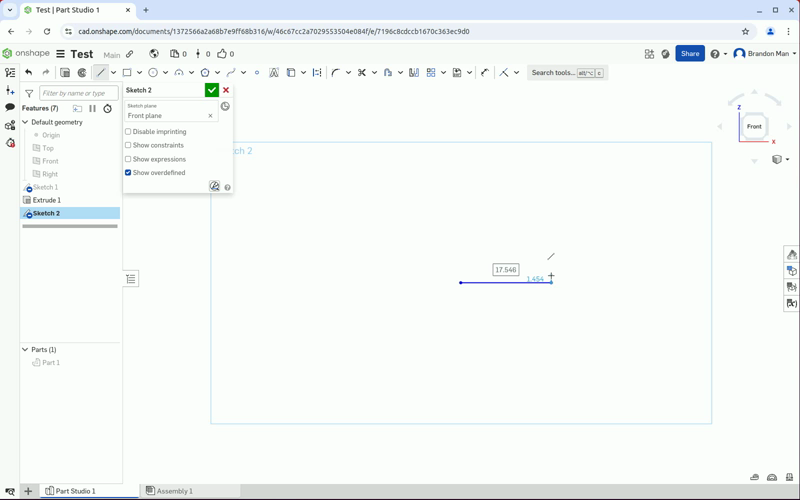
key_down(shift)
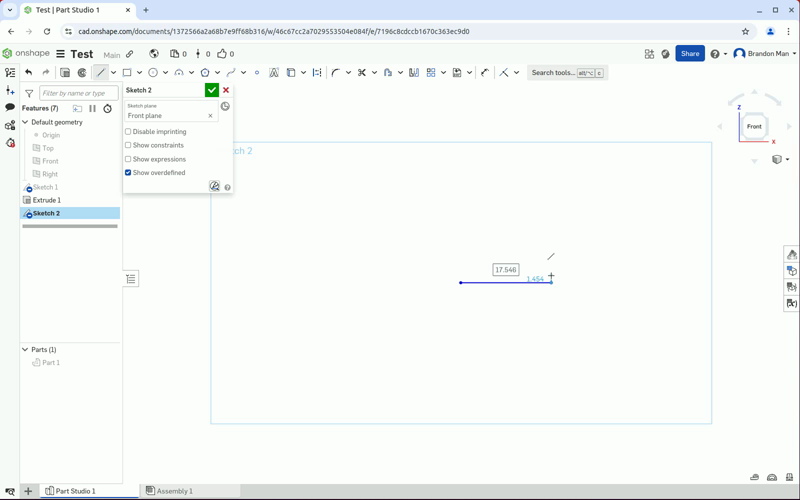
mouse_move(460, 275)
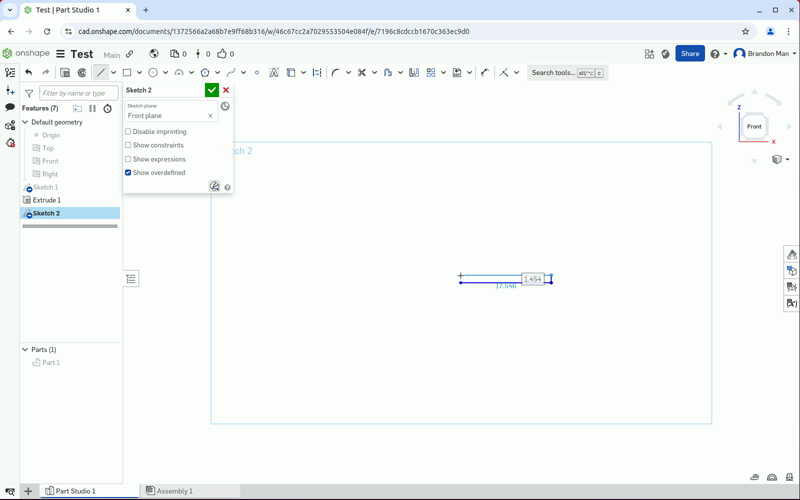
click(460, 275)
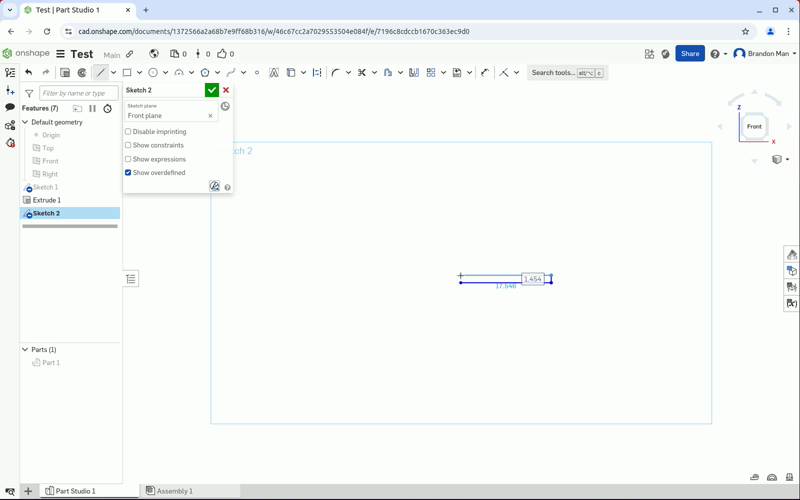
key_up(shift)
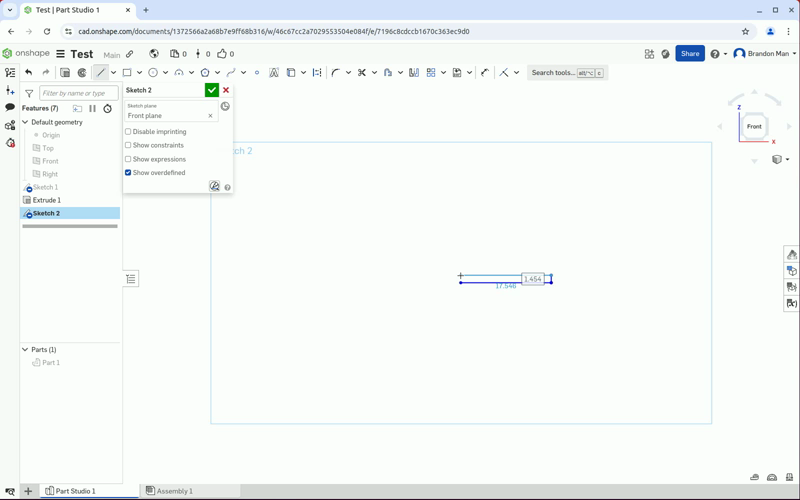
key_down(shift)
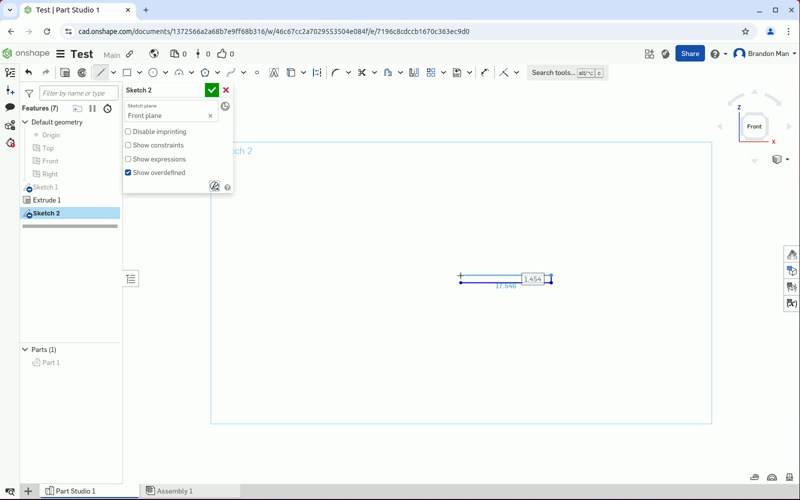
mouse_move(490, 275)
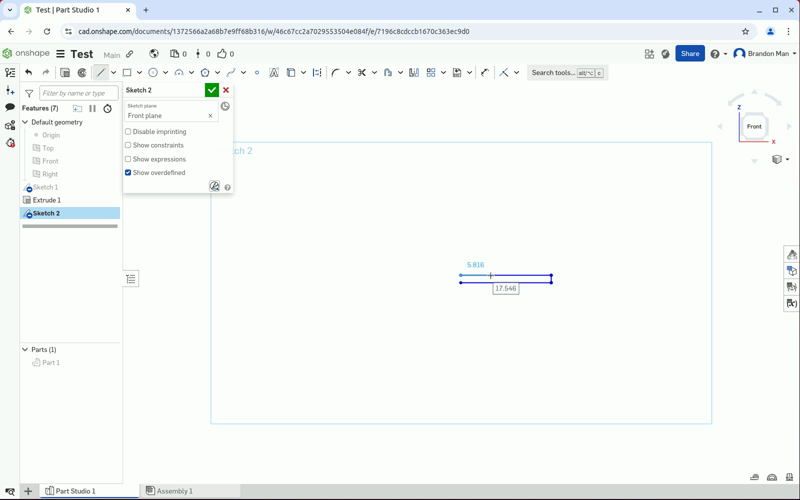
mouse_move(460, 277)
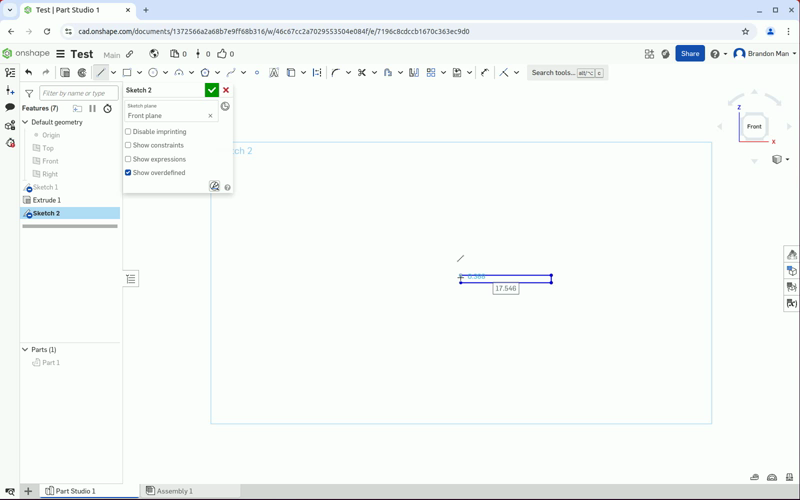
scroll(6)
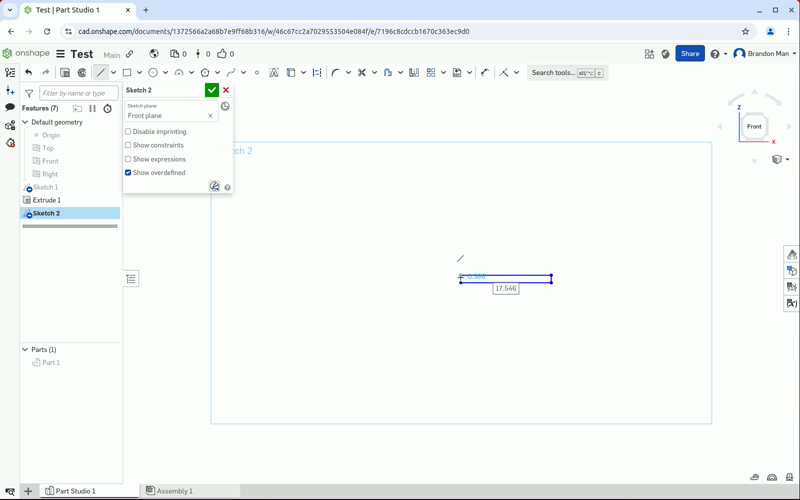
scroll(6)
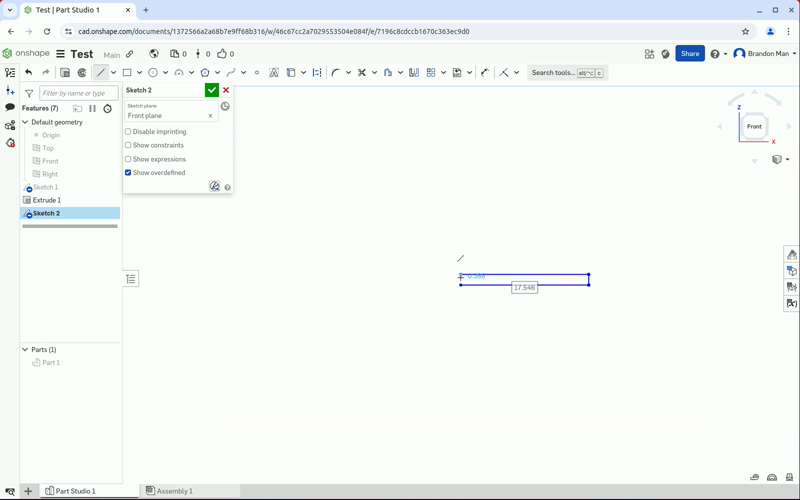
scroll(6)
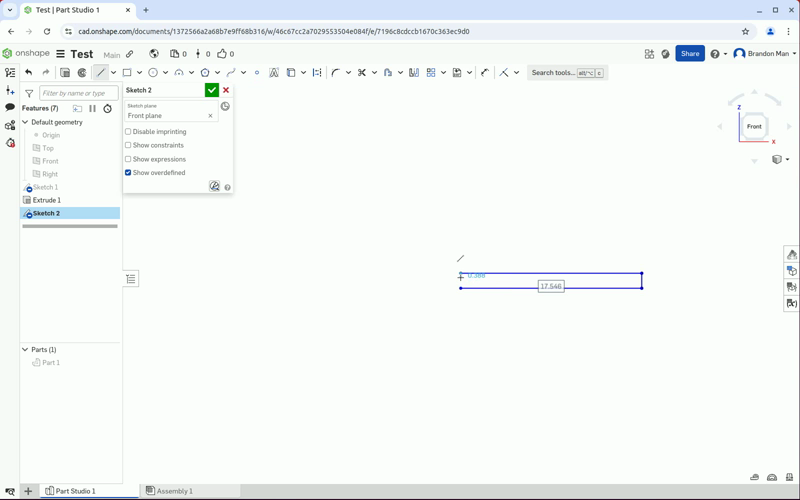
scroll(6)
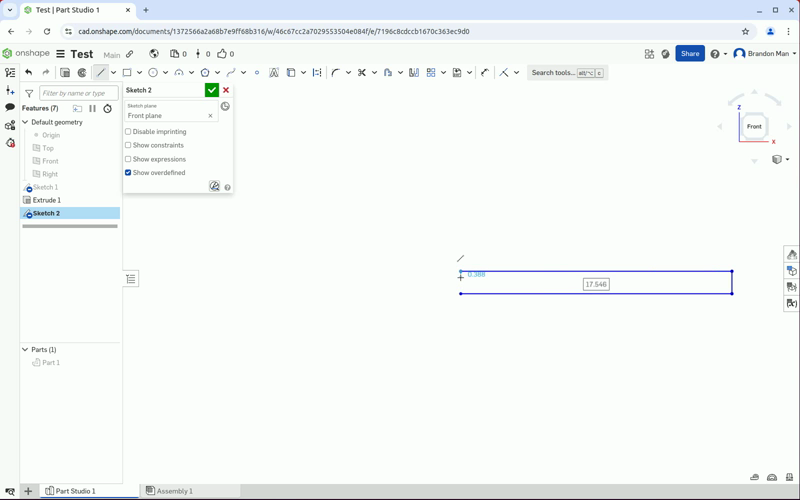
scroll(6)
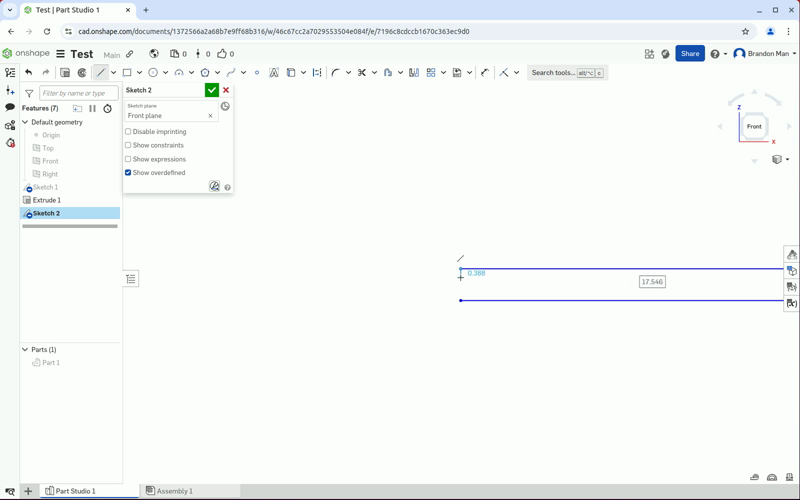
scroll(6)
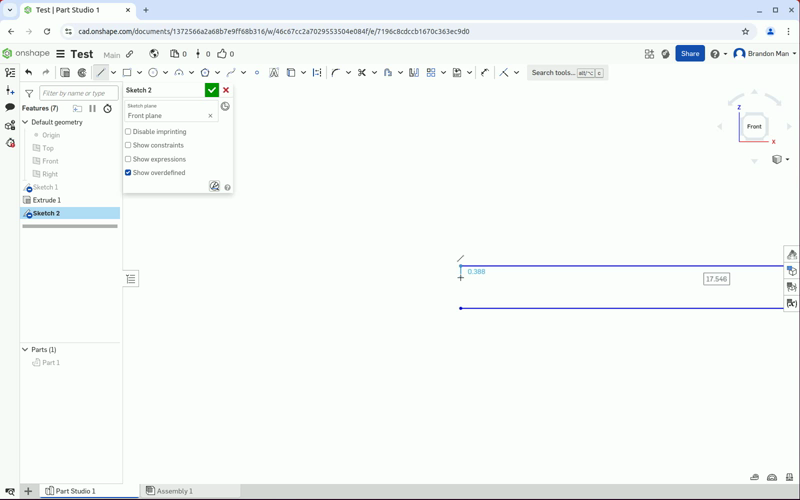
scroll(6)
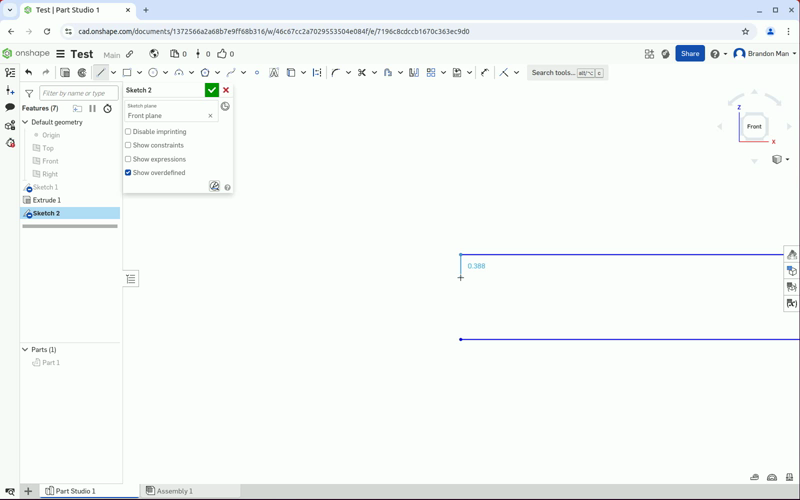
click(460, 277)
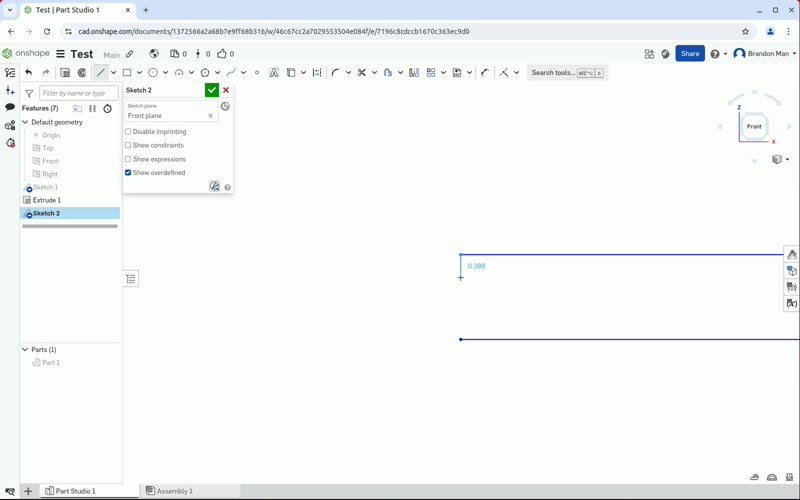
scroll(-6)
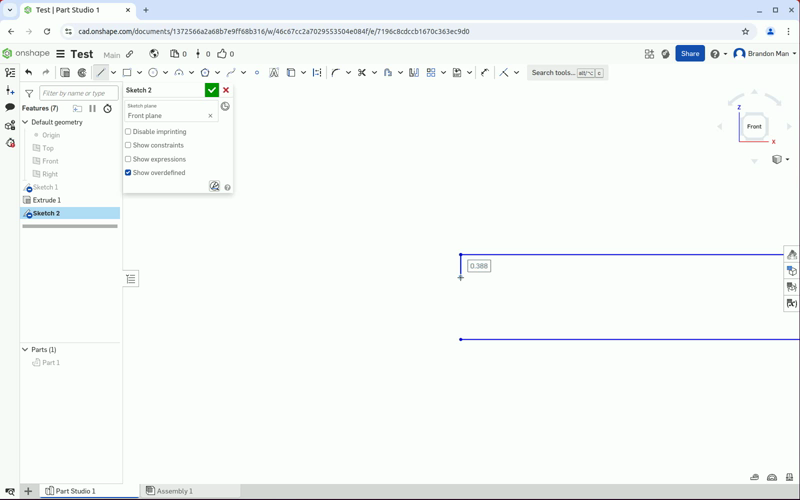
scroll(-6)
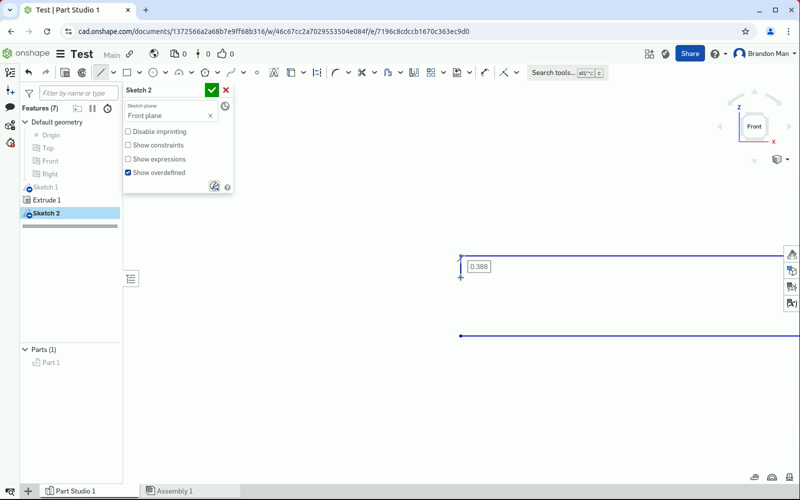
scroll(-6)
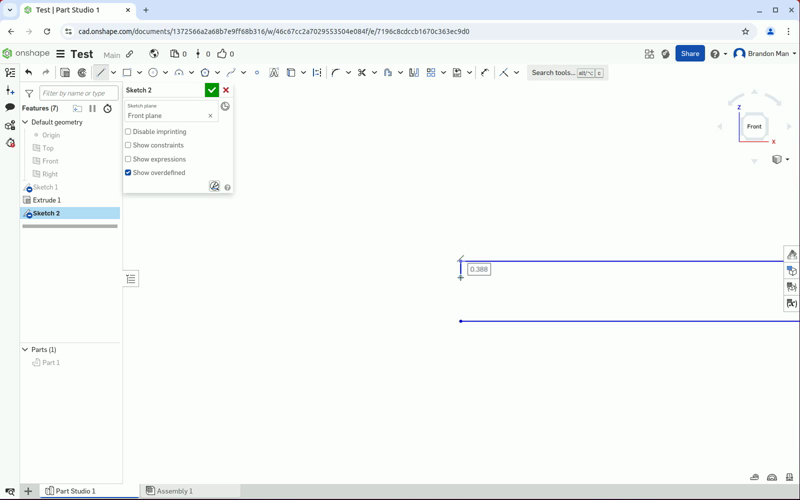
scroll(-6)
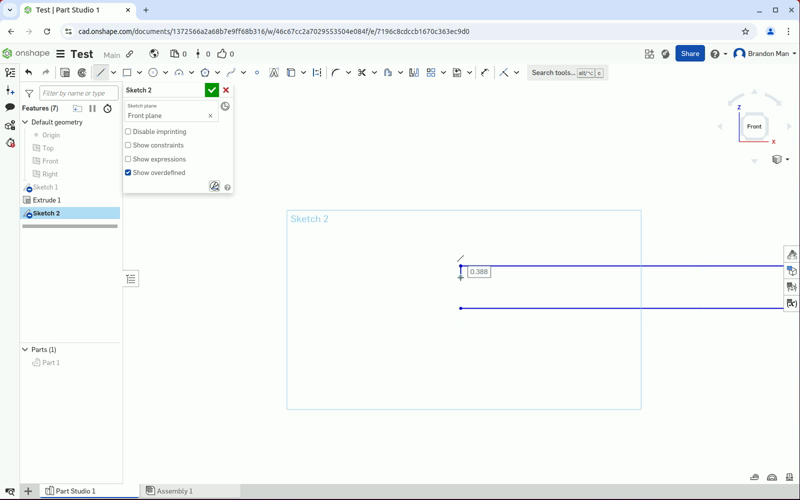
scroll(-6)
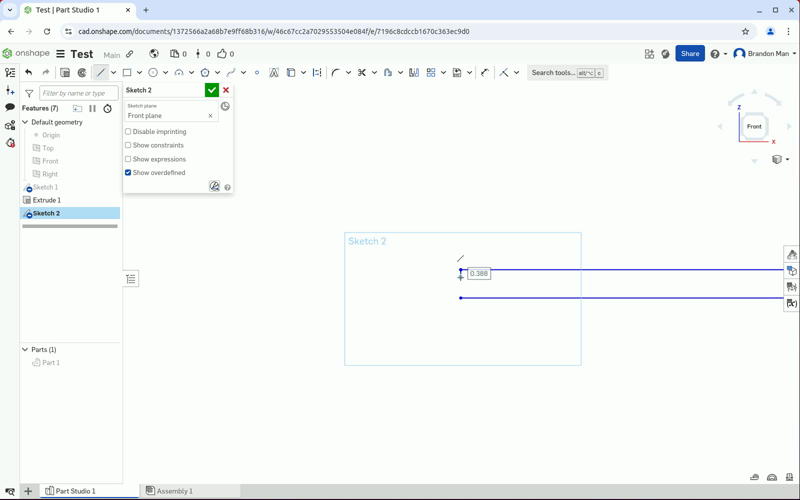
scroll(-6)
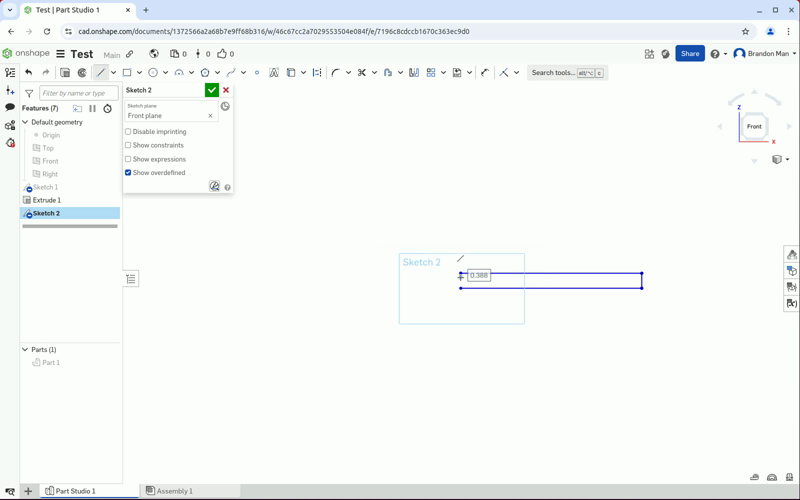
scroll(-6)
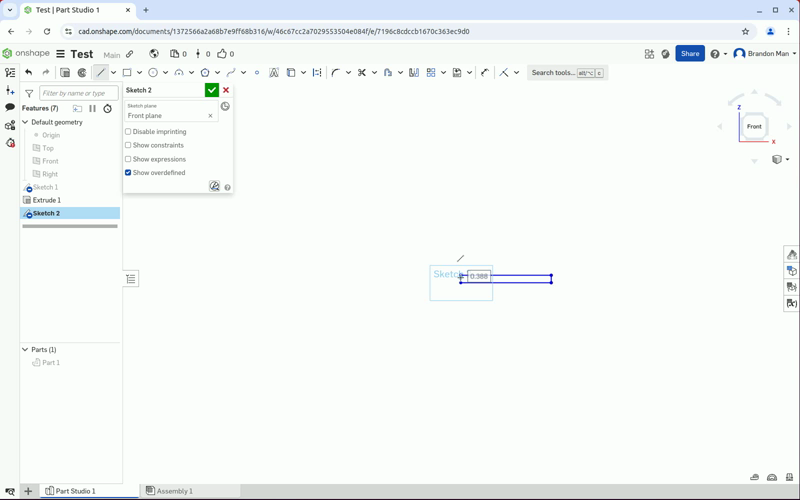
key_up(shift)
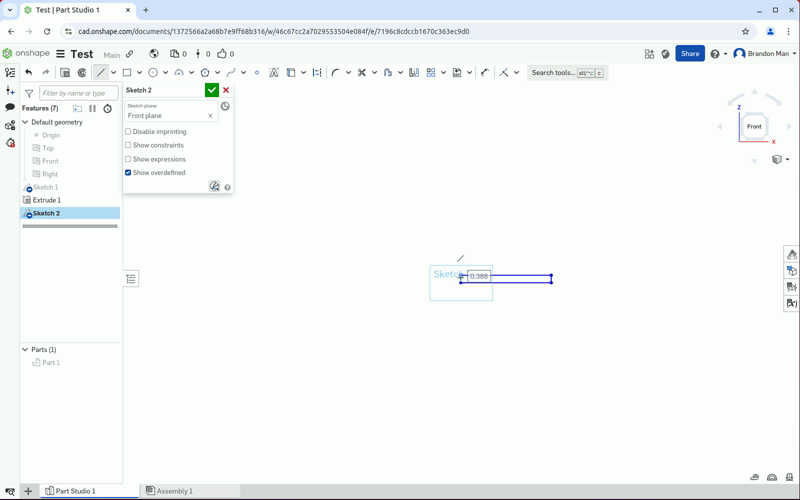
key_down(shift)
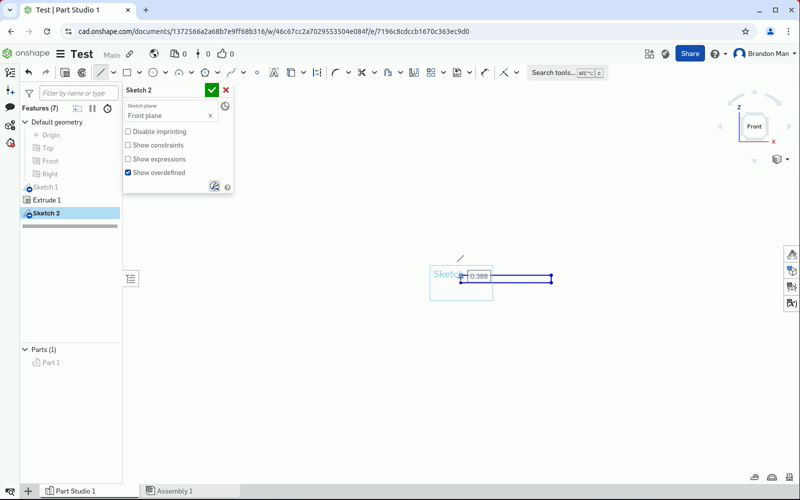
mouse_move(490, 277)
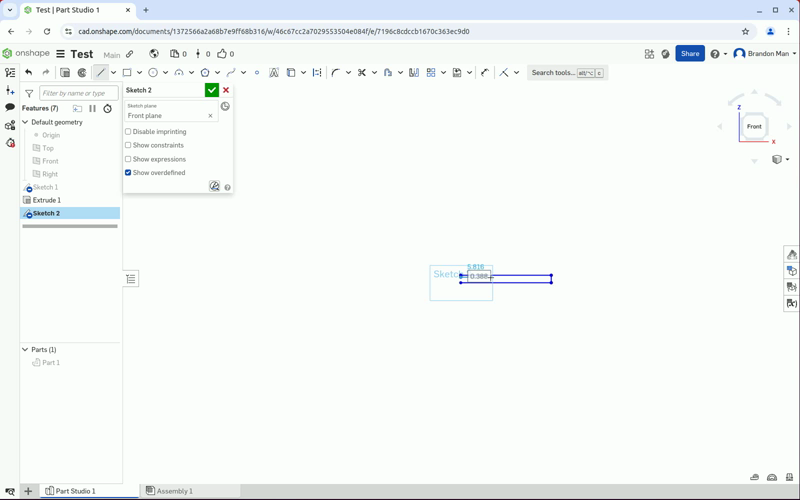
mouse_move(460, 279)
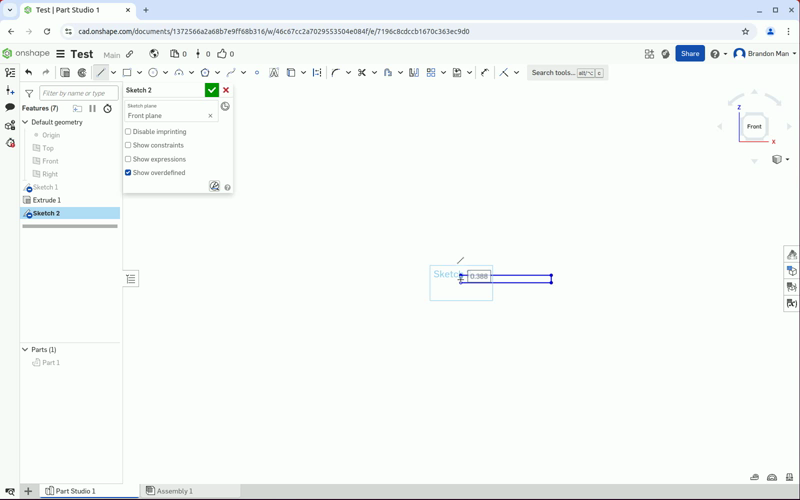
scroll(6)
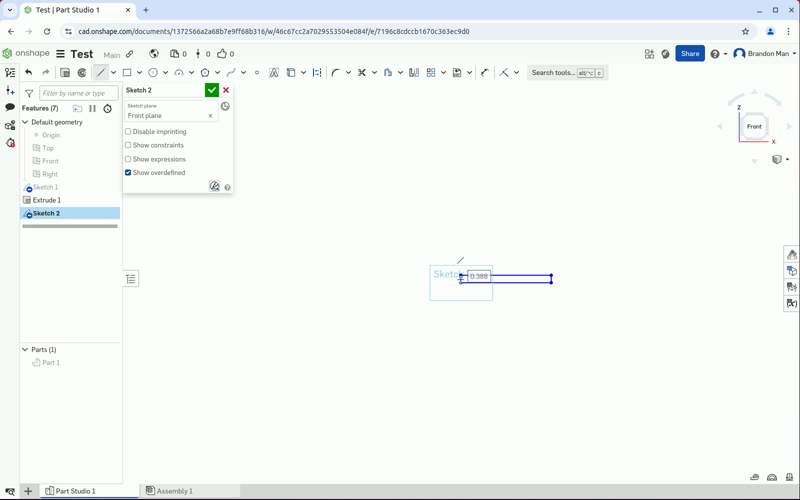
scroll(6)
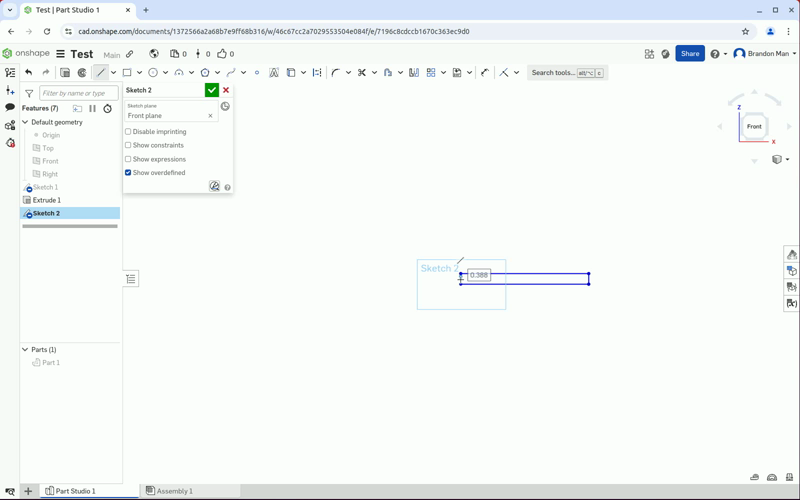
scroll(6)
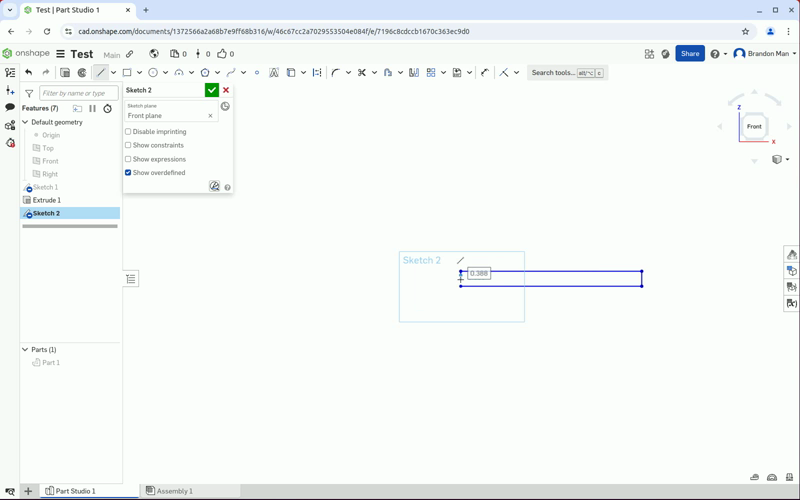
scroll(6)
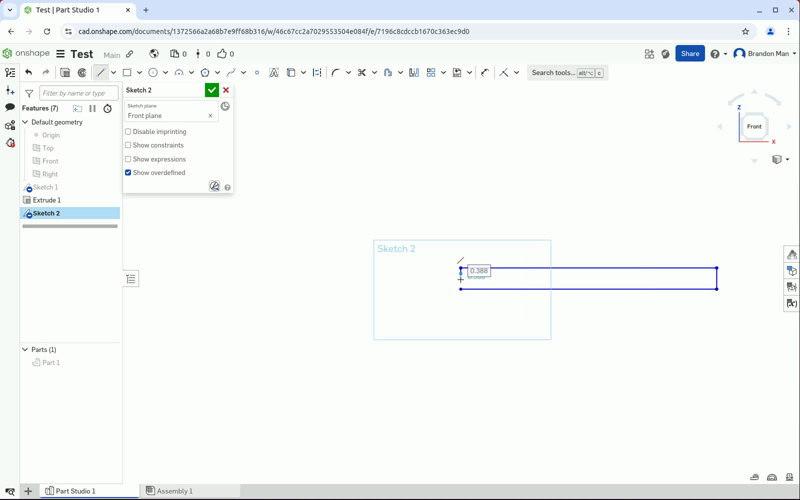
scroll(6)
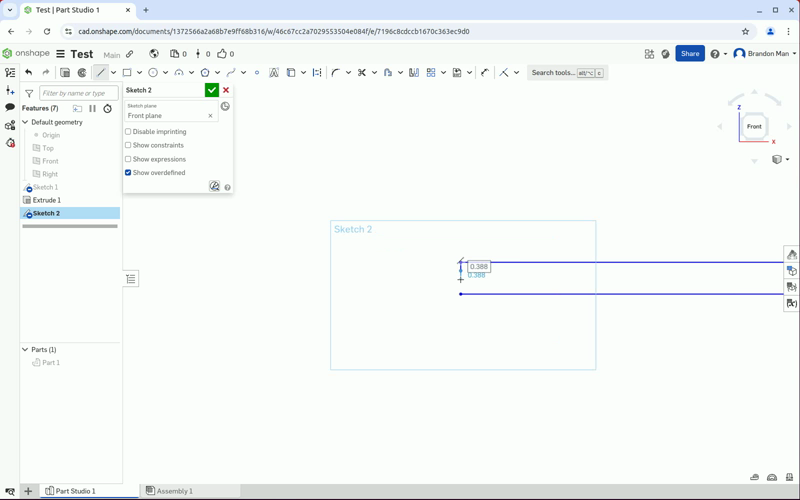
scroll(6)
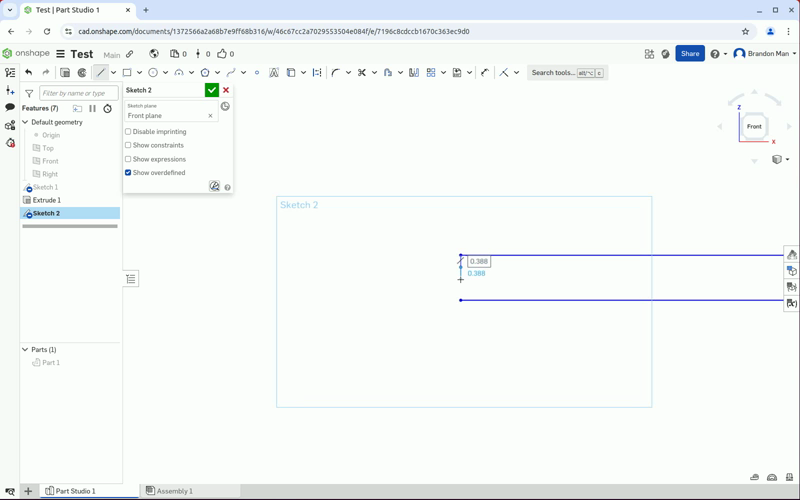
scroll(6)
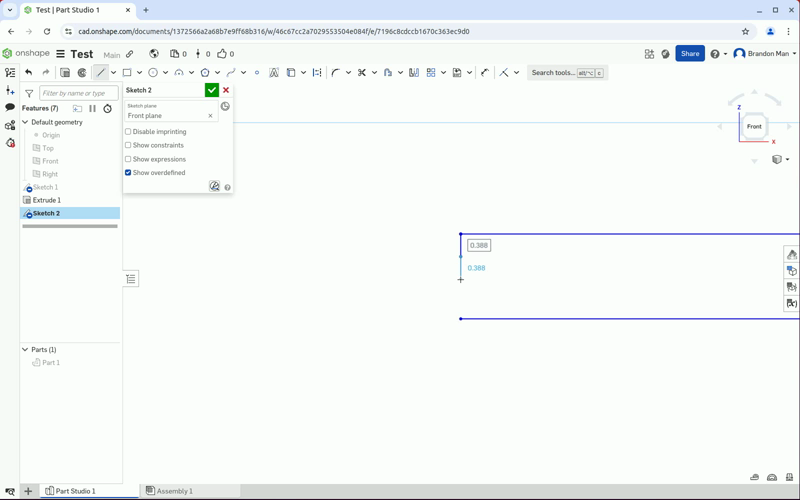
click(460, 279)
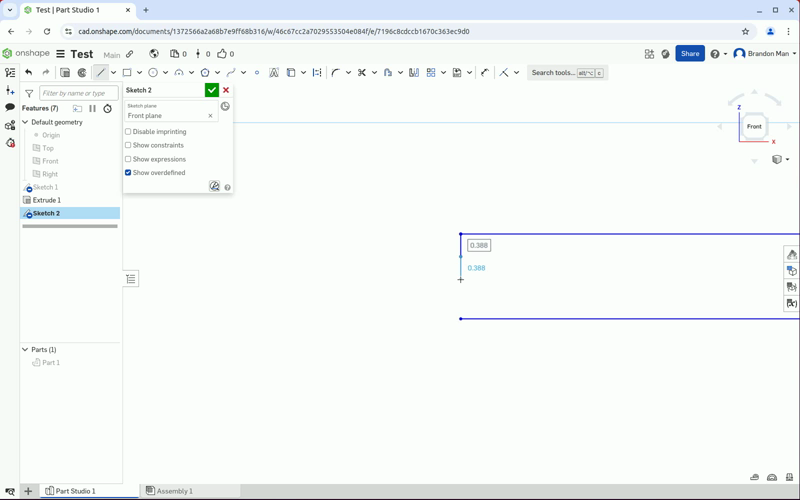
scroll(-6)
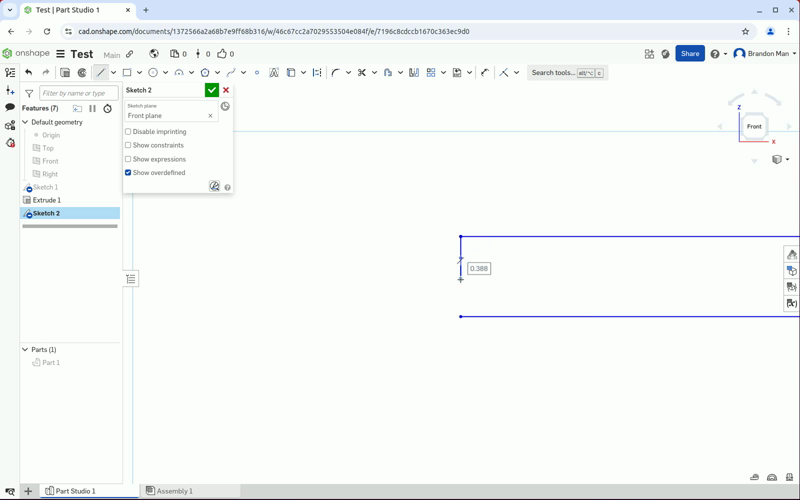
scroll(-6)
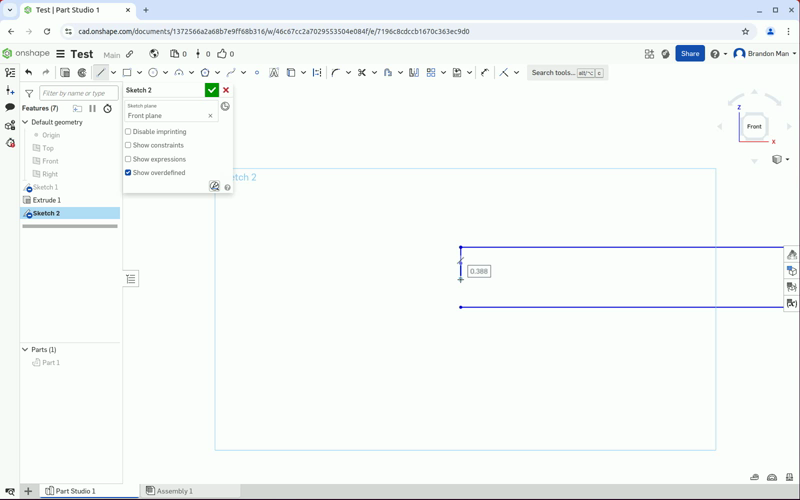
scroll(-6)
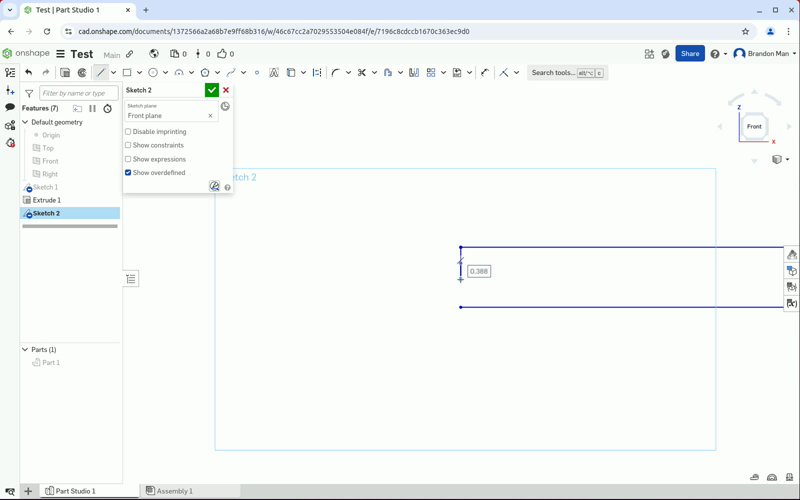
scroll(-6)
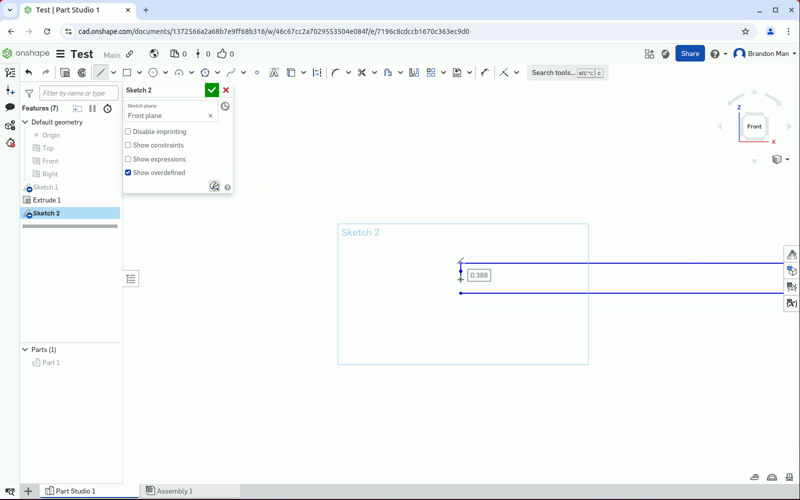
scroll(-6)
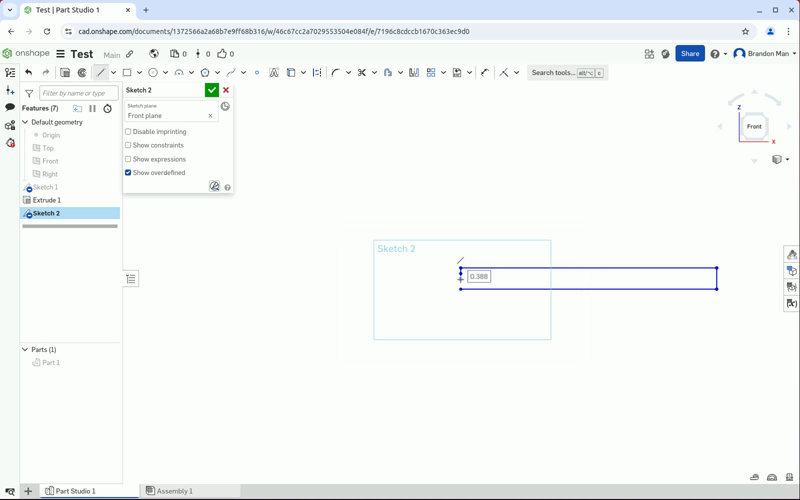
scroll(-6)
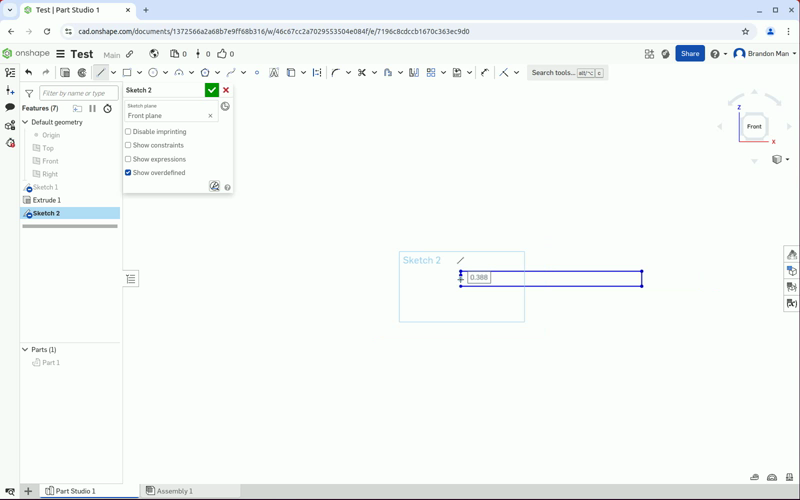
scroll(-6)
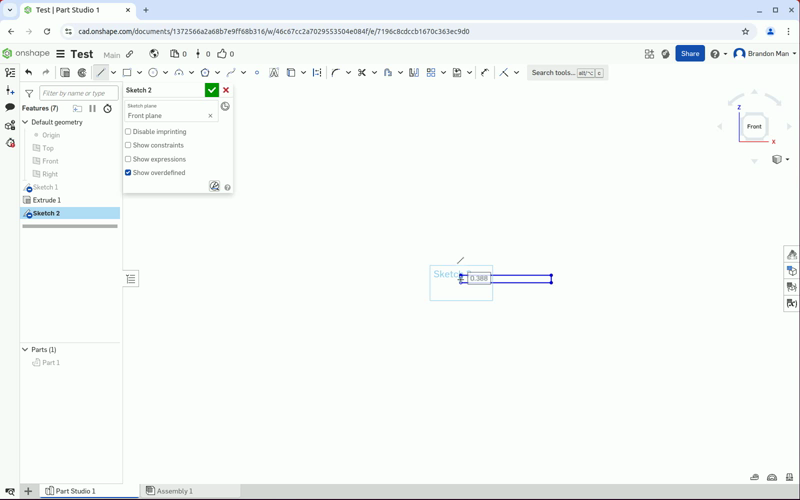
key_up(shift)
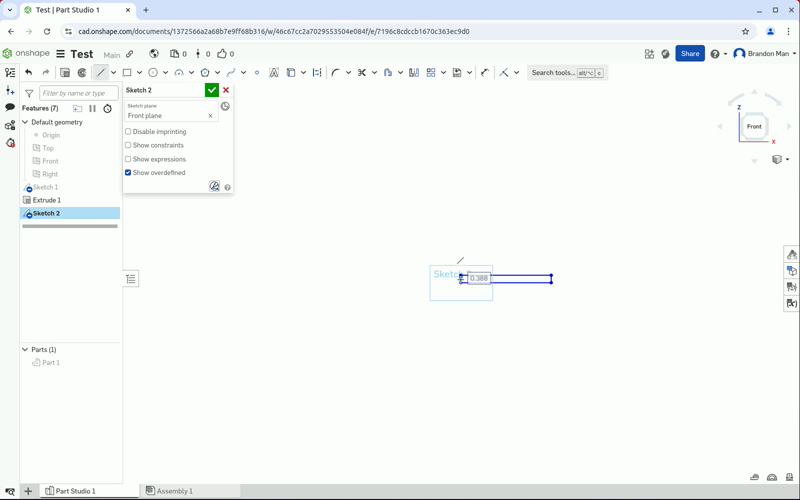
mouse_move(490, 279)
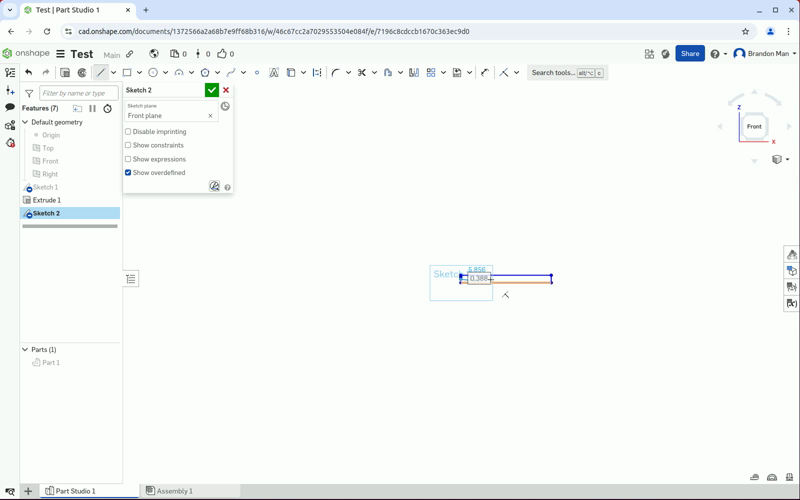
key_down(shift)
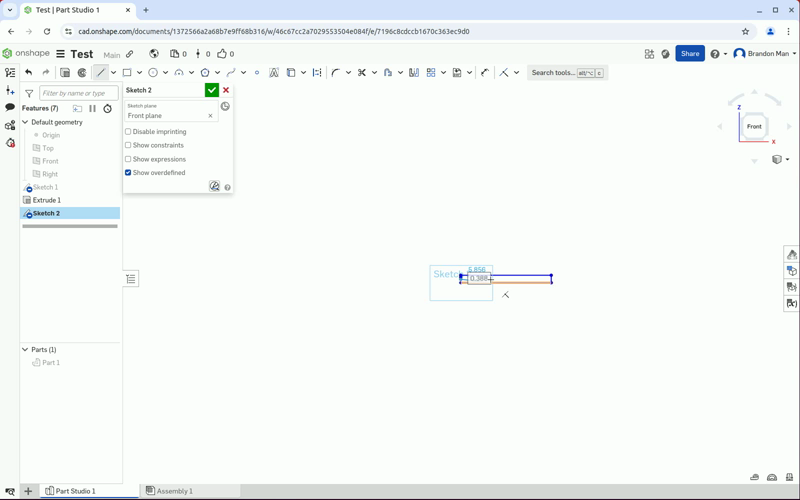
mouse_move(460, 282)
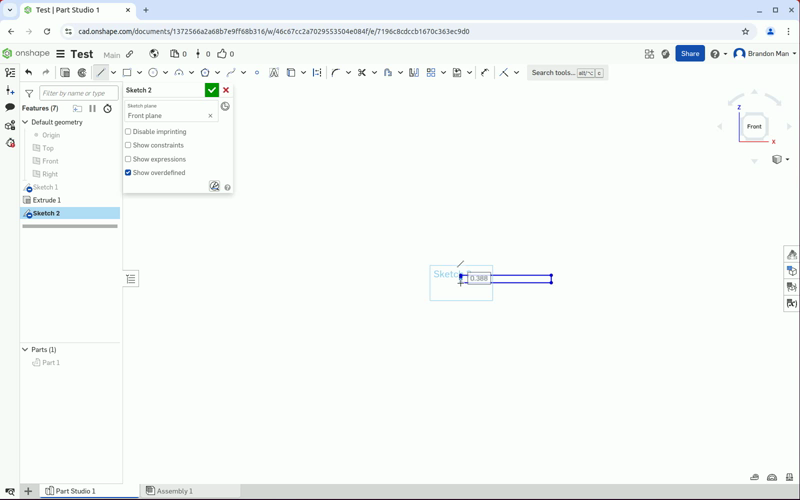
scroll(6)
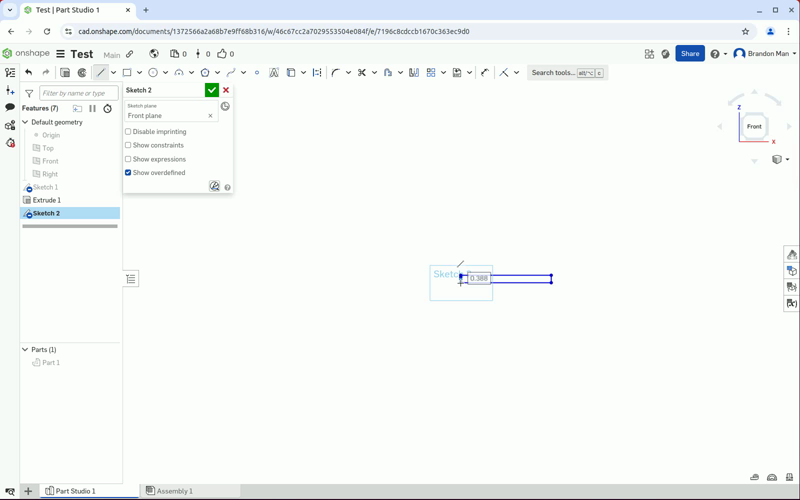
scroll(6)
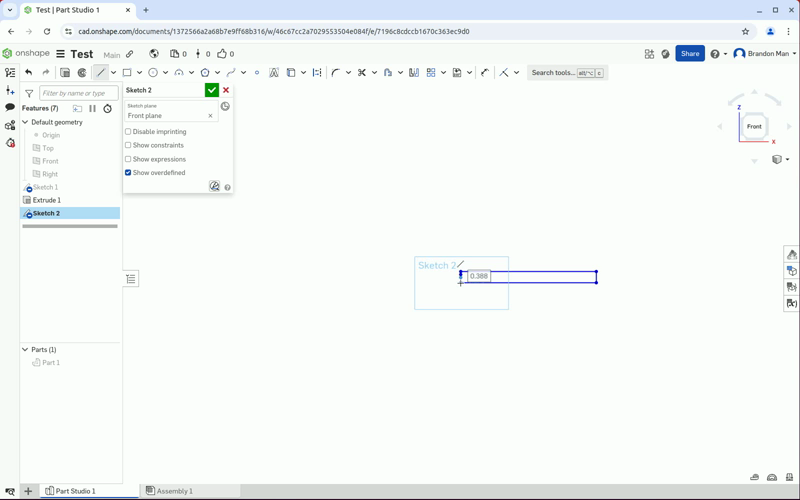
scroll(6)
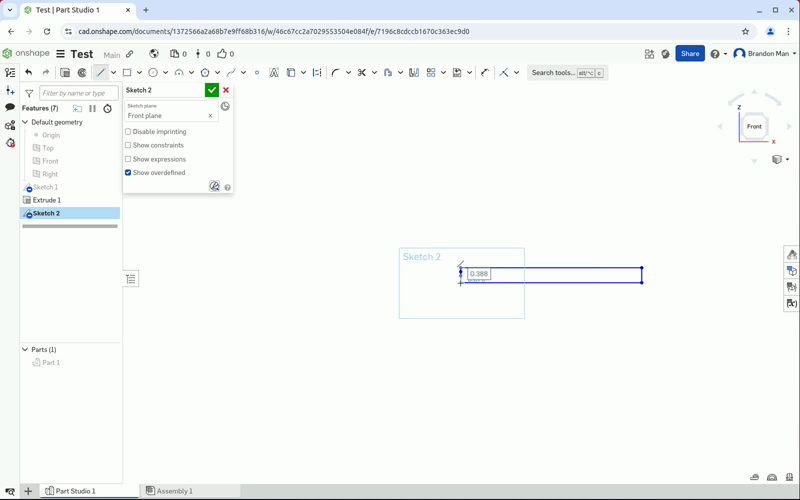
scroll(6)
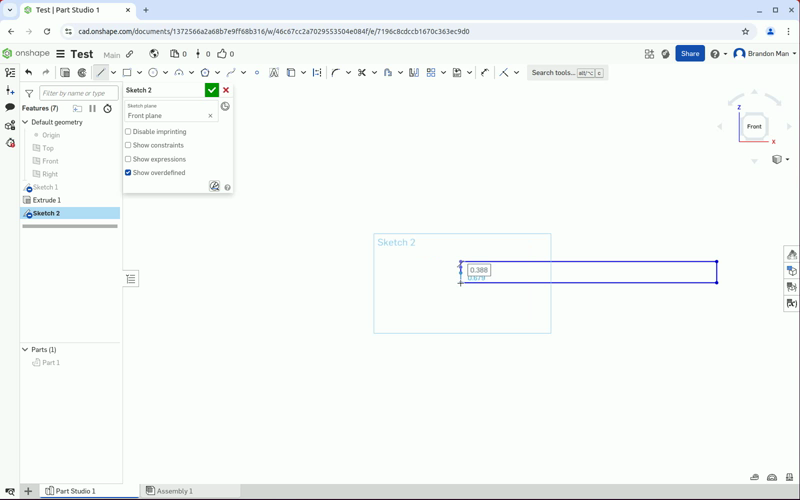
scroll(6)
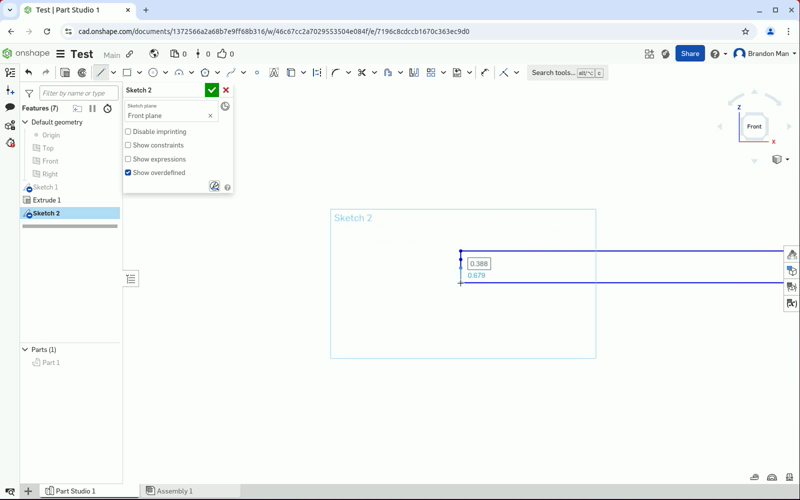
scroll(6)
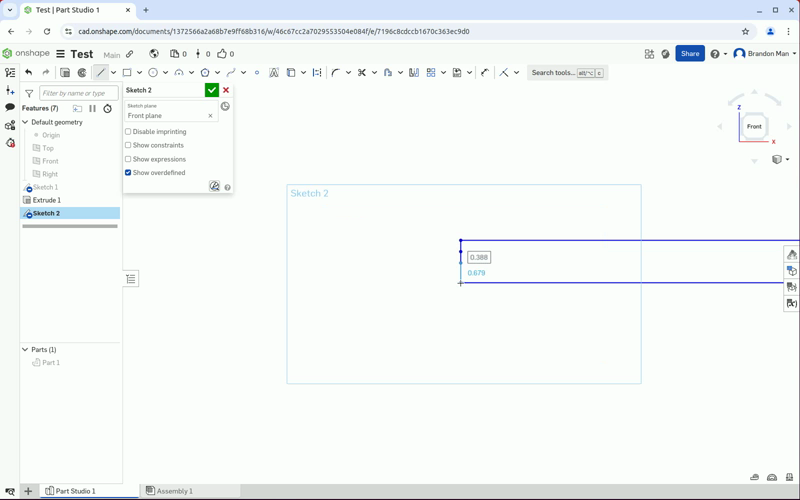
scroll(6)
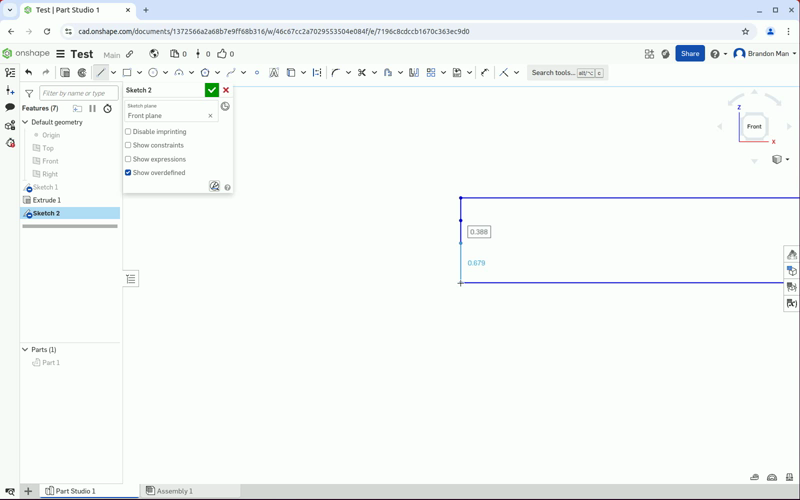
key_up(shift)
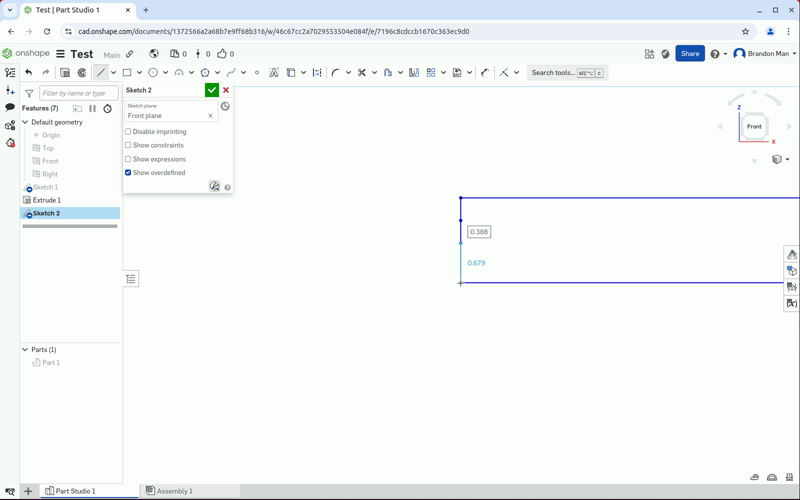
click(460, 282)
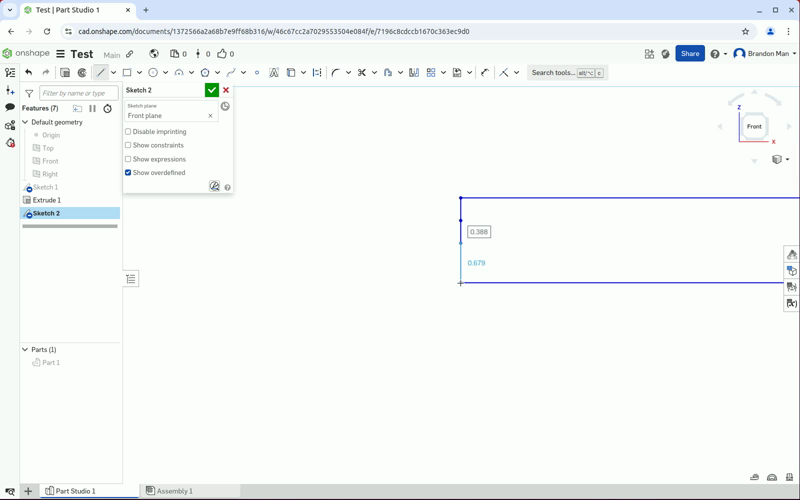
scroll(-6)
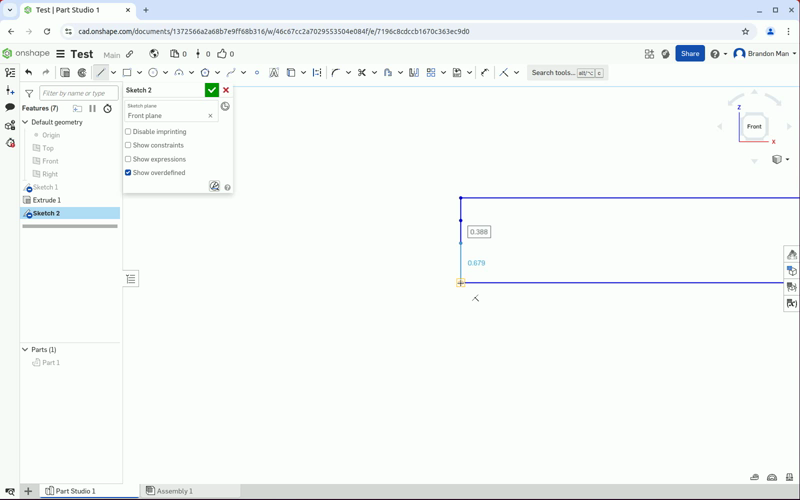
scroll(-6)
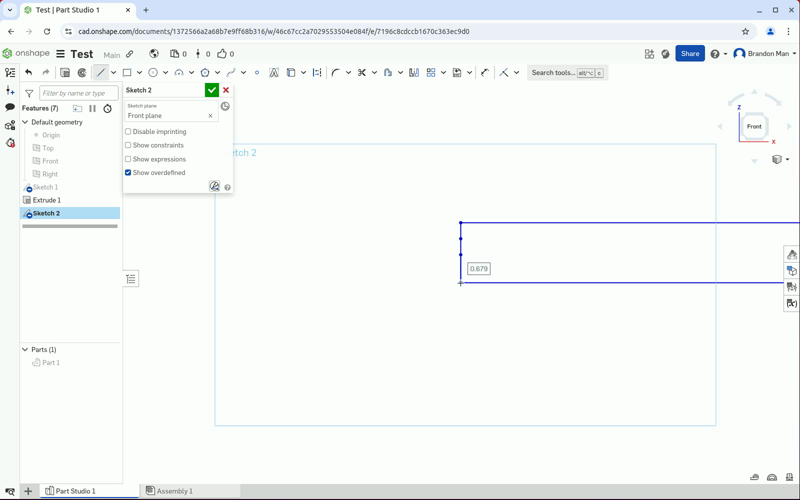
scroll(-6)
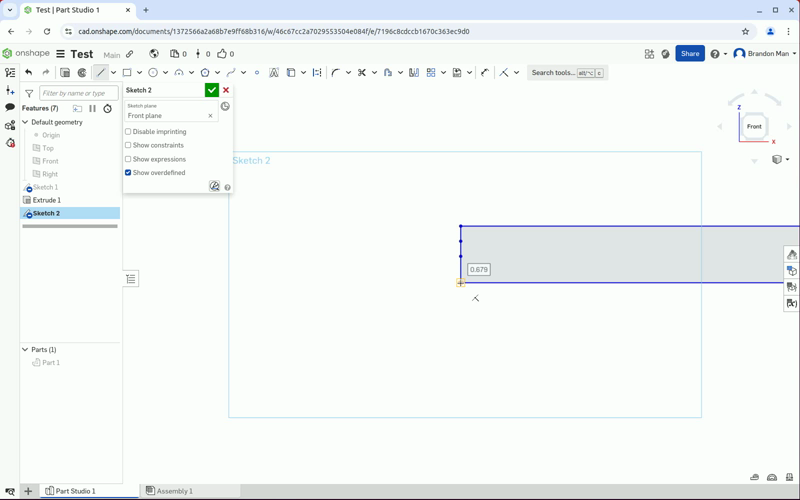
scroll(-6)
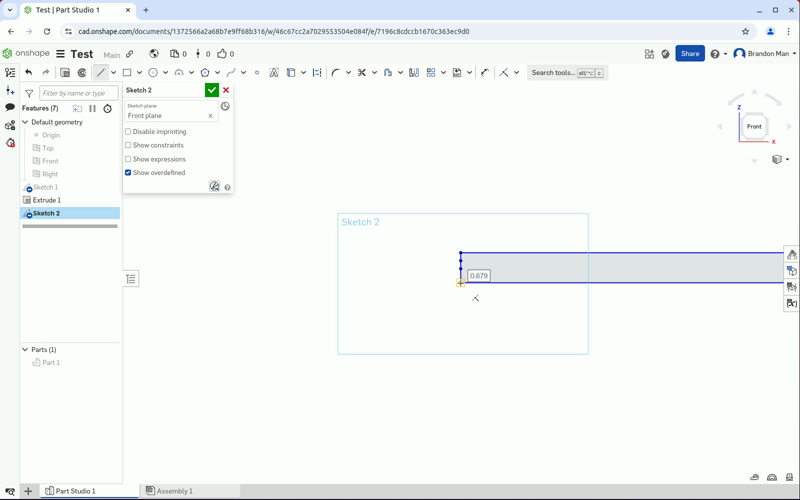
scroll(-6)
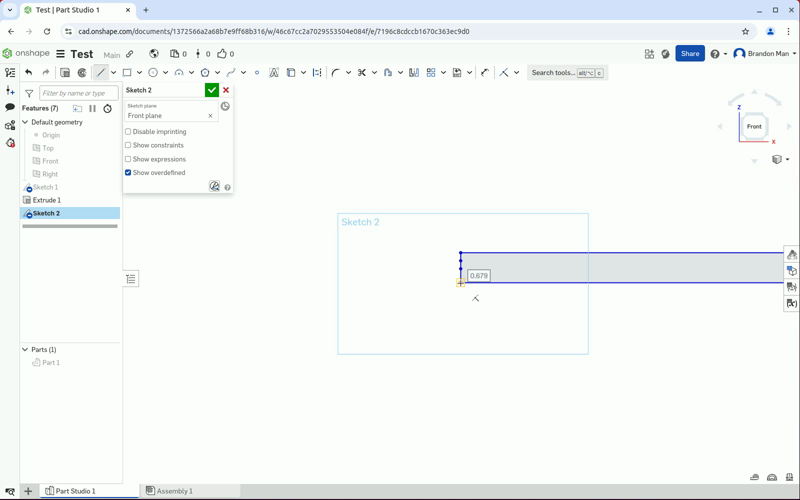
scroll(-6)
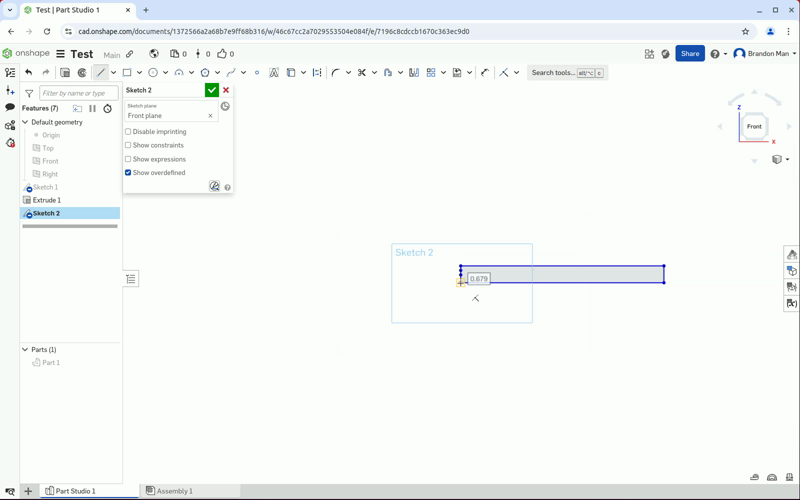
scroll(-6)
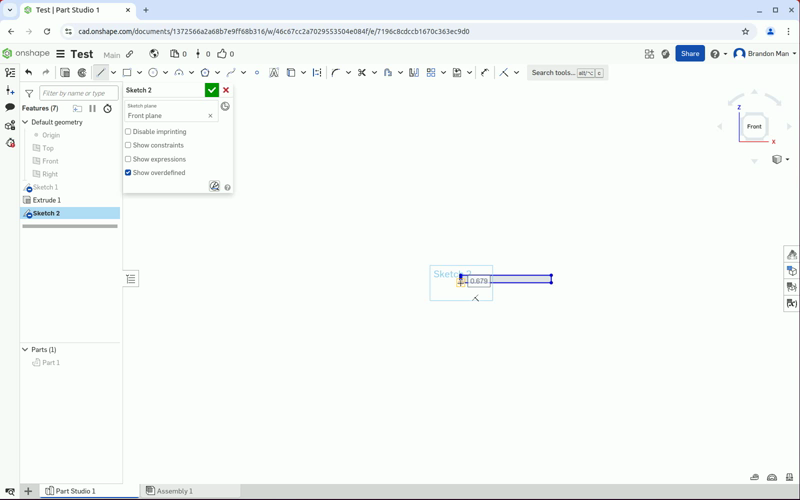
key(esc)
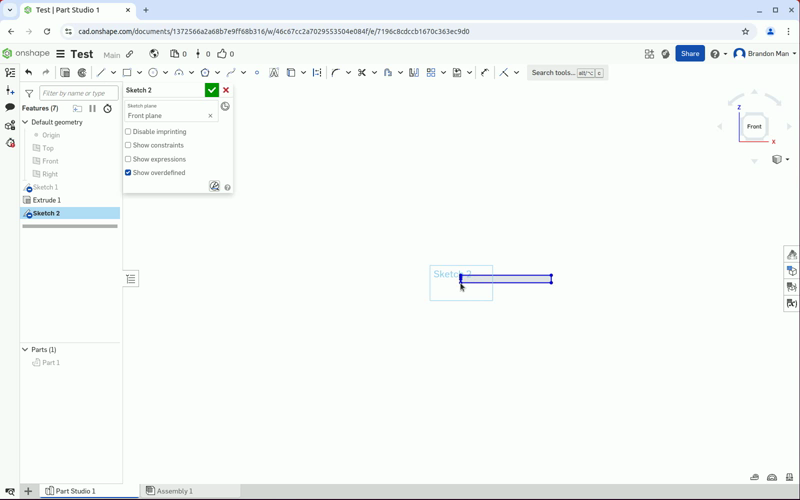
mouse_move(477, 279)
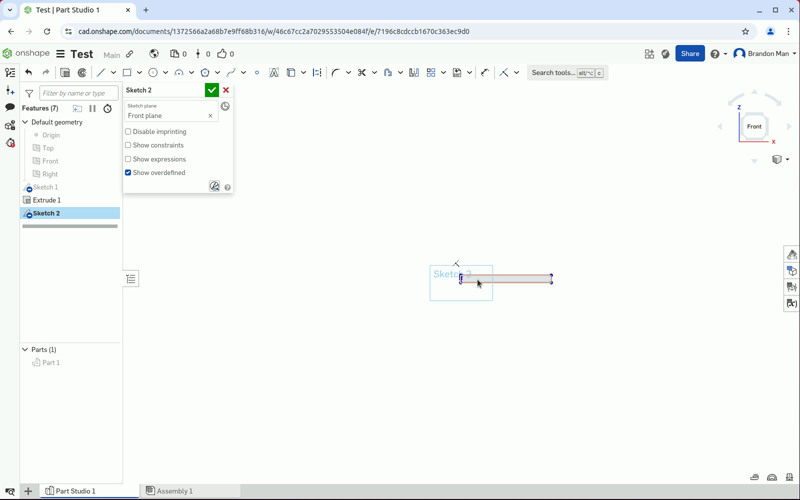
scroll(6)
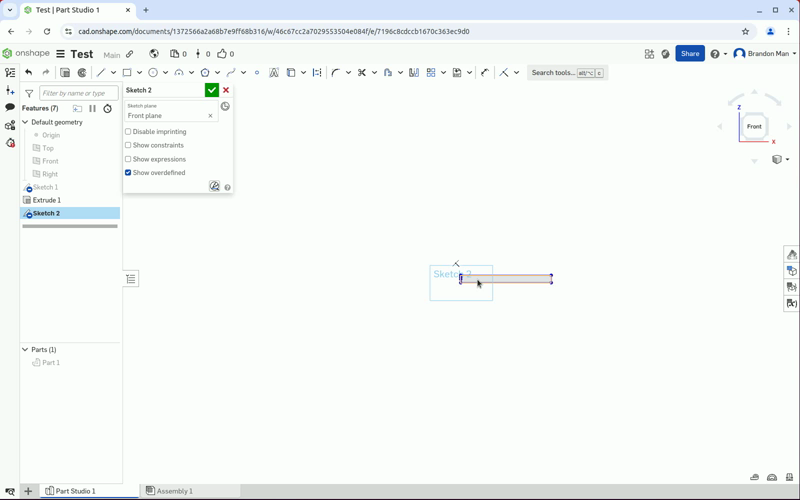
scroll(6)
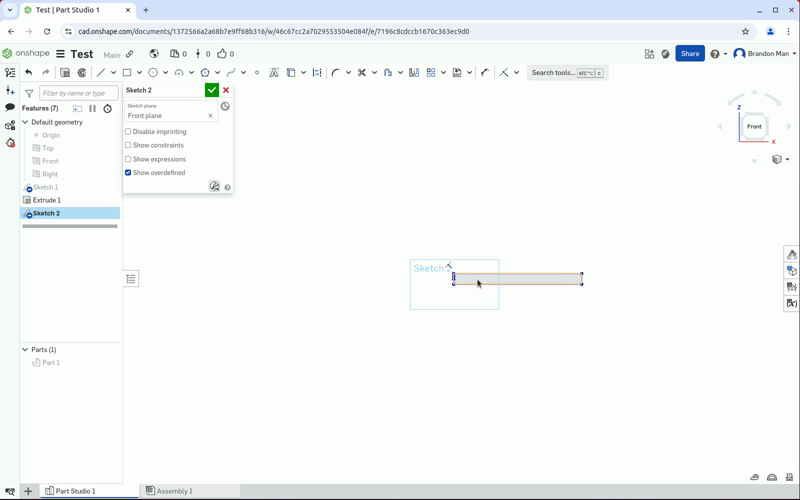
scroll(6)
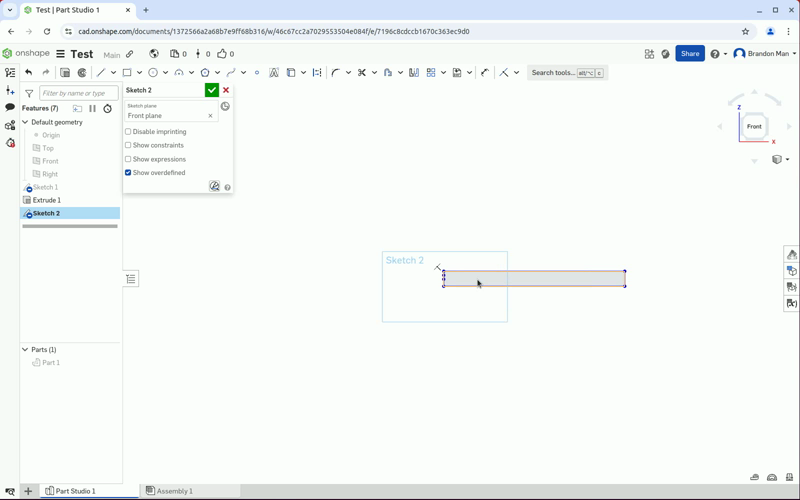
scroll(6)
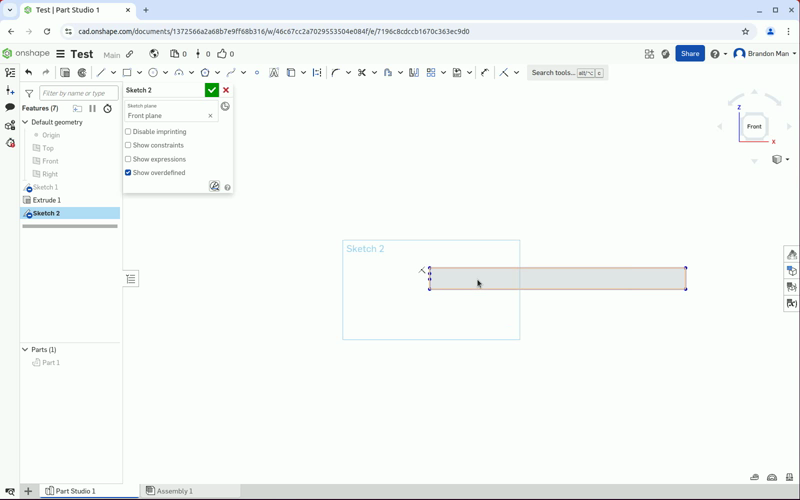
scroll(6)
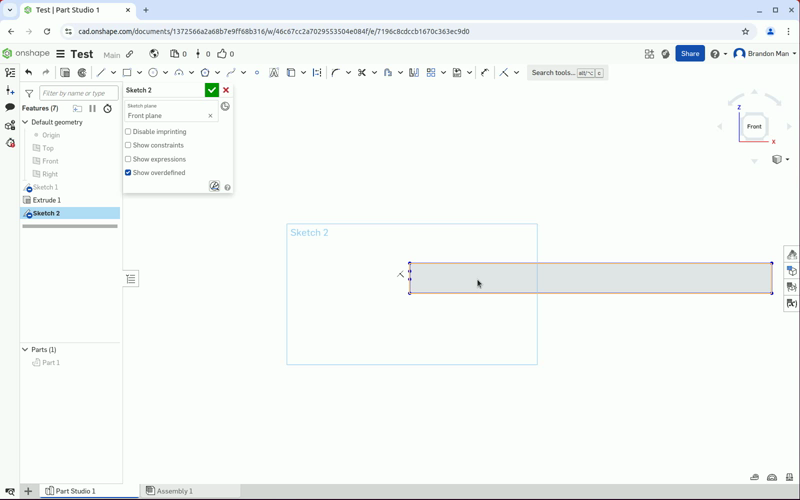
scroll(6)
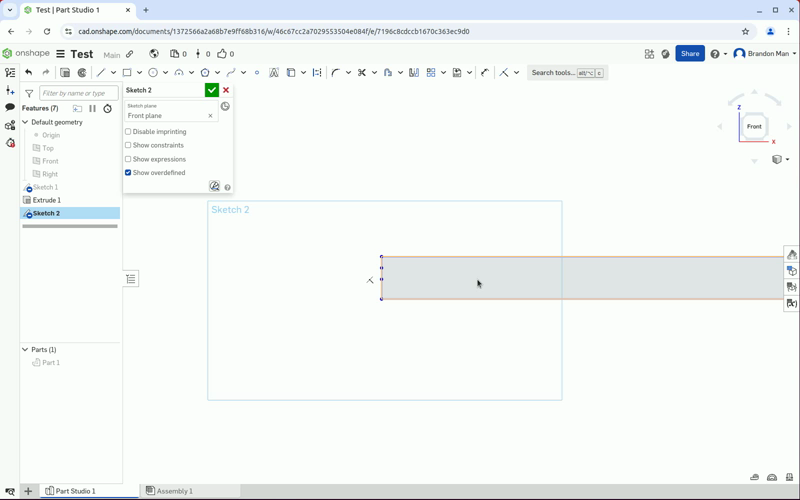
scroll(6)
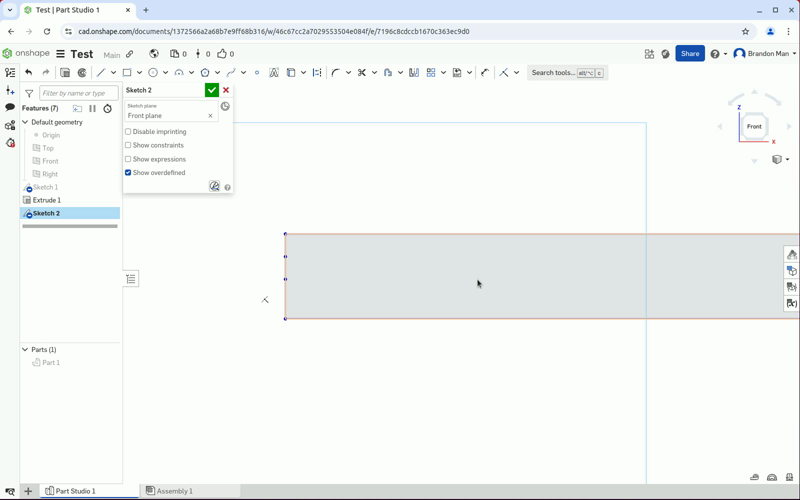
click(477, 279)
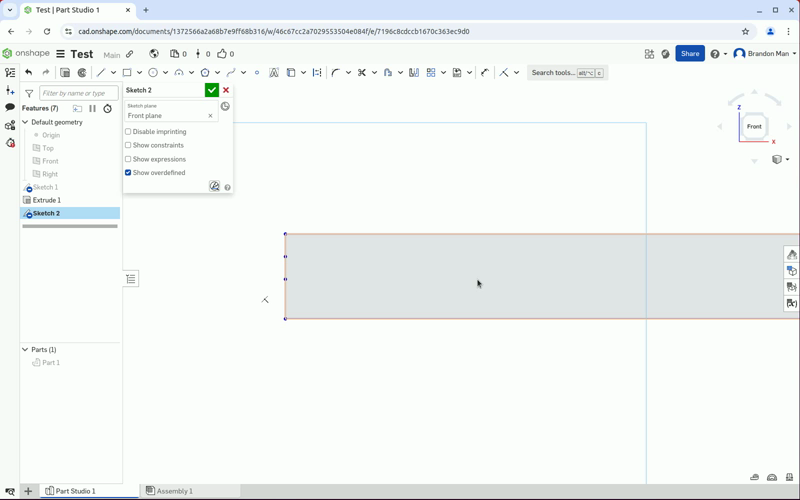
scroll(-6)
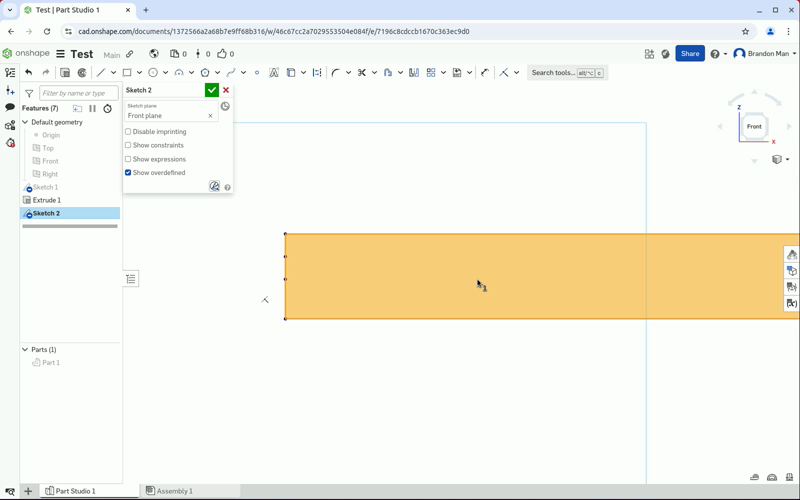
scroll(-6)
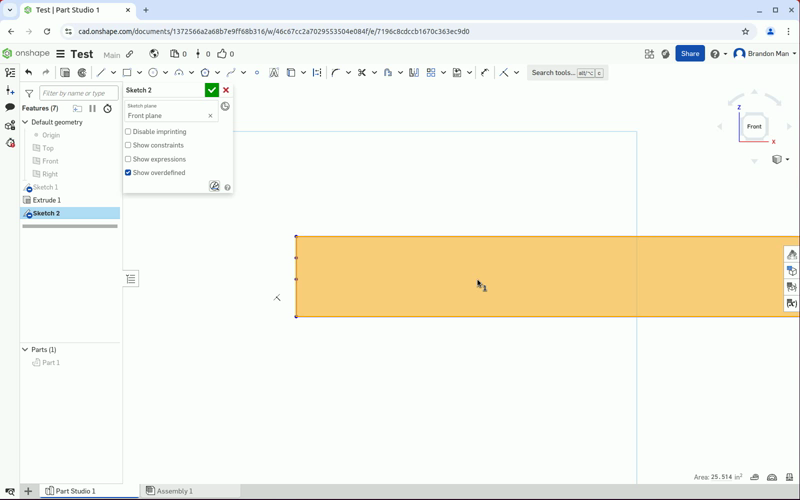
scroll(-6)
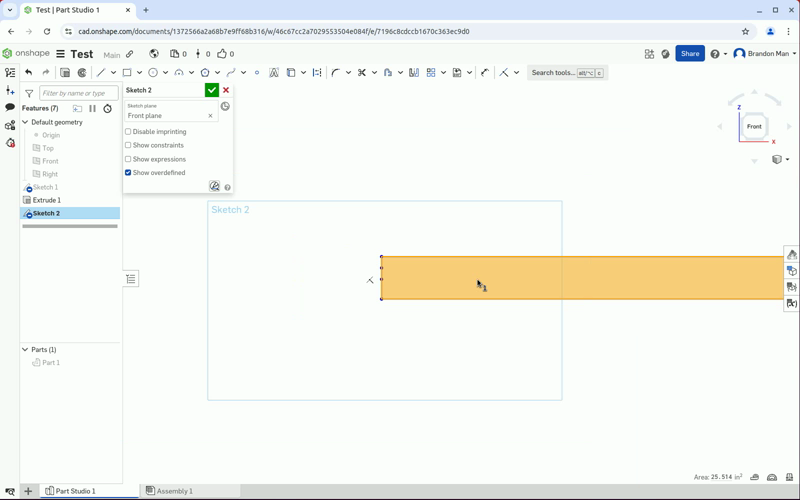
scroll(-6)
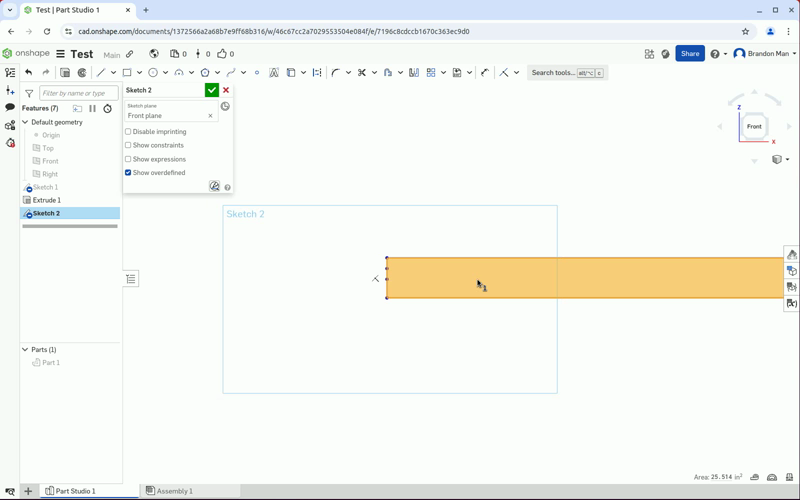
scroll(-6)
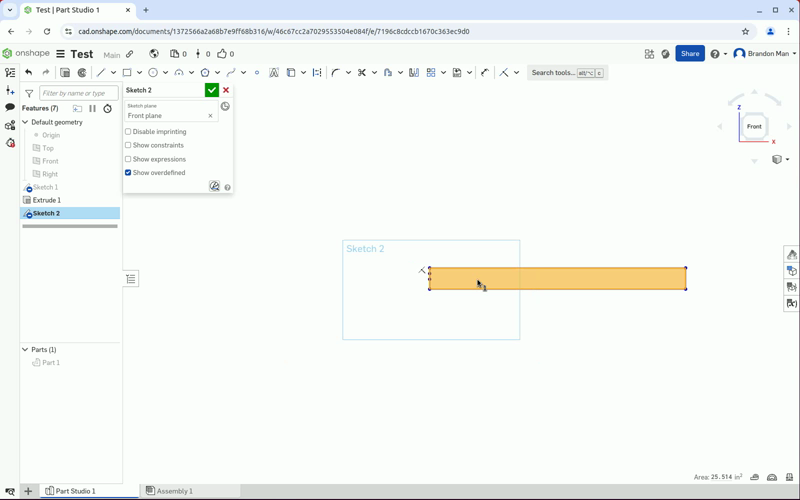
scroll(-6)
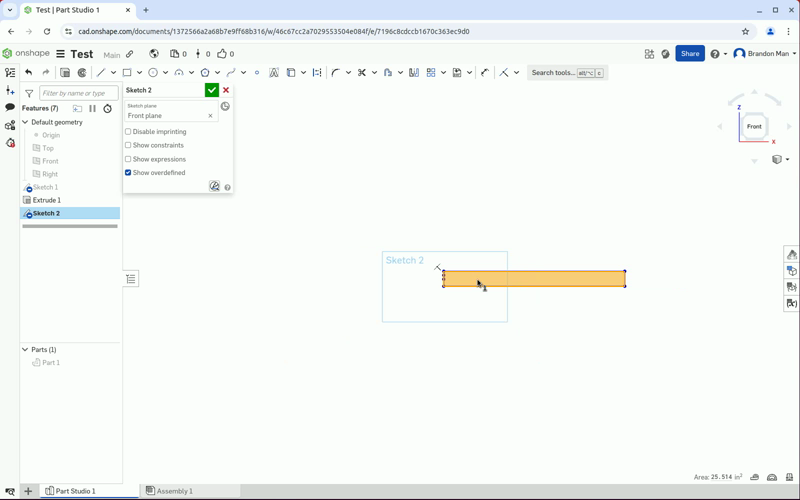
scroll(-6)
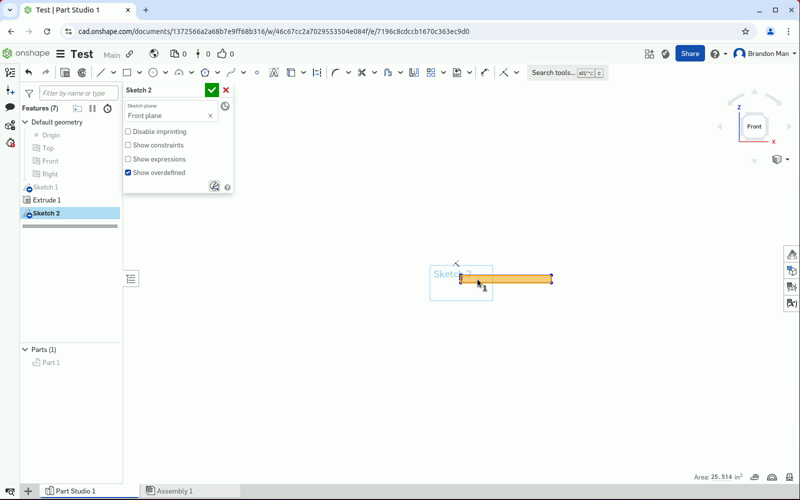
mouse_move(73, 352)
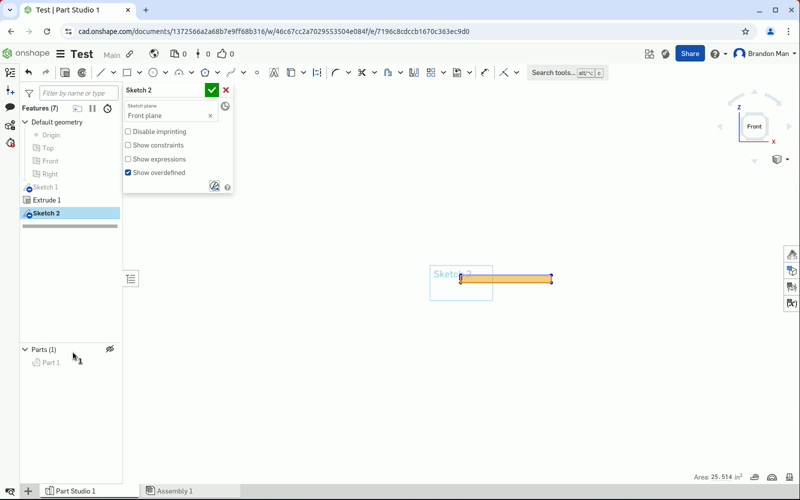
key(shift+y)
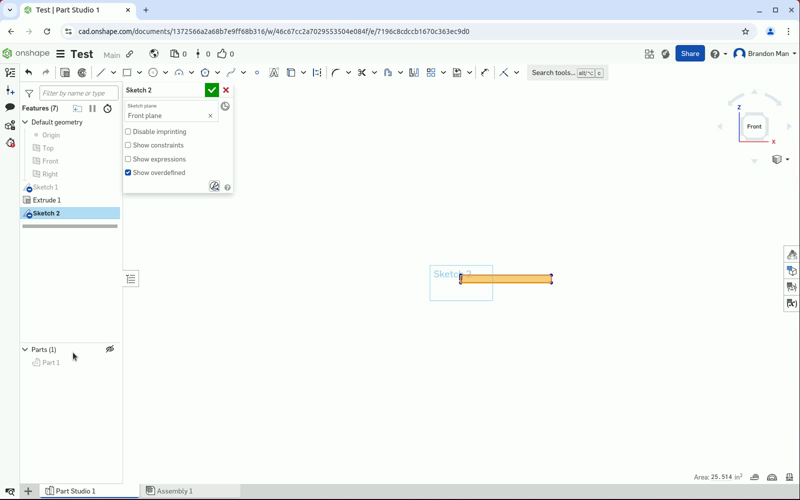
key(shift+e)
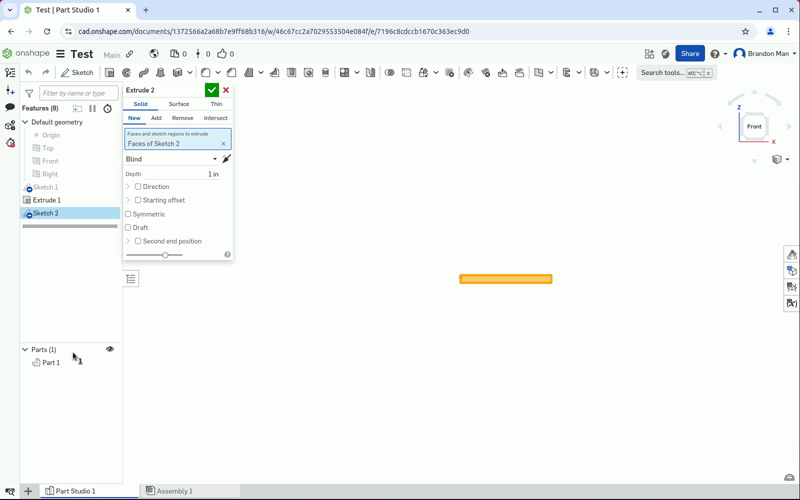
mouse_move(143, 106)
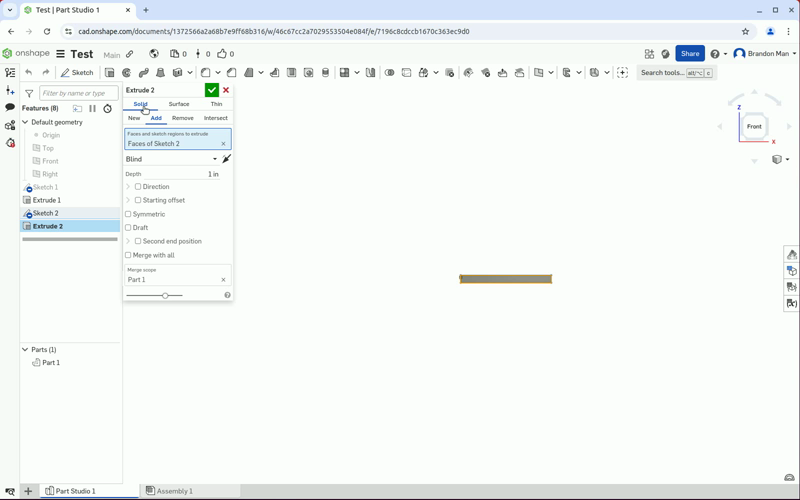
click(143, 106)
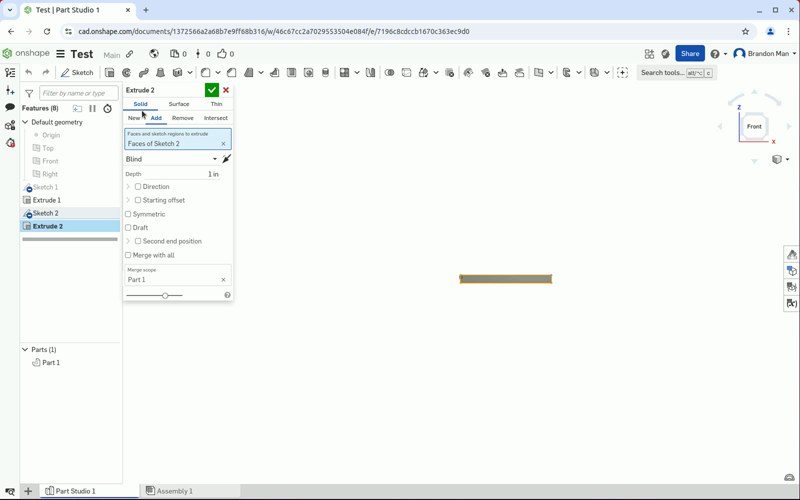
mouse_move(137, 120)
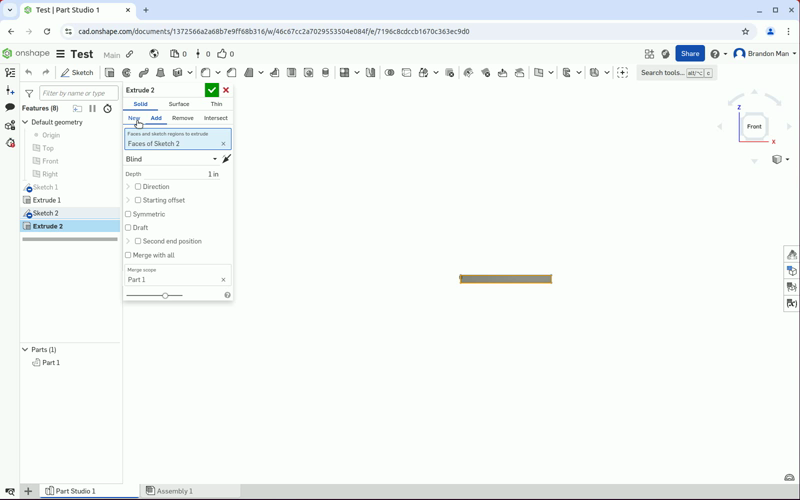
click(137, 120)
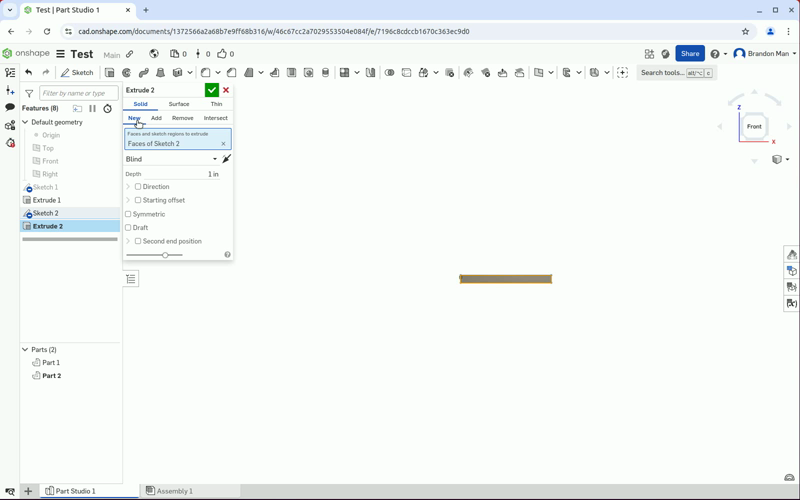
key(tab, 4)
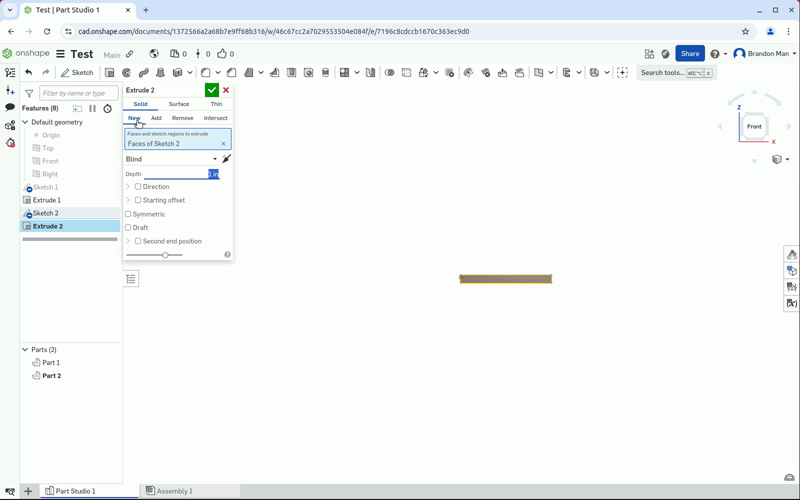
text(23.108)
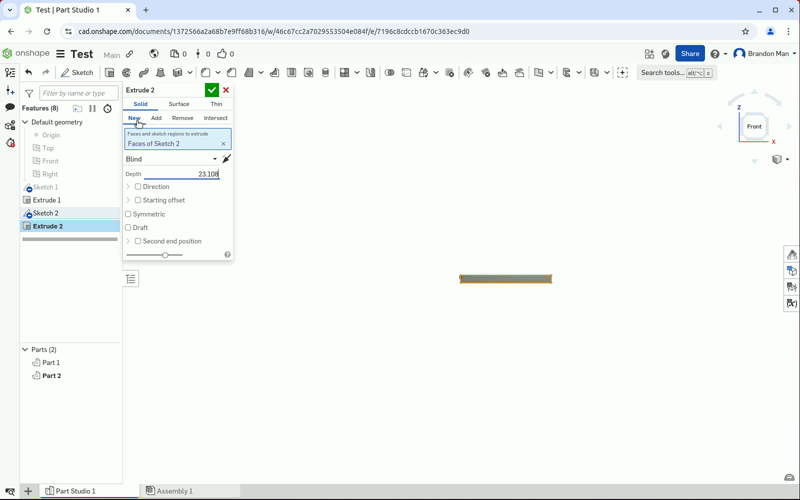
key(enter)
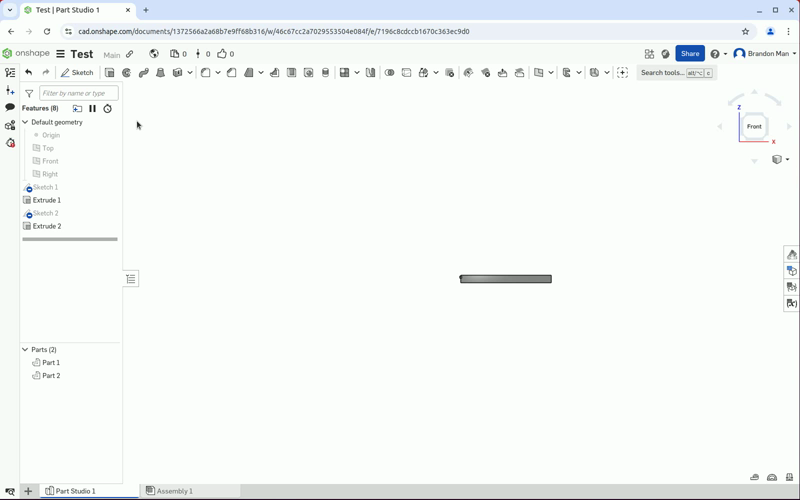
key(shift+h)
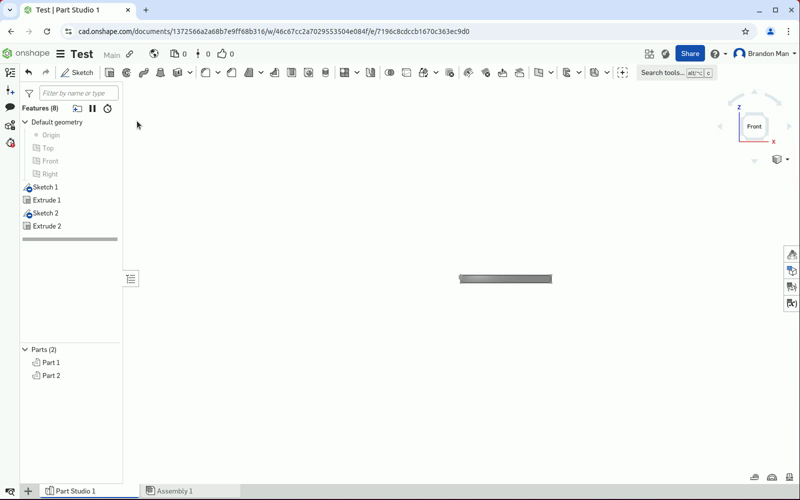
key(shift+h)
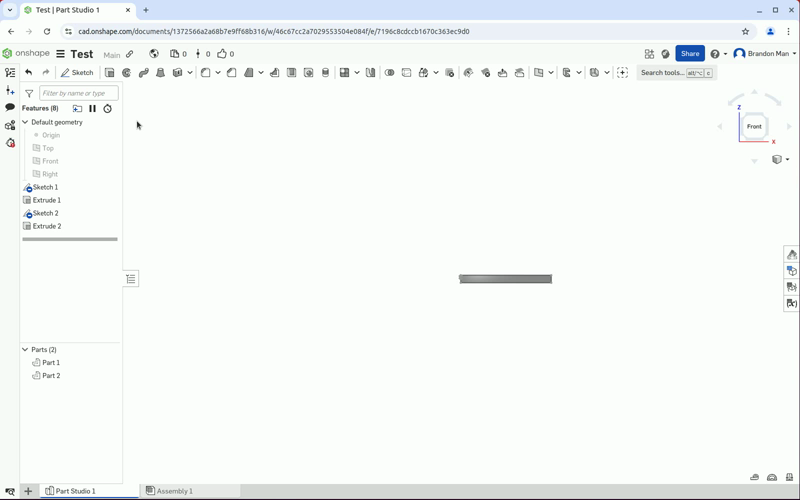
key(shift+7)
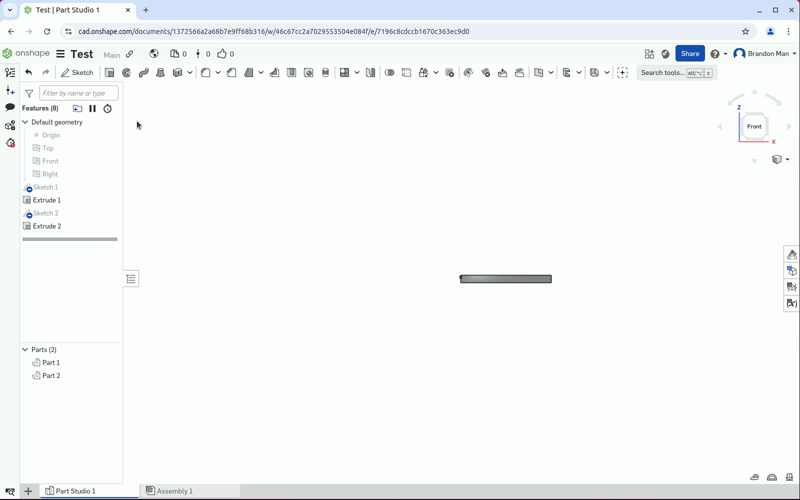
key(left, 2)
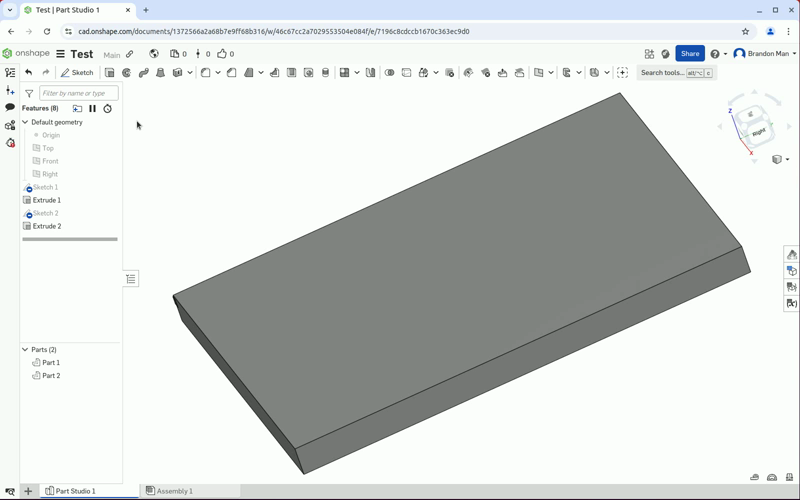
key(down, 2)
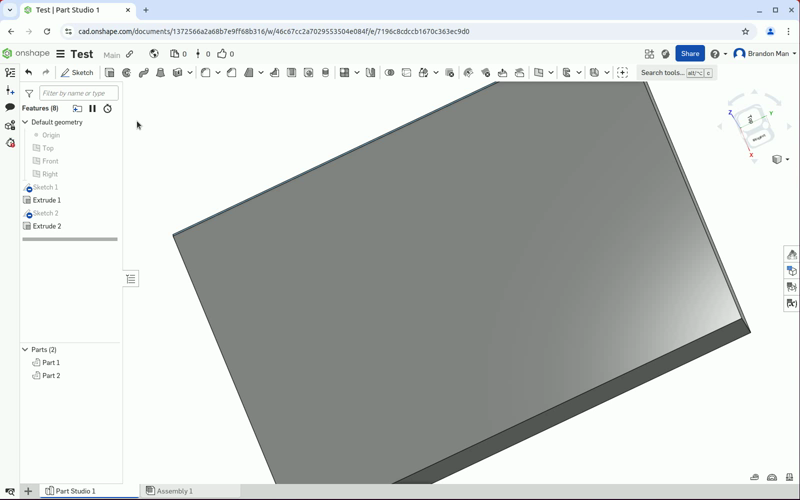
key(up, 2)
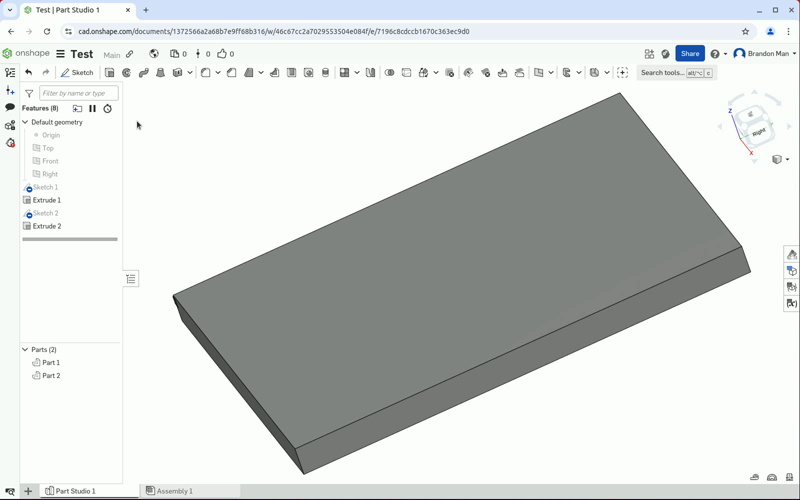
key(right, 2)
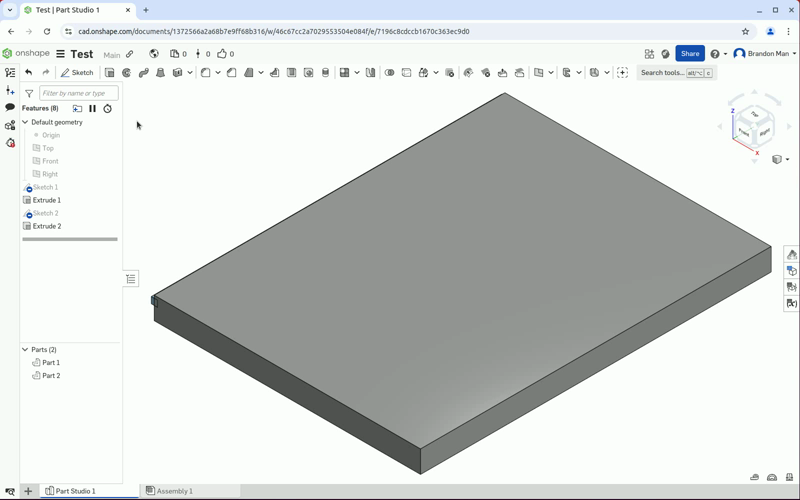
mouse_move(73, 189)
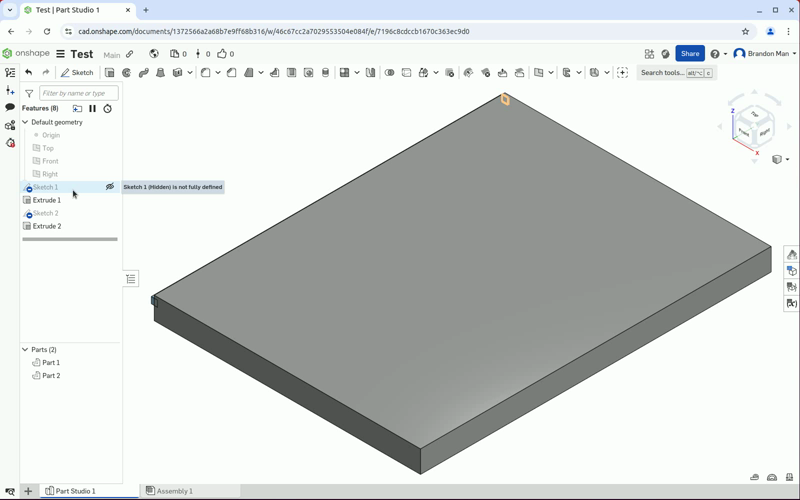
click(73, 189)